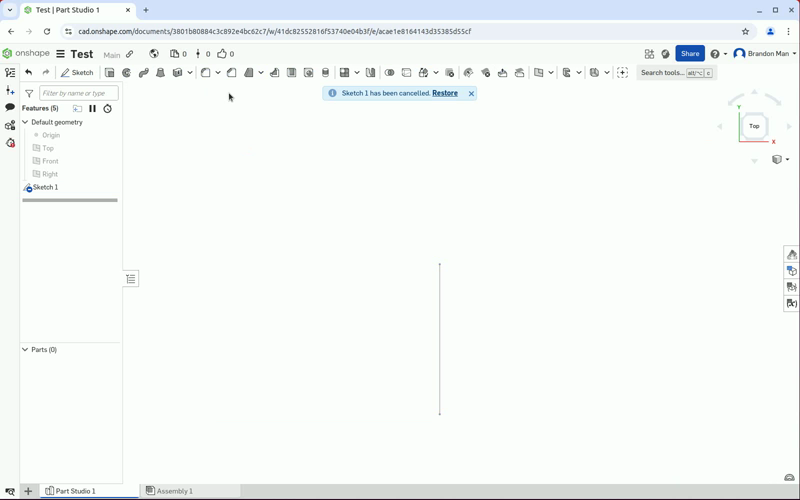
key(shift+h)
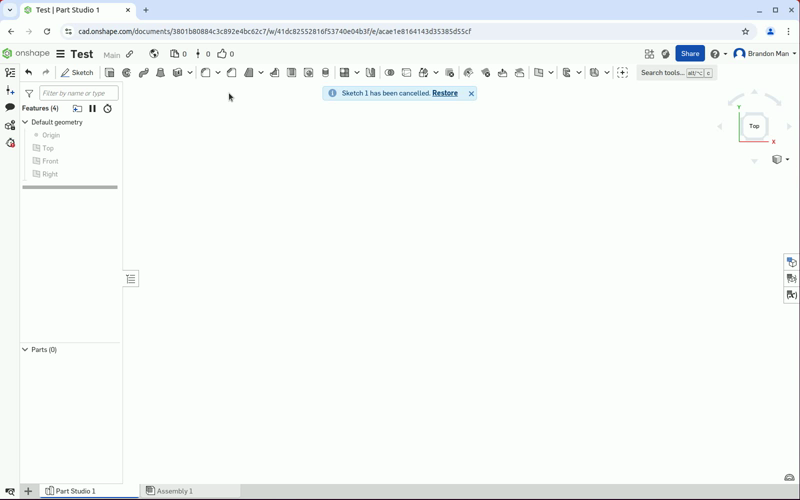
mouse_move(73, 352)
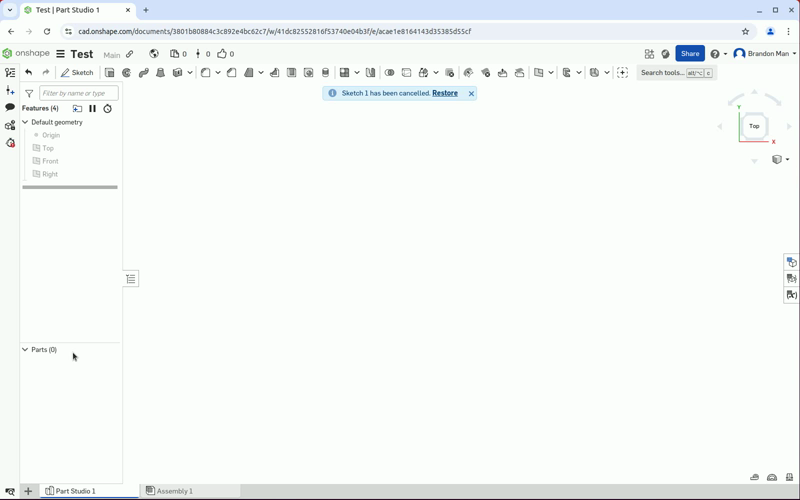
key(y)
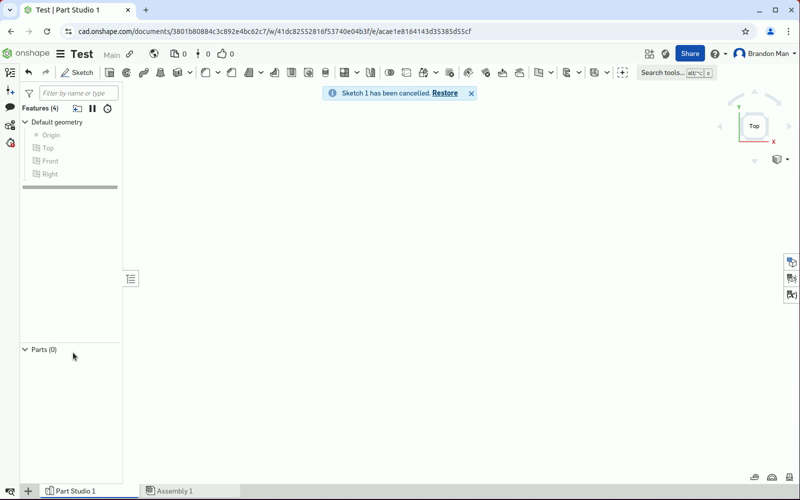
key(shift+p)
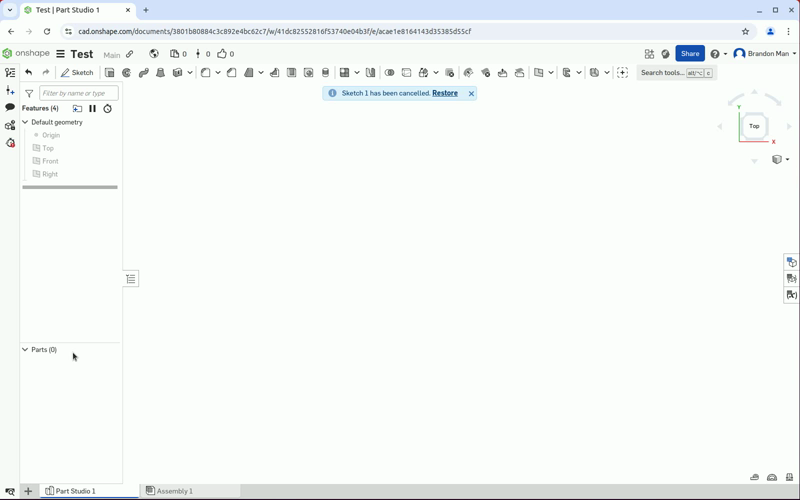
key(space)
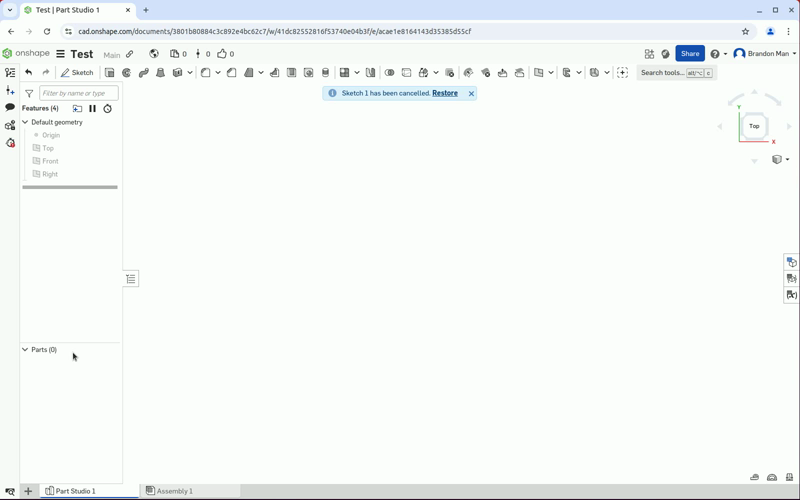
key_down(shift)
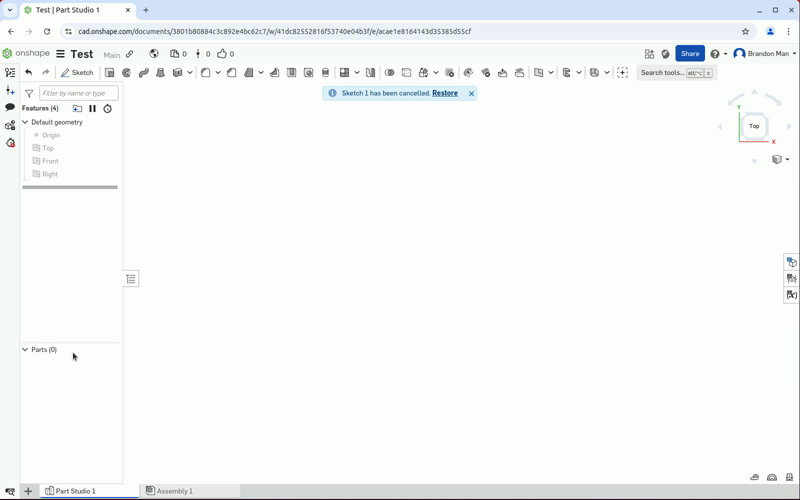
key(up)
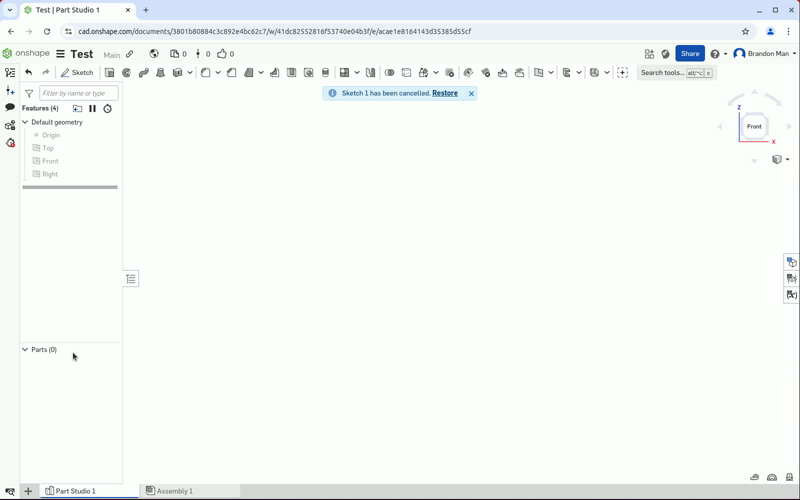
key_up(shift)
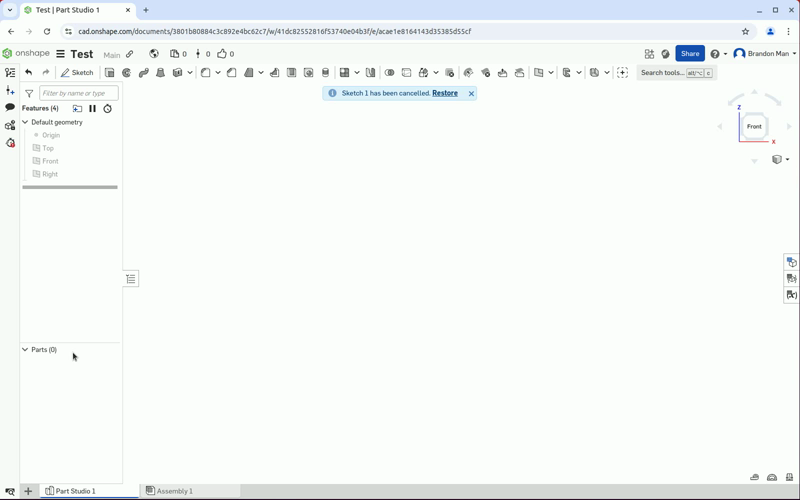
mouse_move(73, 352)
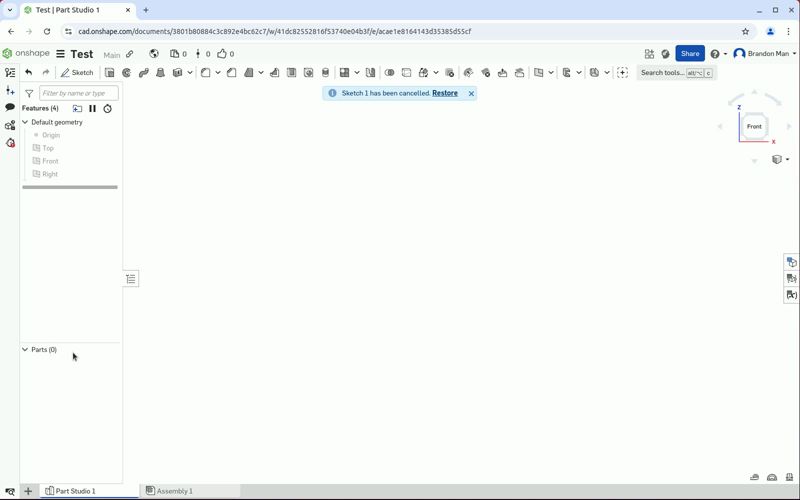
key(shift+y)
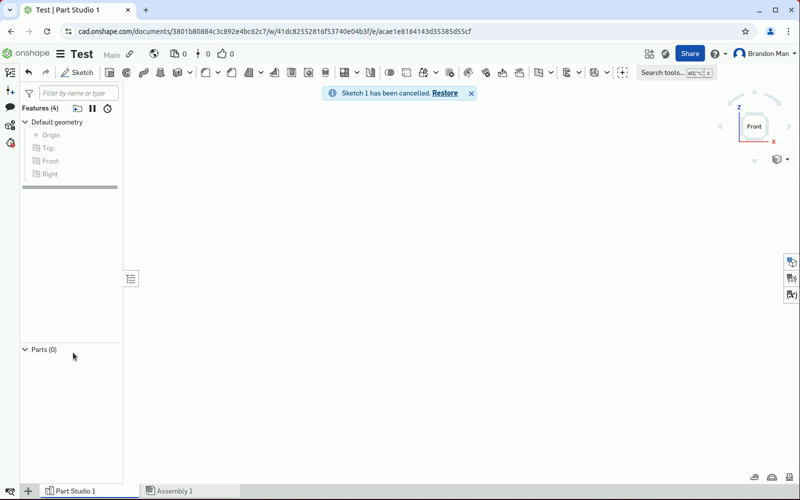
key(shift+s)
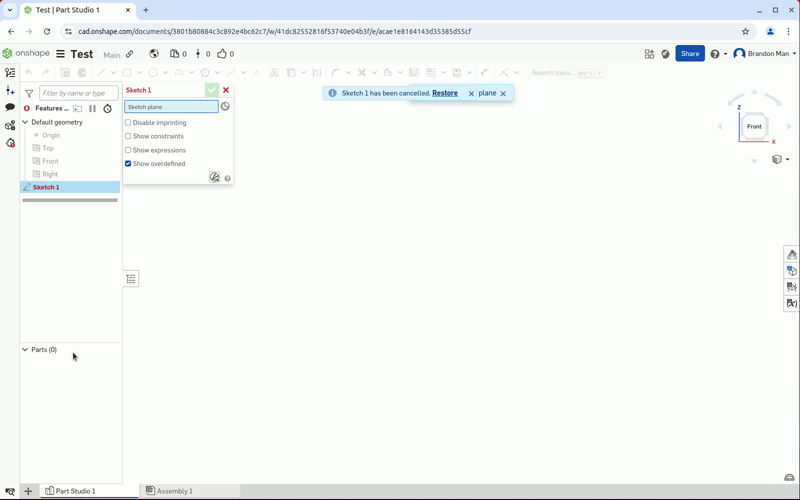
mouse_move(73, 163)
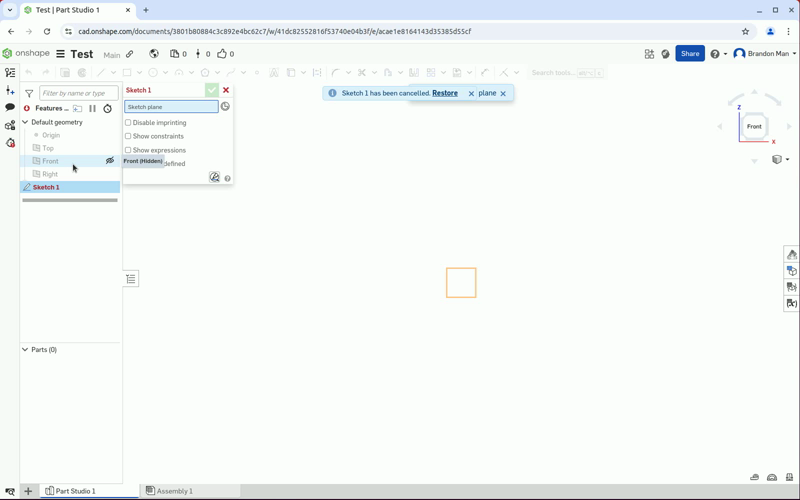
click(73, 163)
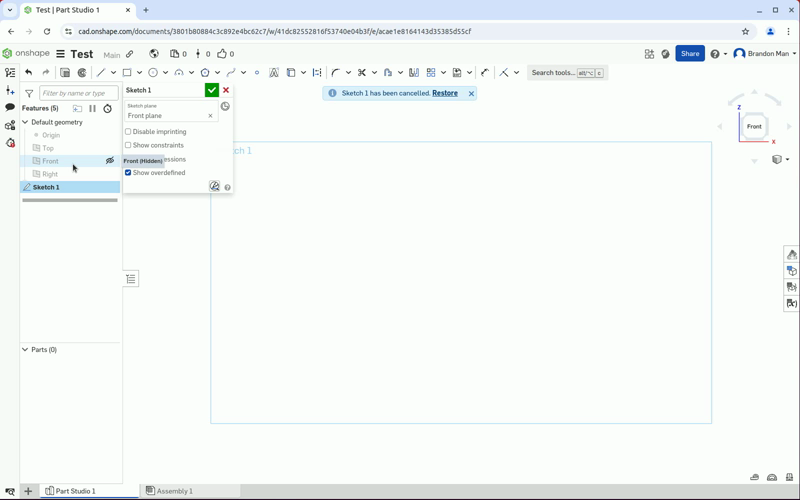
mouse_move(73, 352)
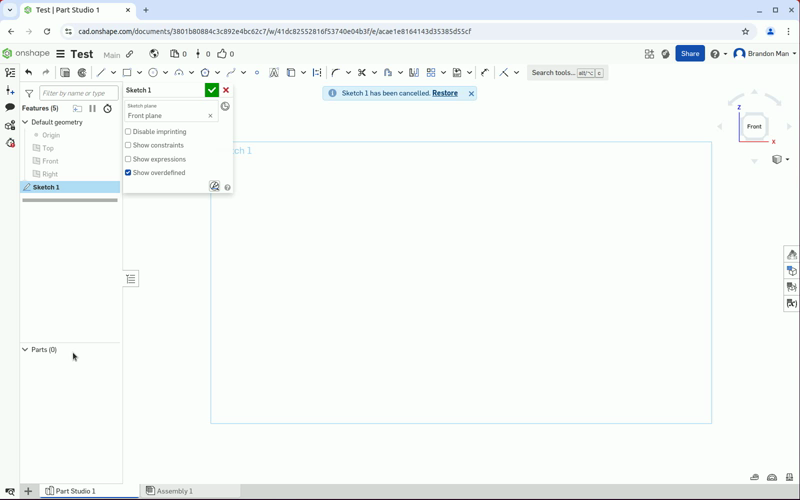
key(y)
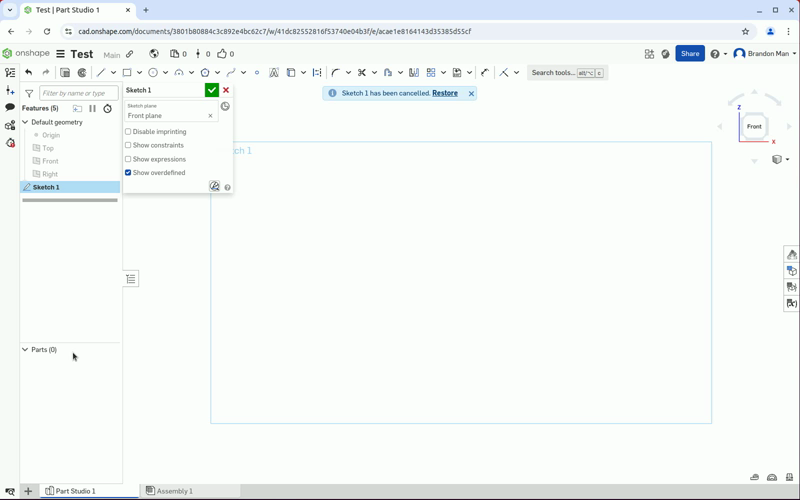
key(l)
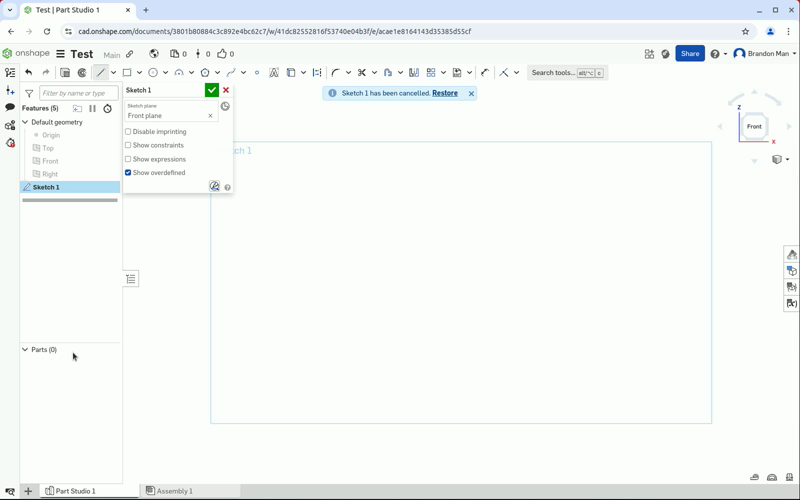
key_down(shift)
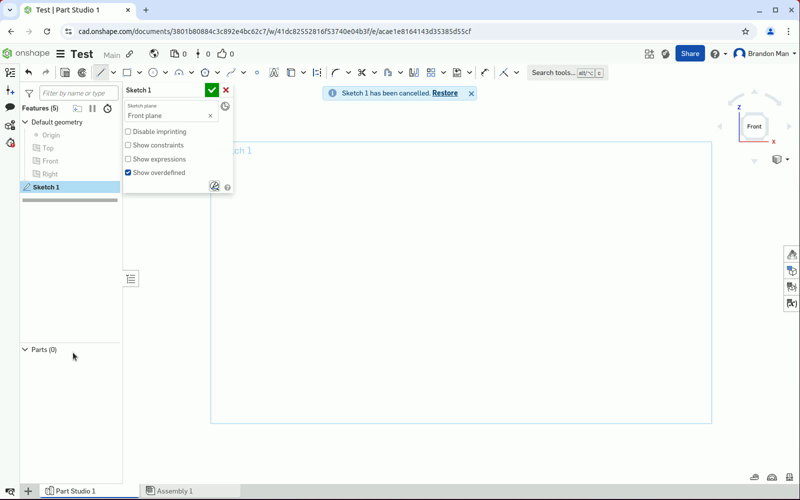
mouse_move(460, 282)
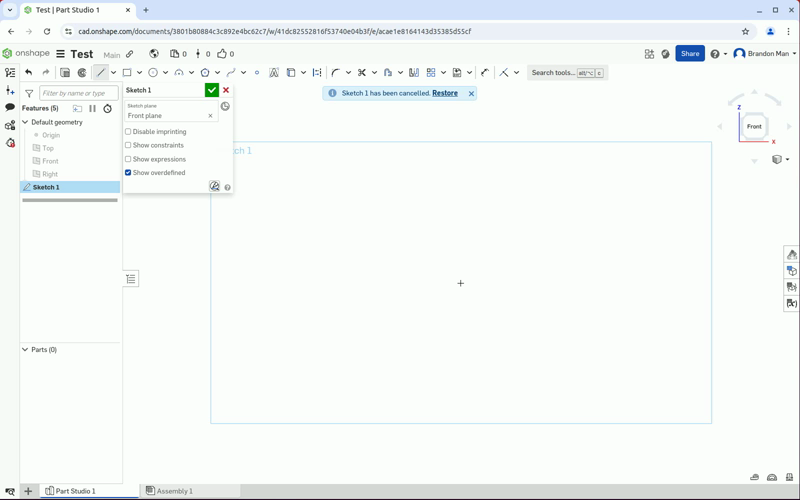
click(460, 282)
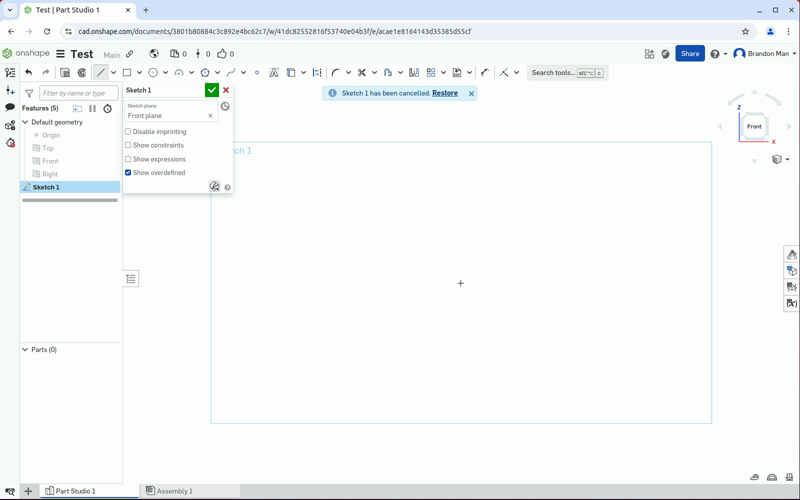
key_up(shift)
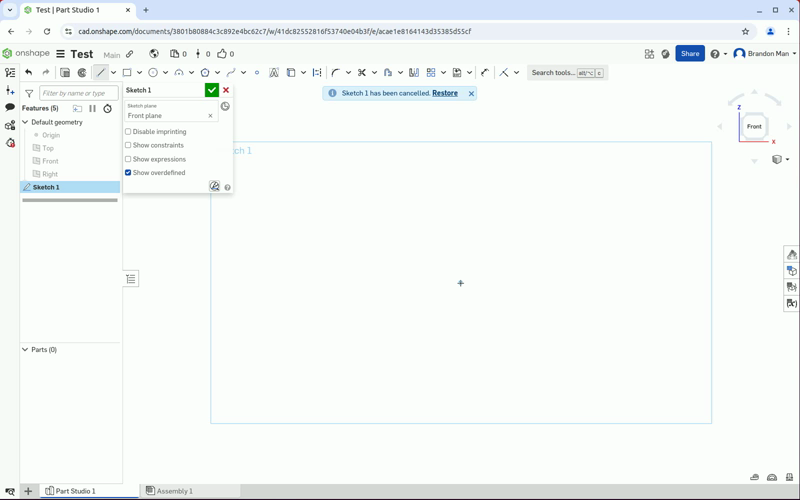
key_down(shift)
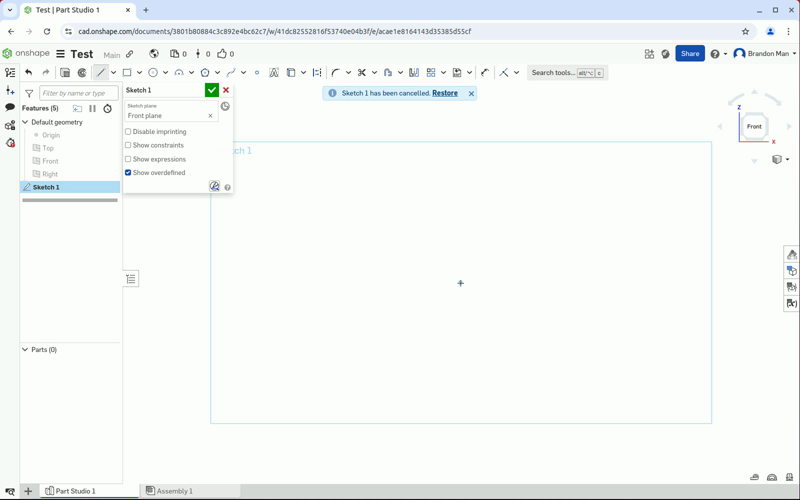
mouse_move(490, 282)
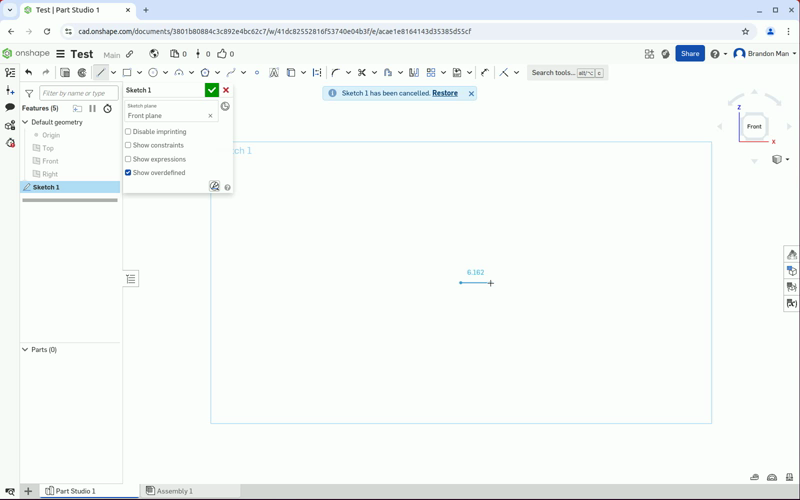
mouse_move(499, 282)
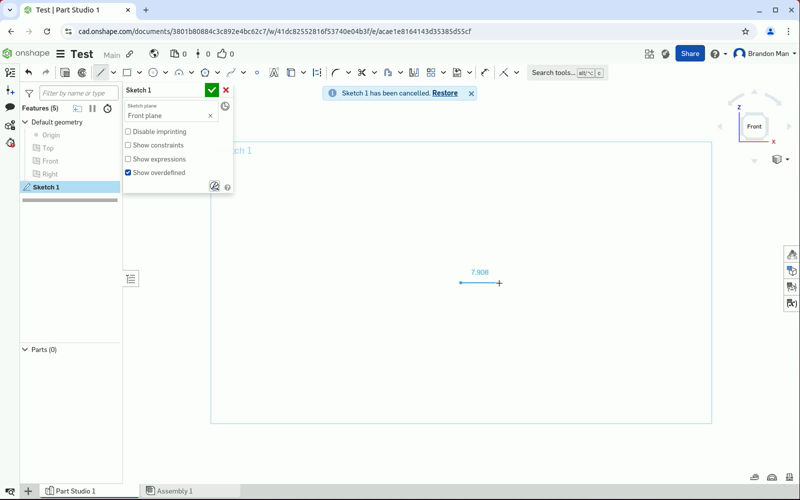
click(499, 282)
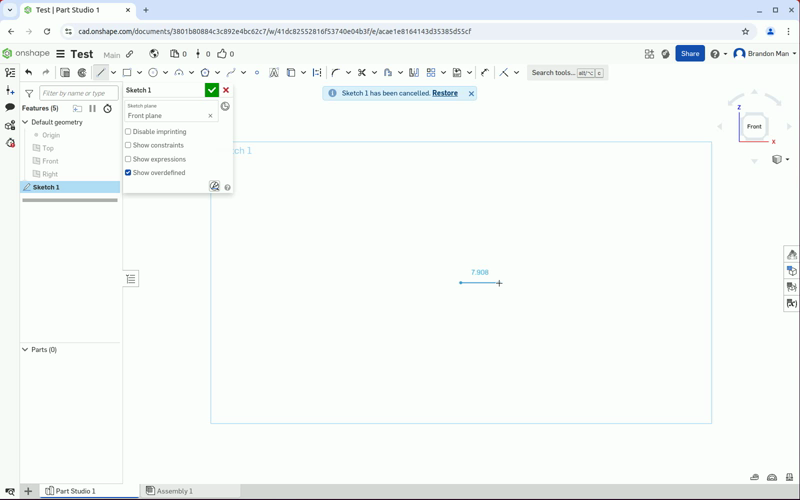
key_up(shift)
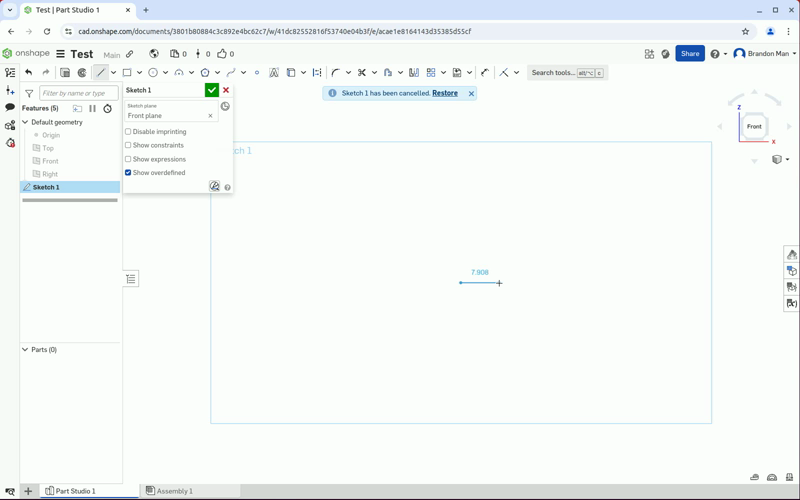
key_down(shift)
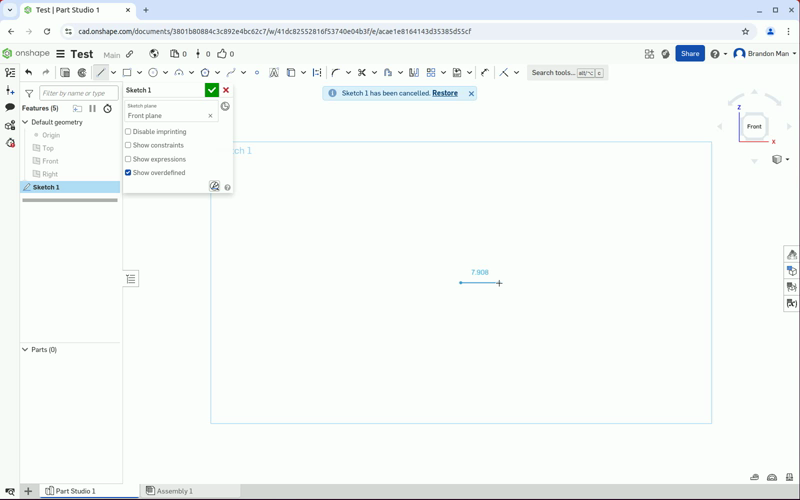
mouse_move(529, 282)
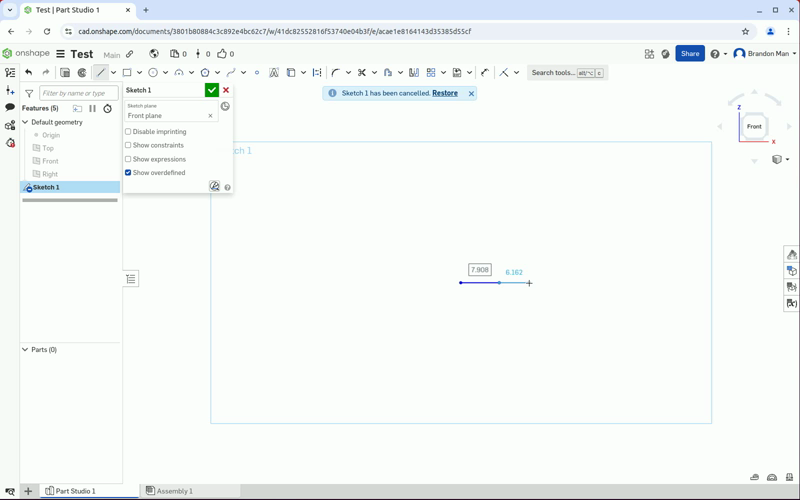
mouse_move(499, 254)
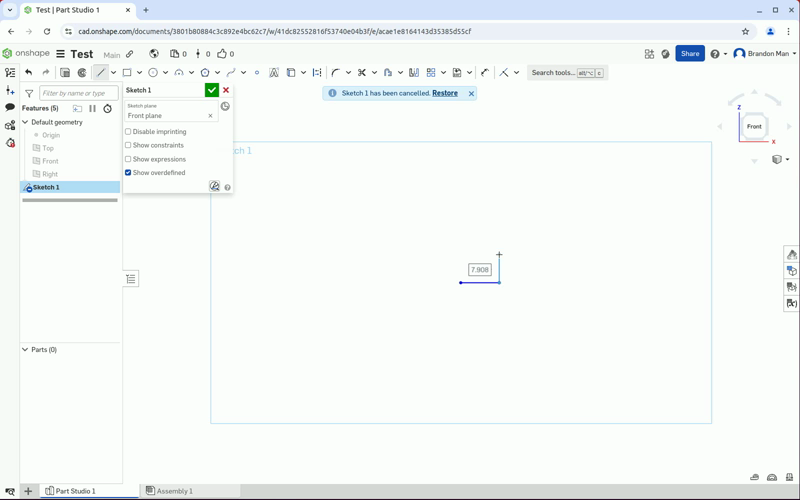
click(499, 254)
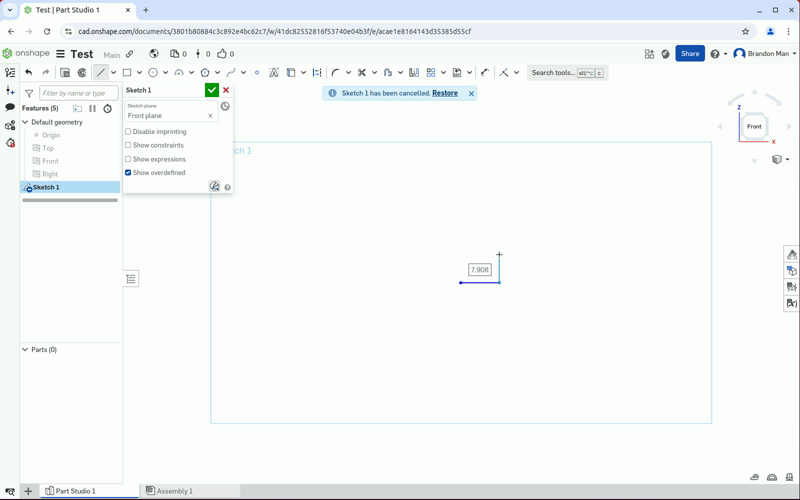
key_up(shift)
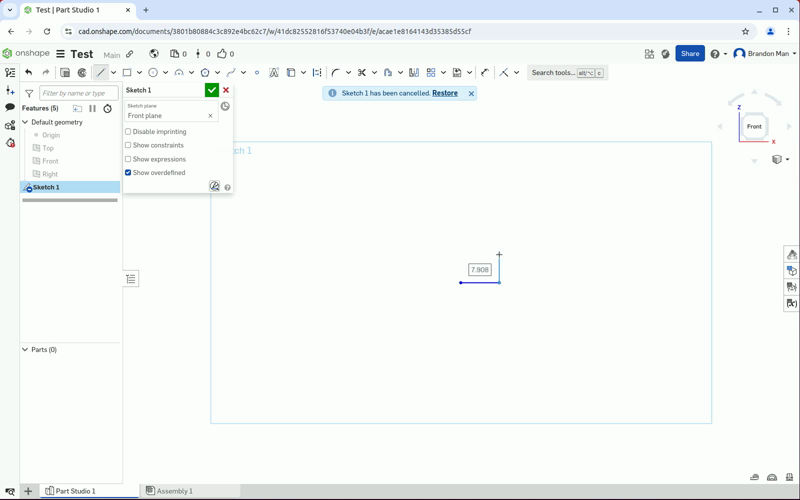
key_down(shift)
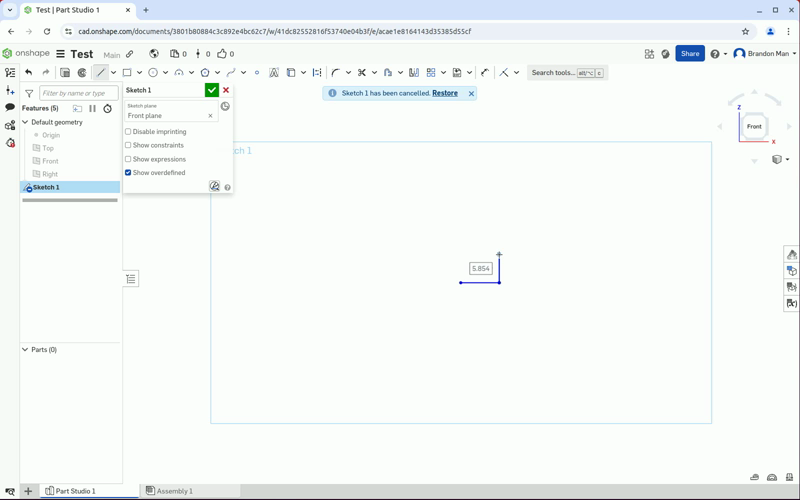
mouse_move(529, 254)
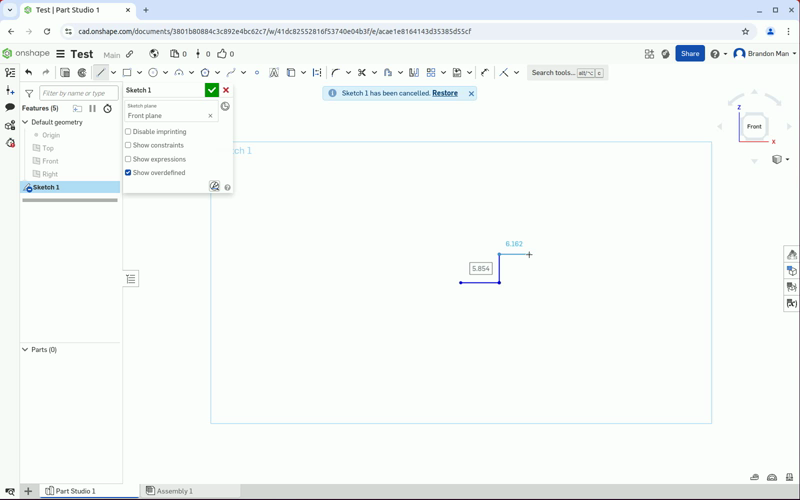
mouse_move(460, 254)
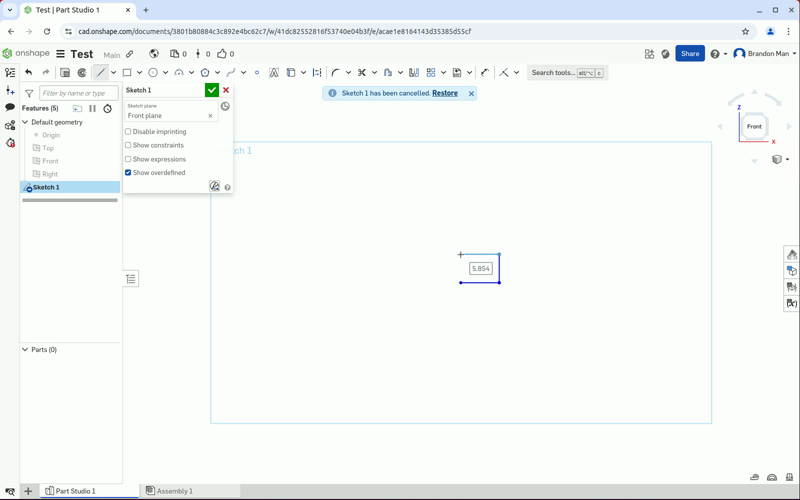
click(460, 254)
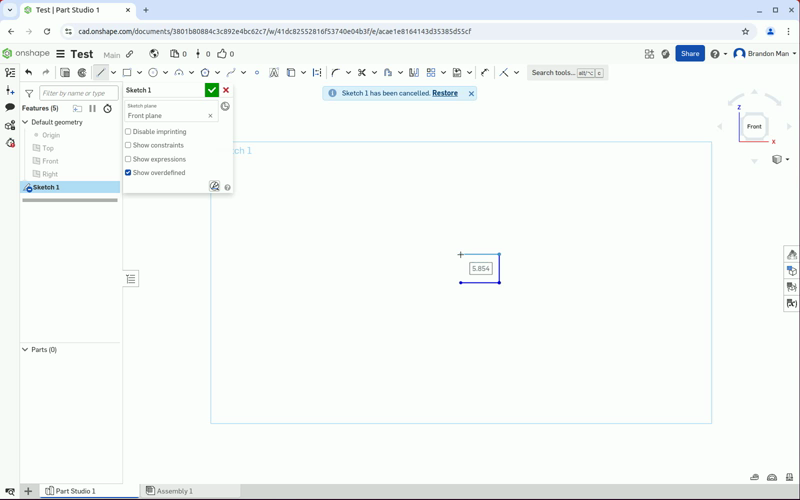
key_up(shift)
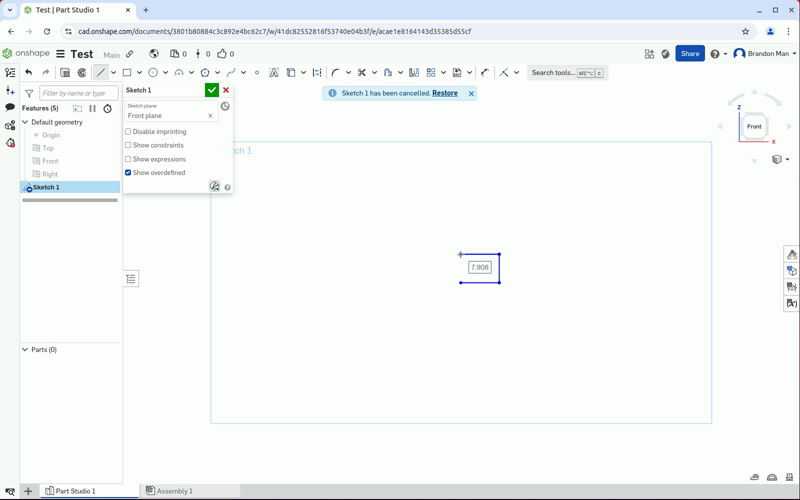
mouse_move(490, 254)
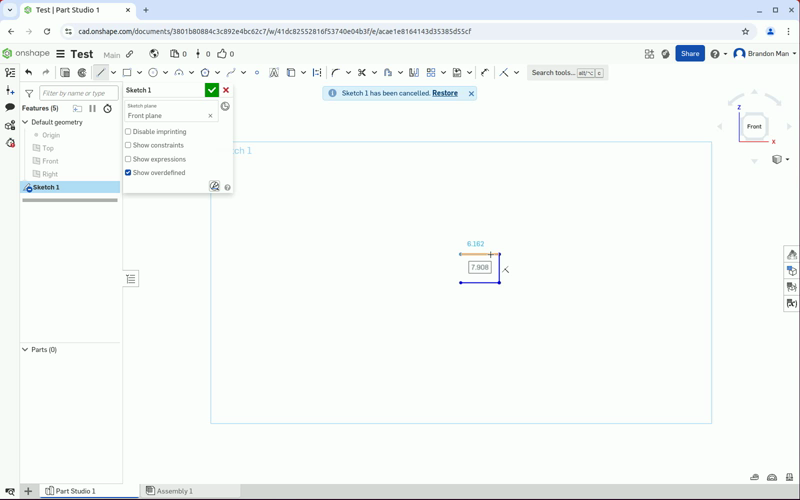
key_down(shift)
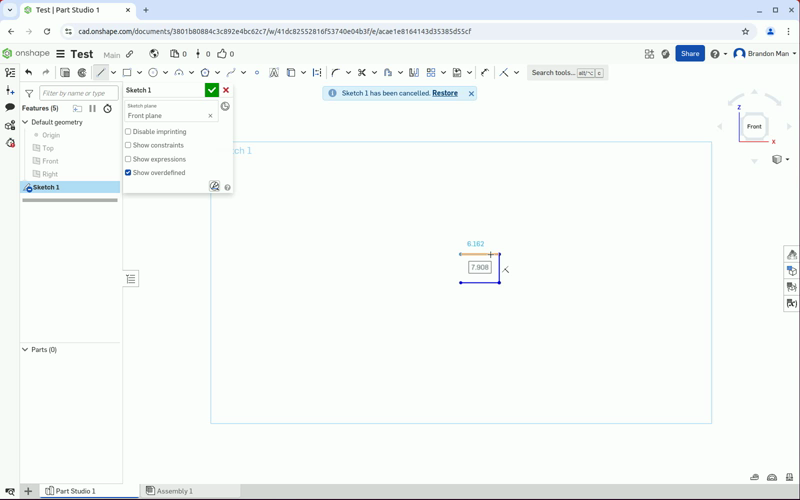
mouse_move(460, 282)
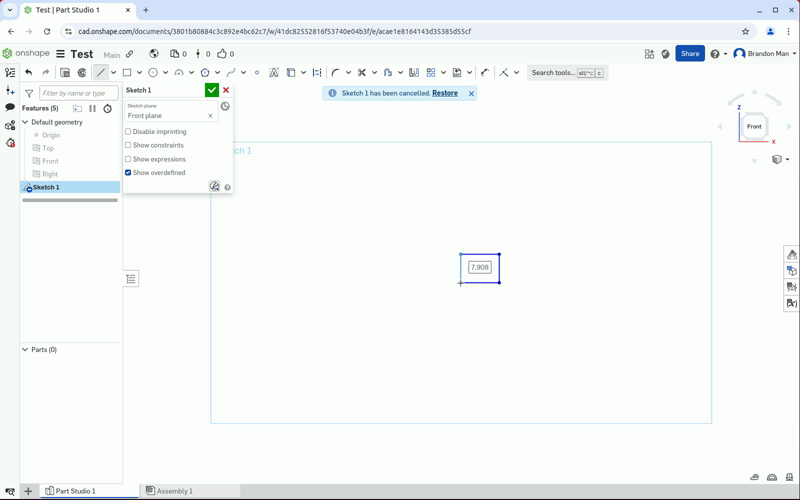
key_up(shift)
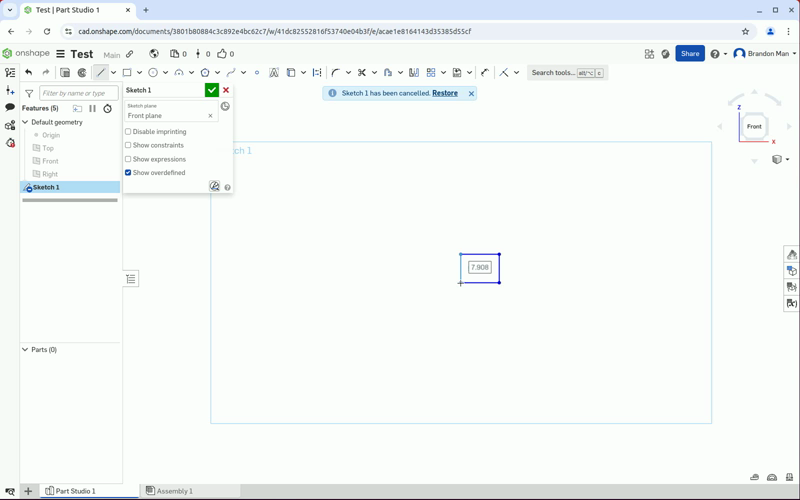
click(460, 282)
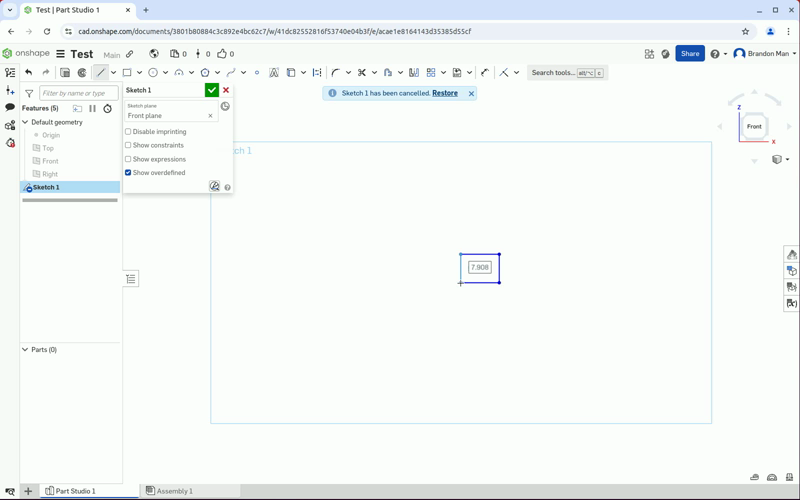
key(esc)
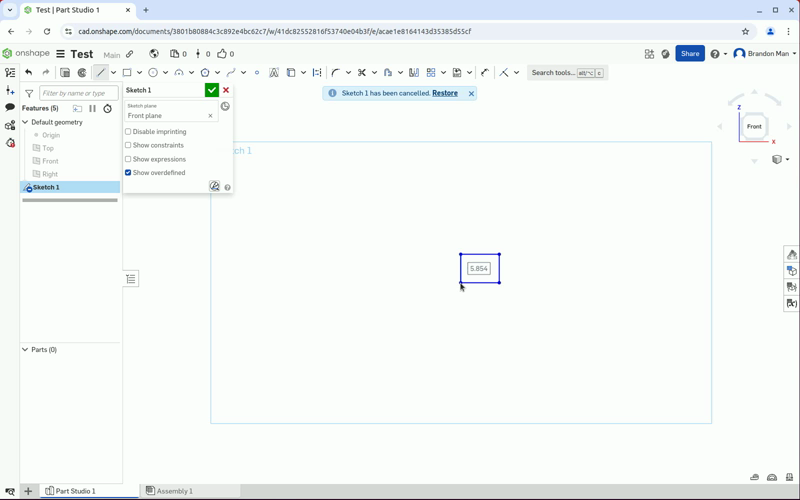
mouse_move(483, 265)
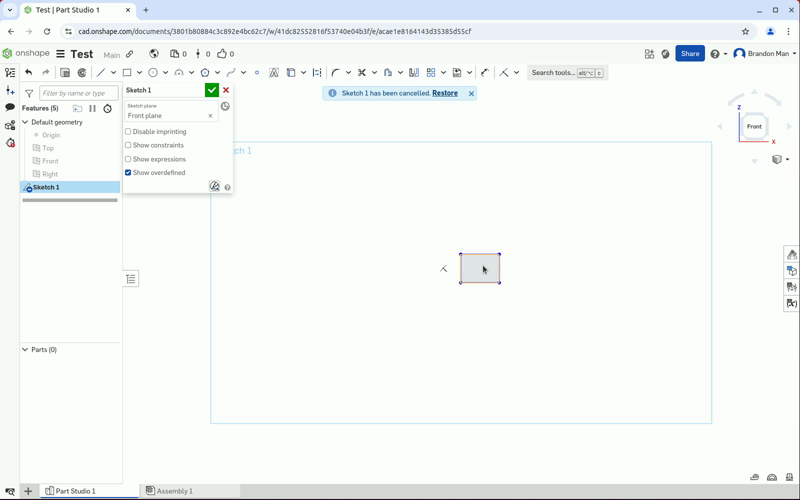
scroll(6)
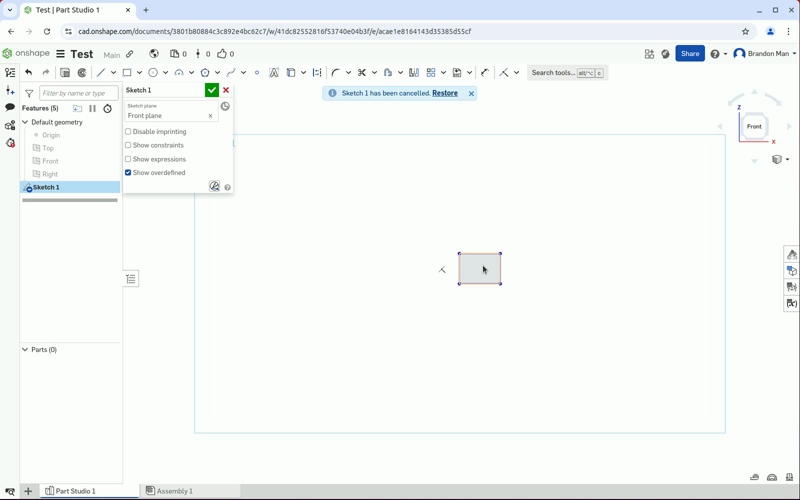
scroll(6)
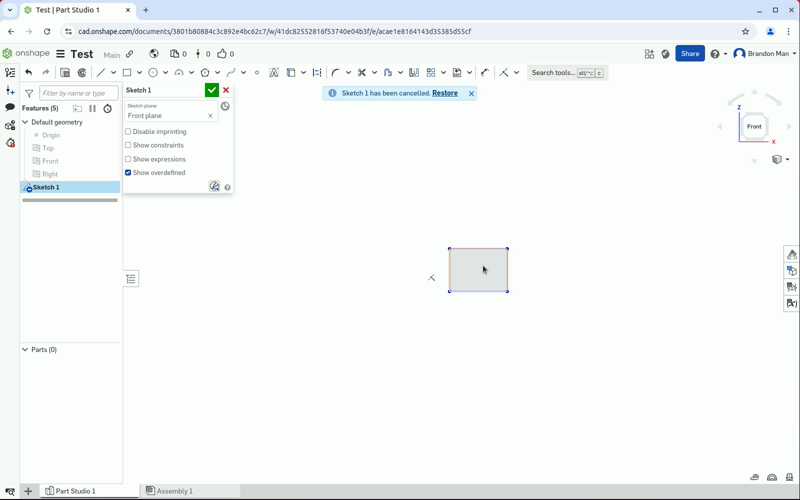
scroll(6)
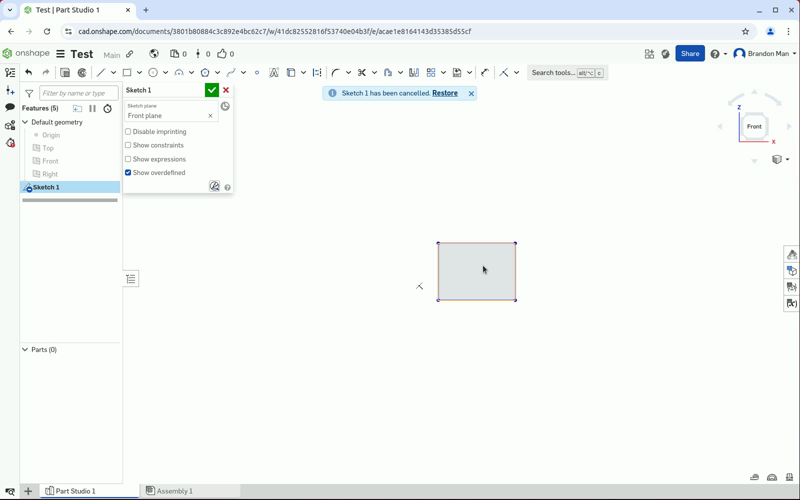
scroll(6)
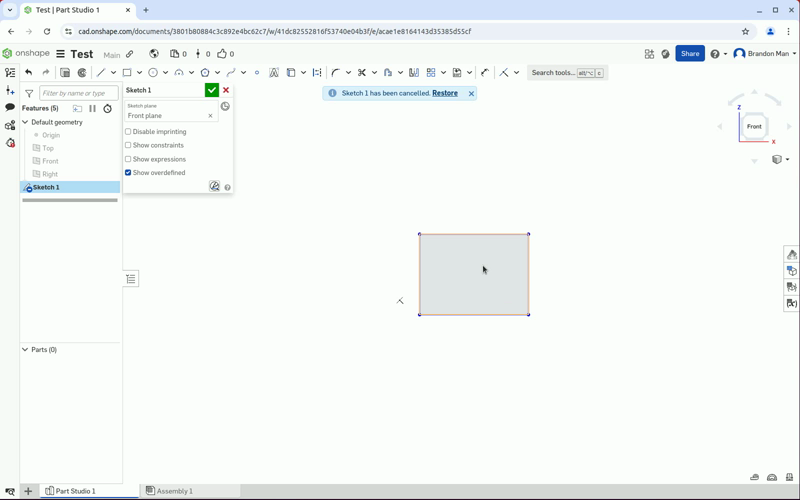
scroll(6)
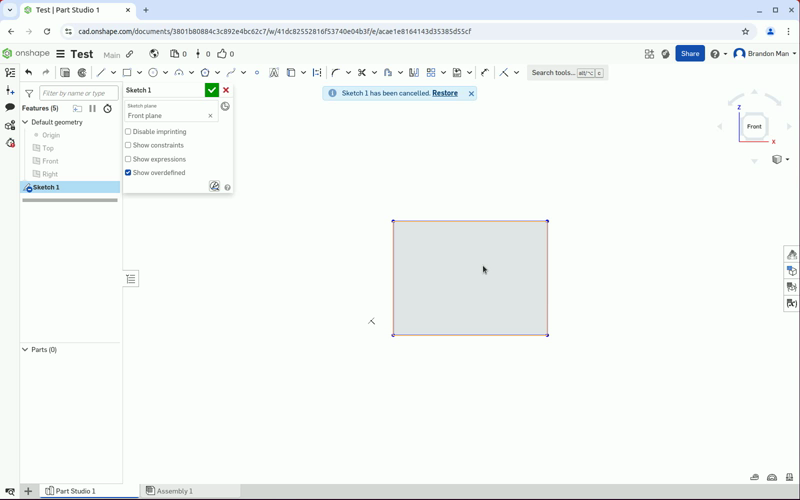
scroll(6)
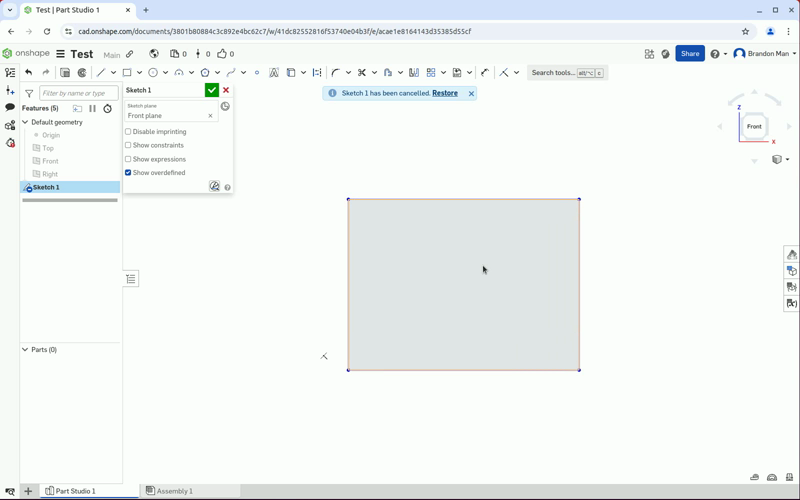
scroll(6)
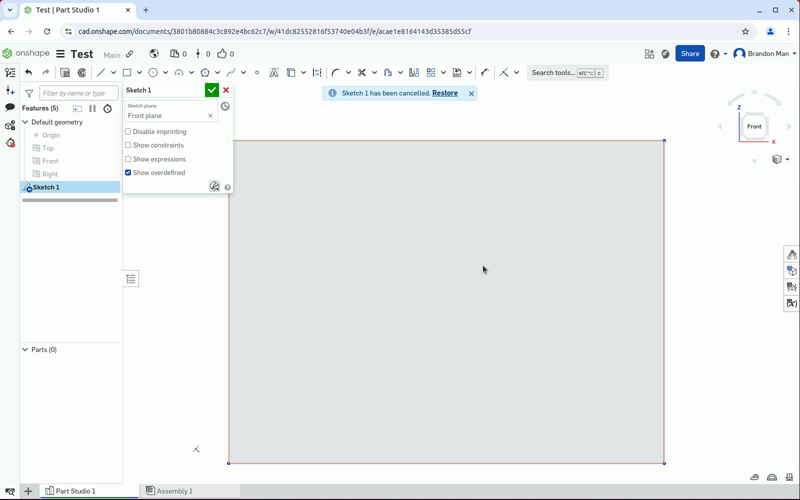
click(483, 265)
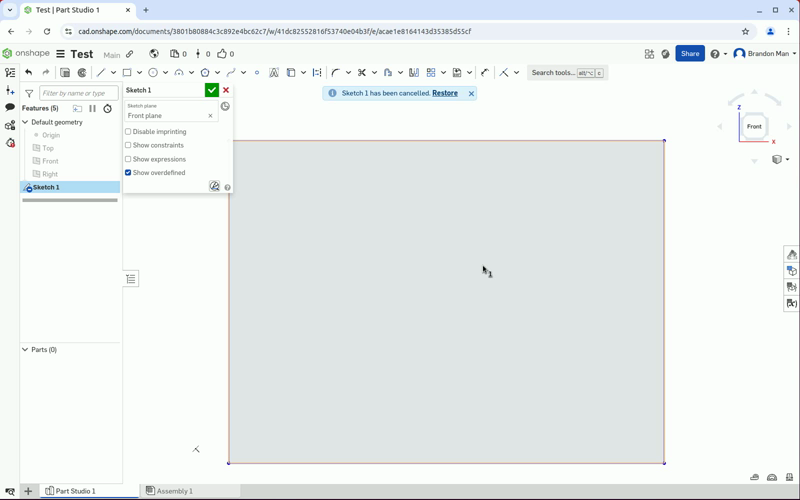
scroll(-6)
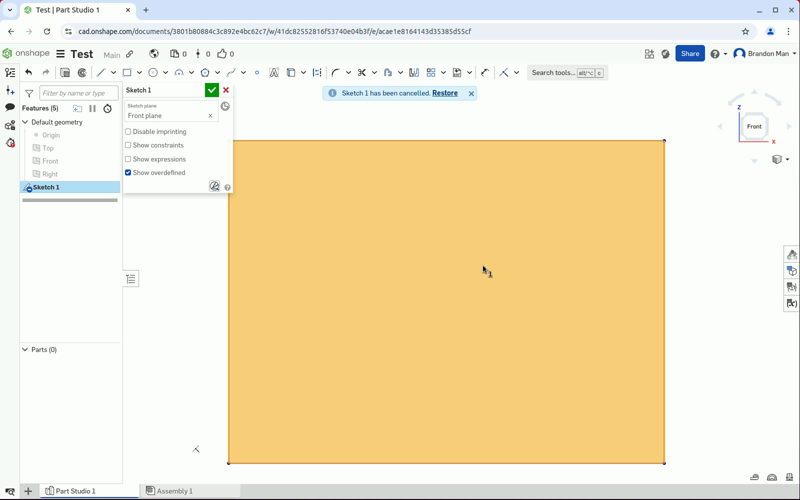
scroll(-6)
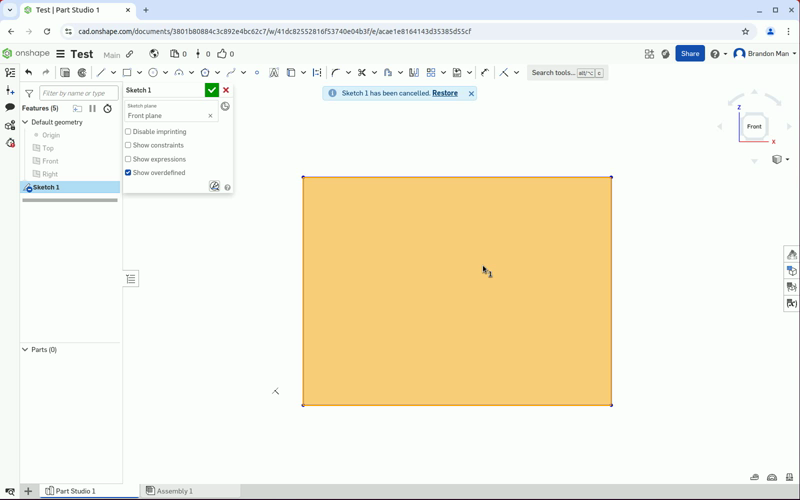
scroll(-6)
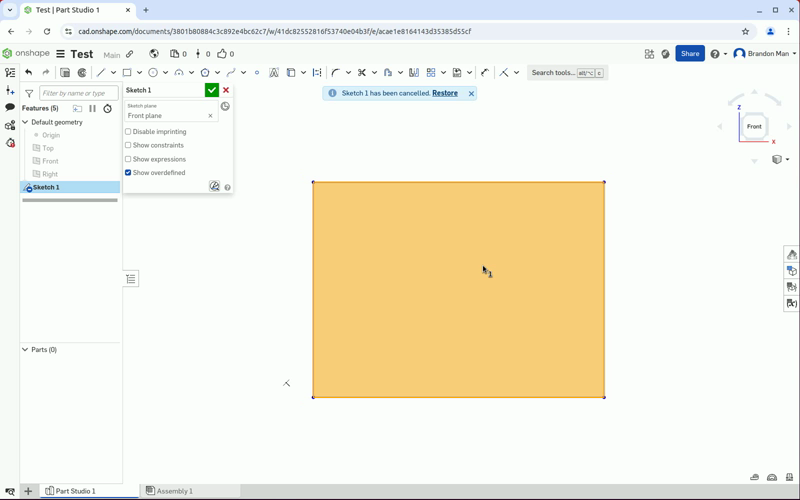
scroll(-6)
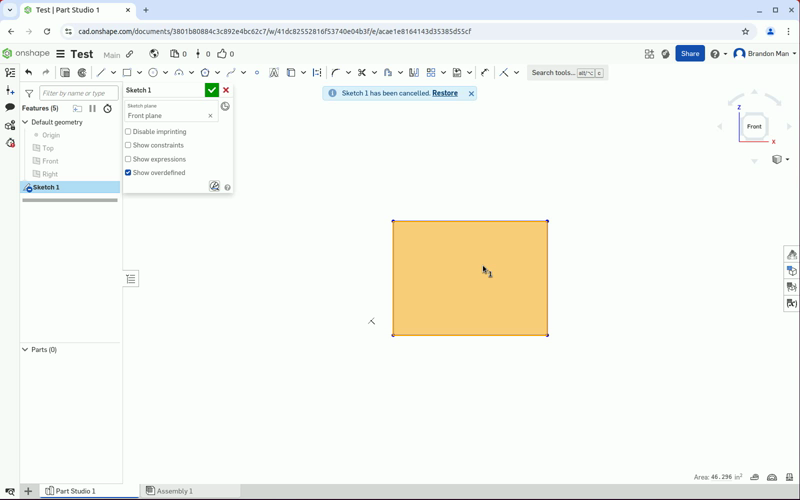
scroll(-6)
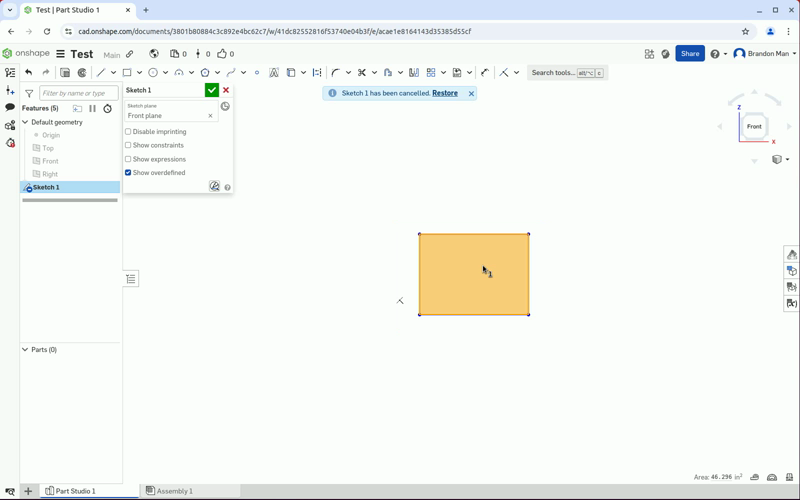
scroll(-6)
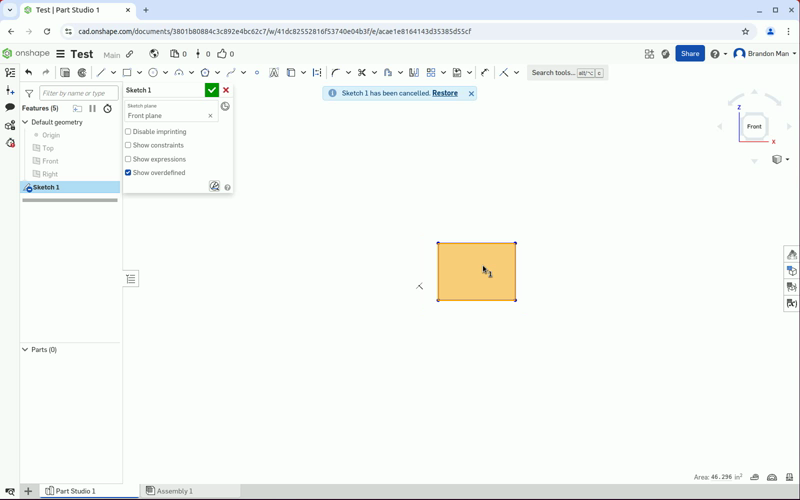
scroll(-6)
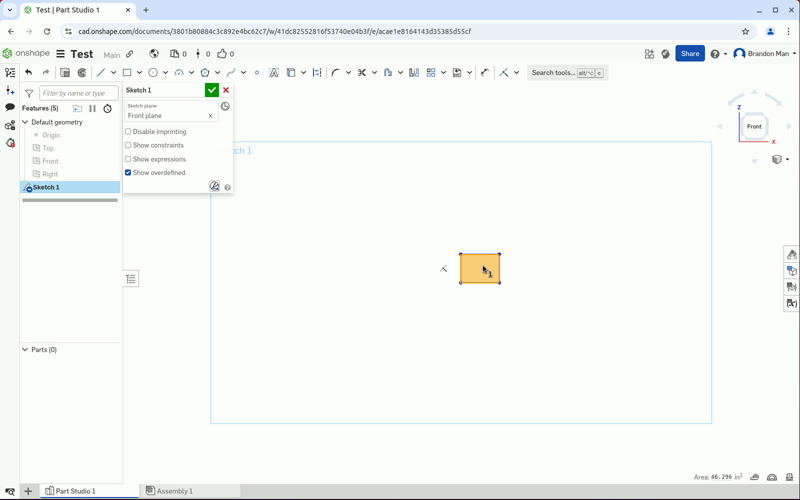
mouse_move(73, 352)
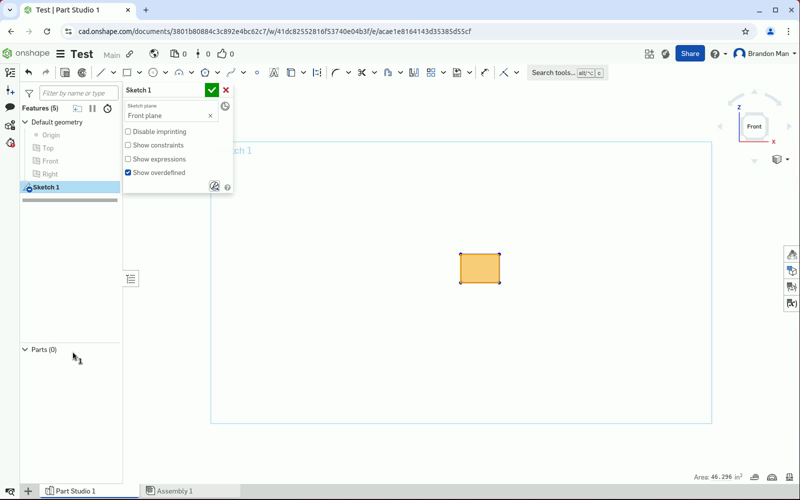
key(shift+y)
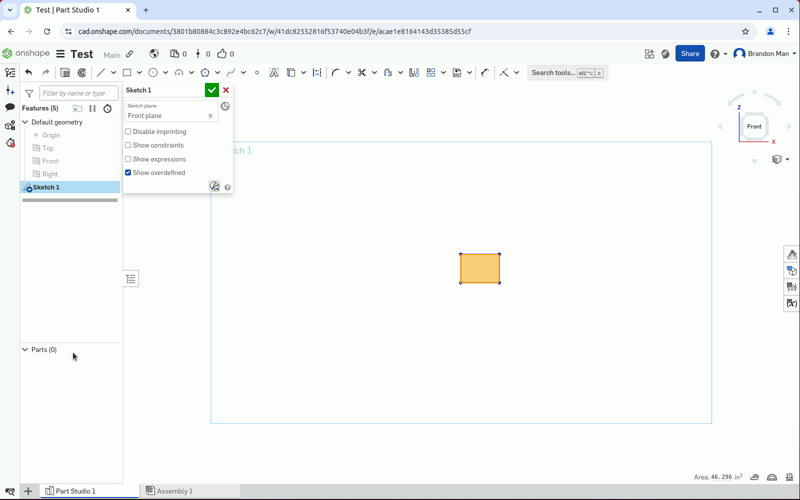
key(shift+e)
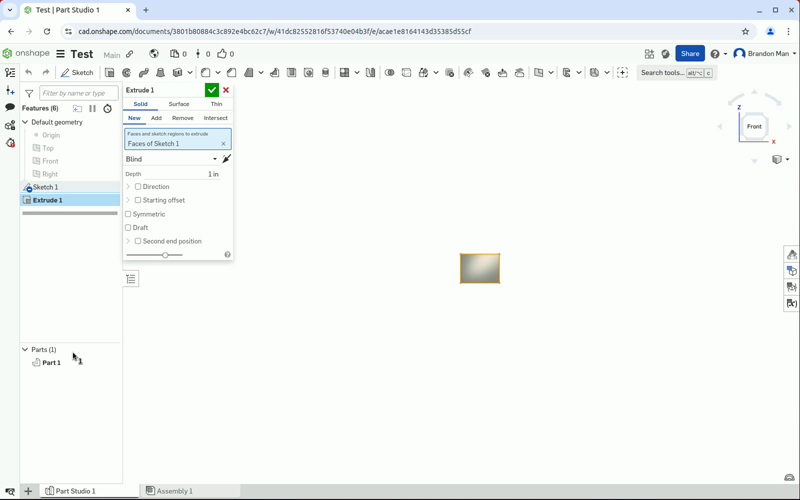
mouse_move(143, 106)
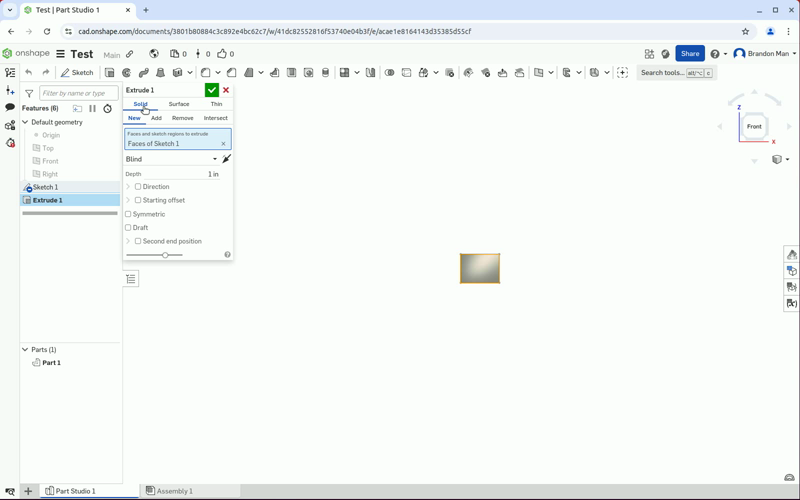
click(143, 106)
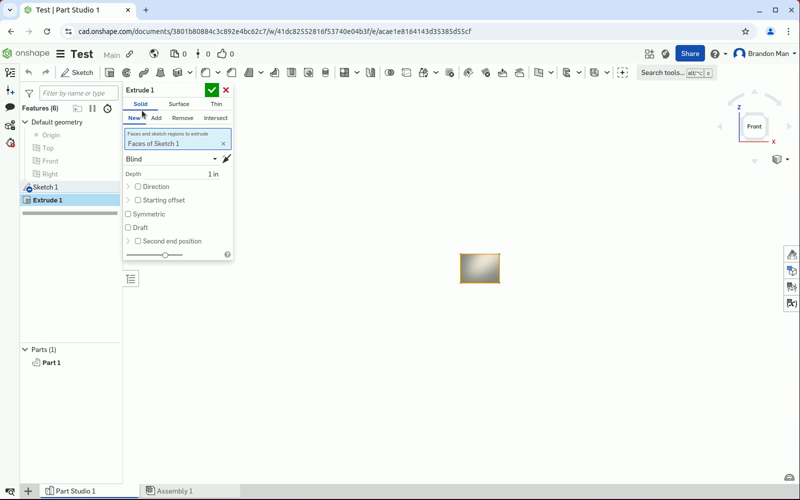
mouse_move(137, 120)
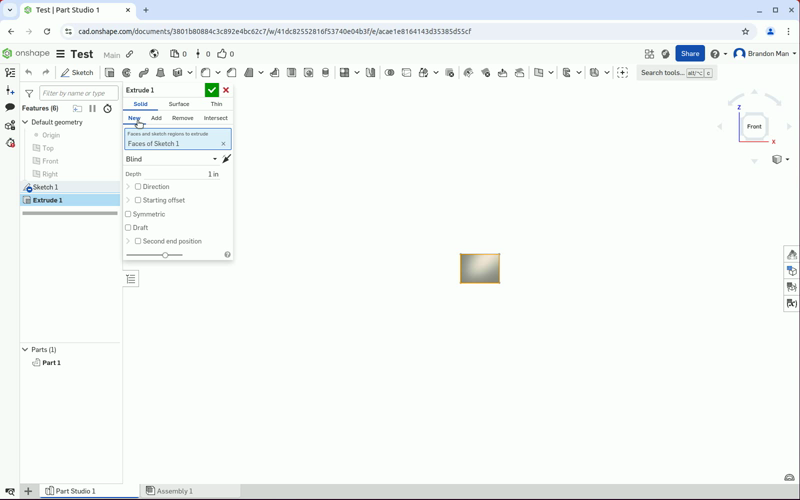
click(137, 120)
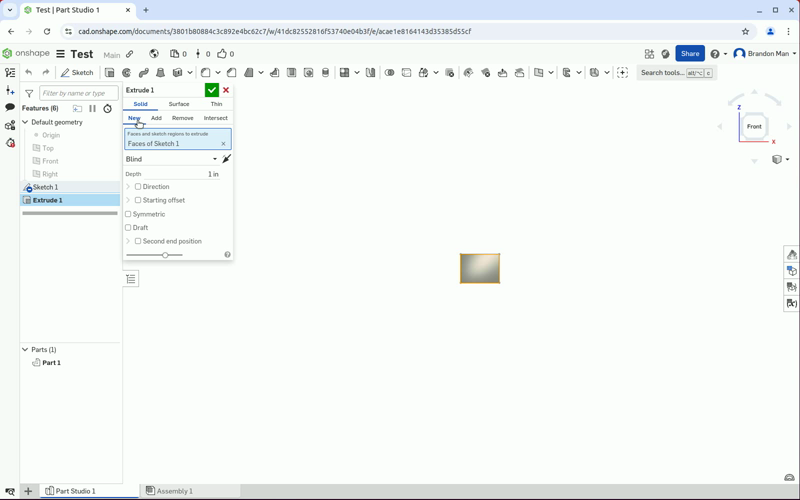
key(tab, 4)
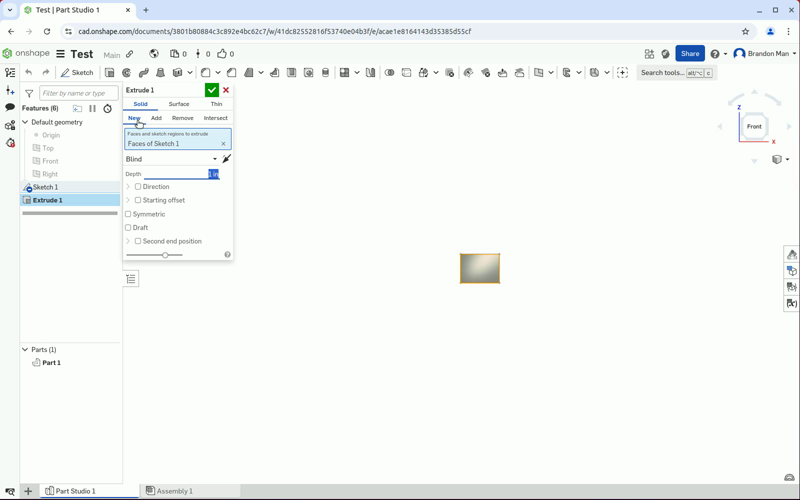
text(-5.777)
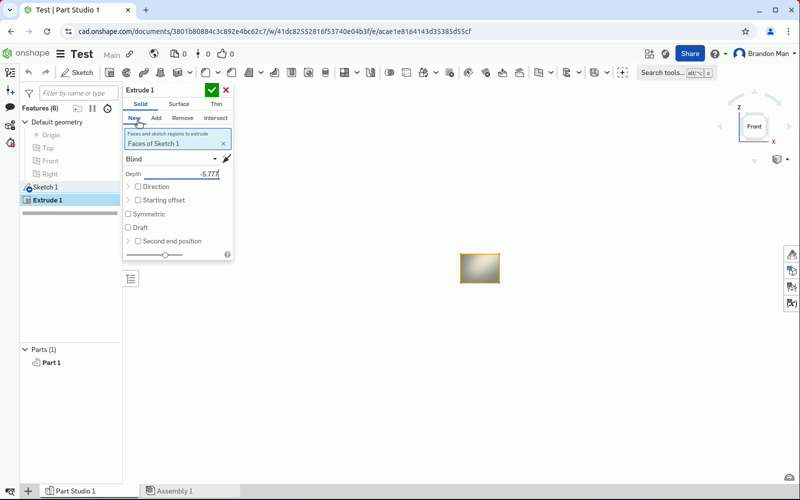
key(enter)
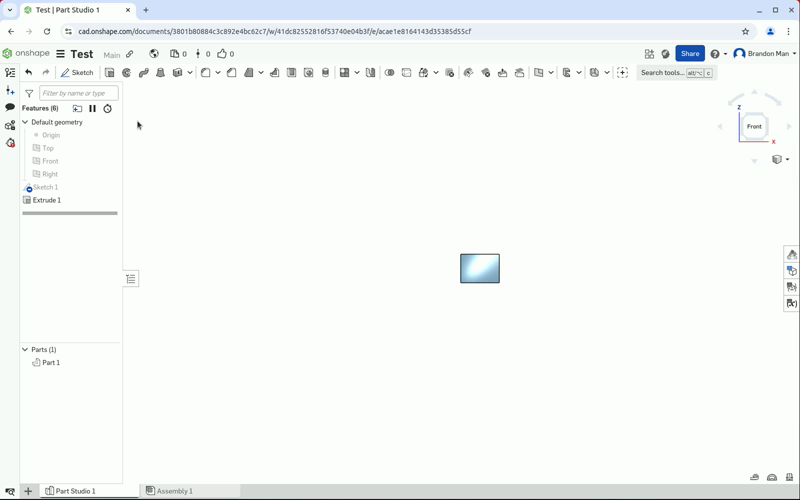
key(shift+h)
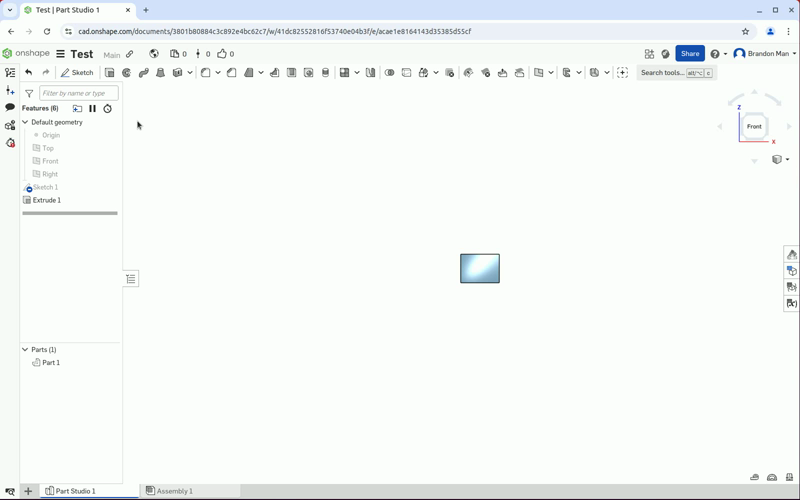
key(shift+h)
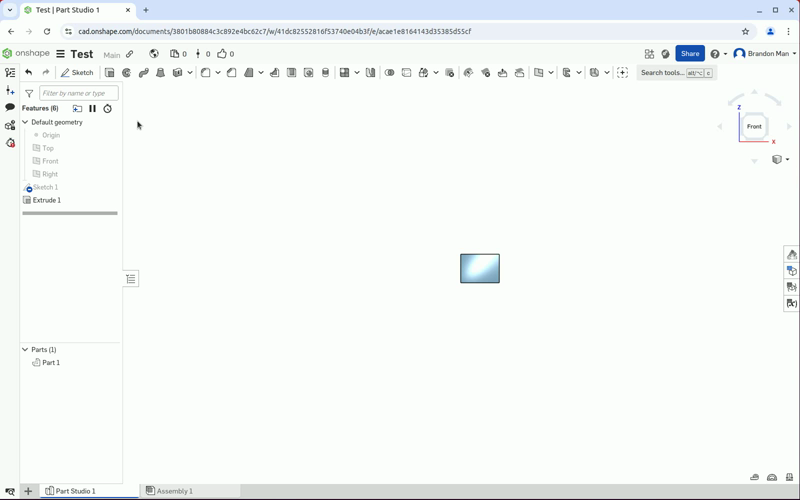
mouse_move(73, 189)
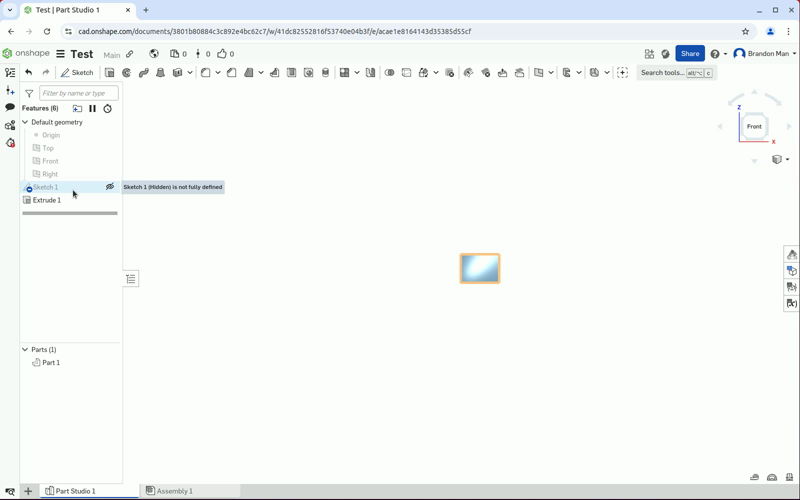
click(73, 189)
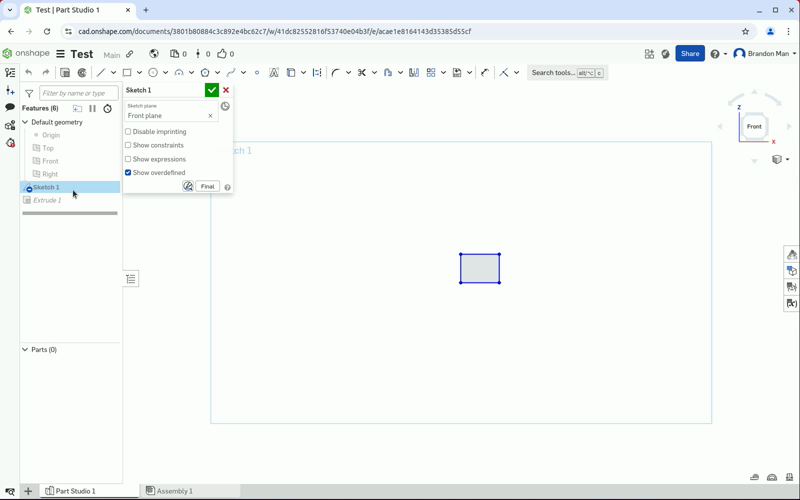
mouse_move(229, 92)
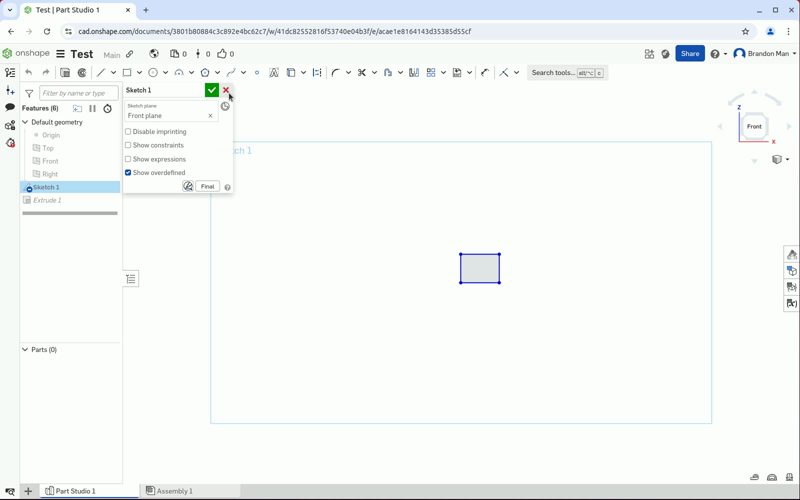
click(229, 92)
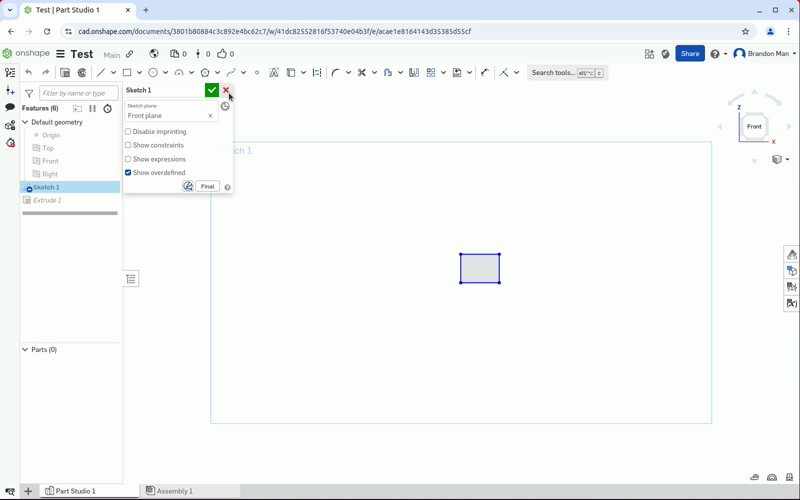
key(shift+s)
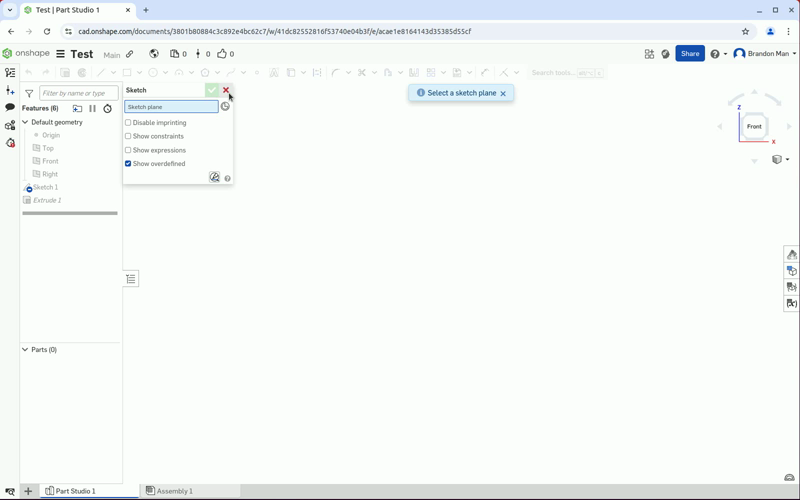
mouse_move(73, 163)
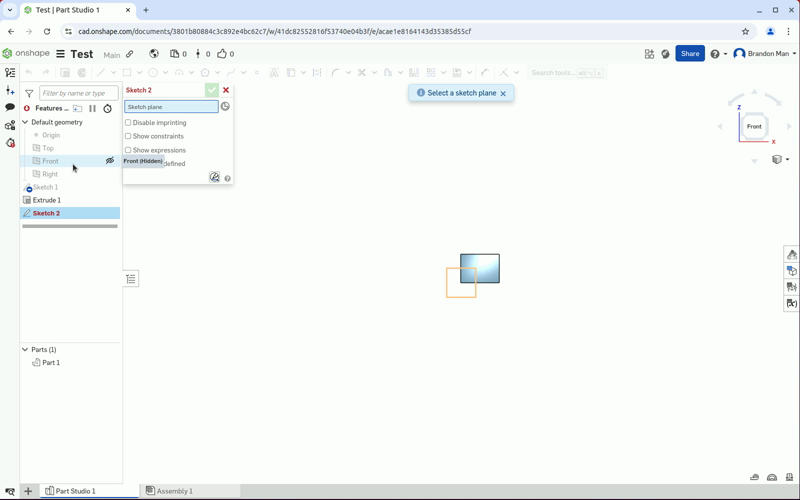
click(73, 163)
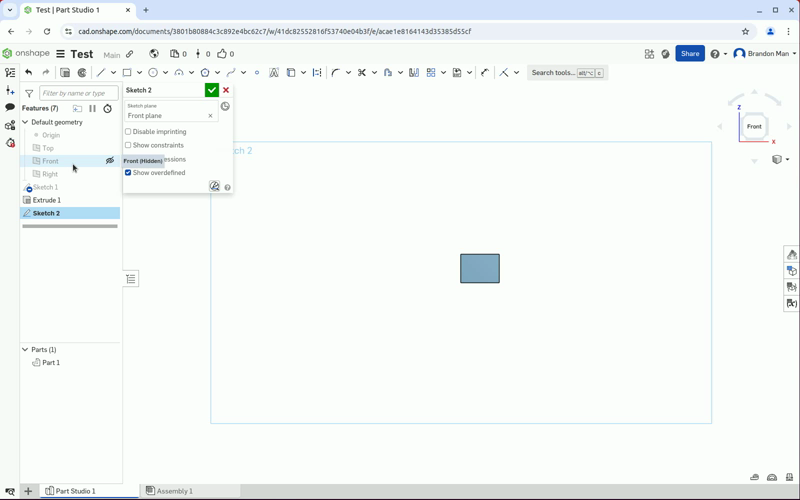
mouse_move(73, 352)
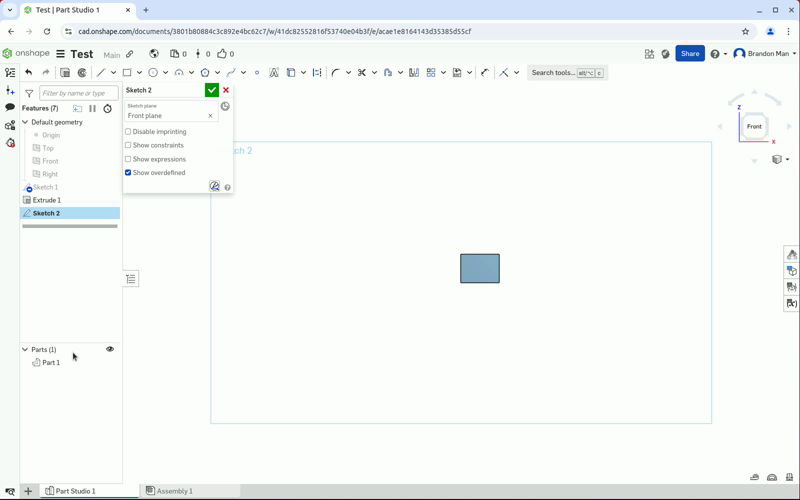
key(y)
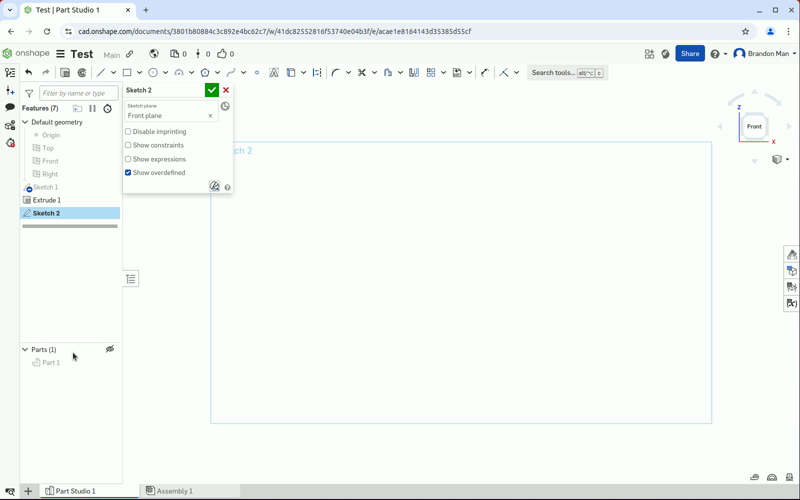
key(l)
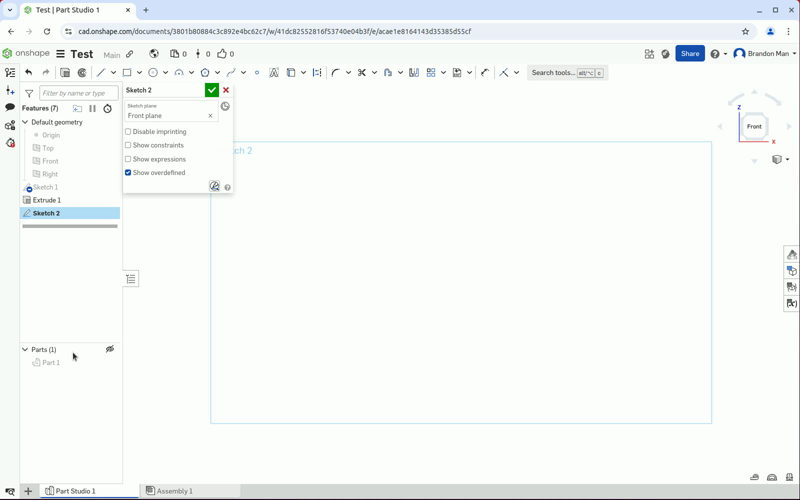
key_down(shift)
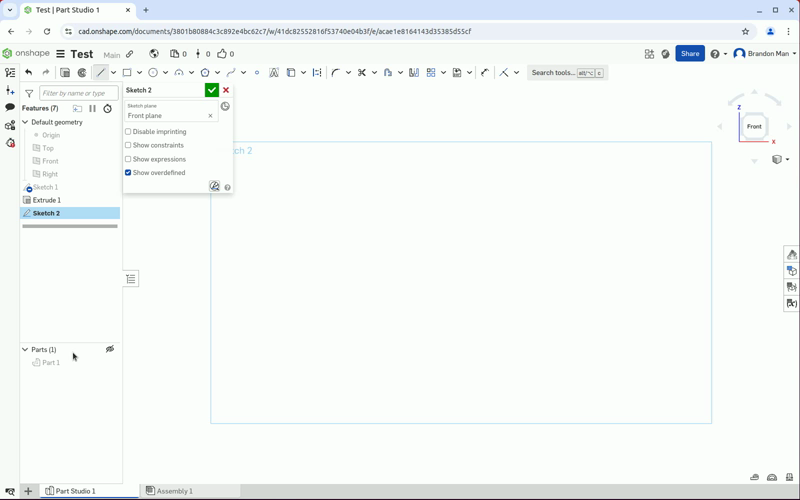
mouse_move(460, 217)
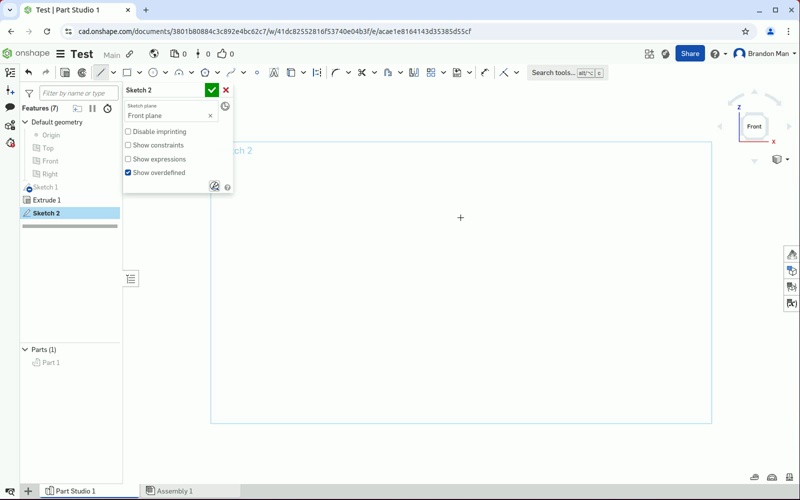
click(460, 217)
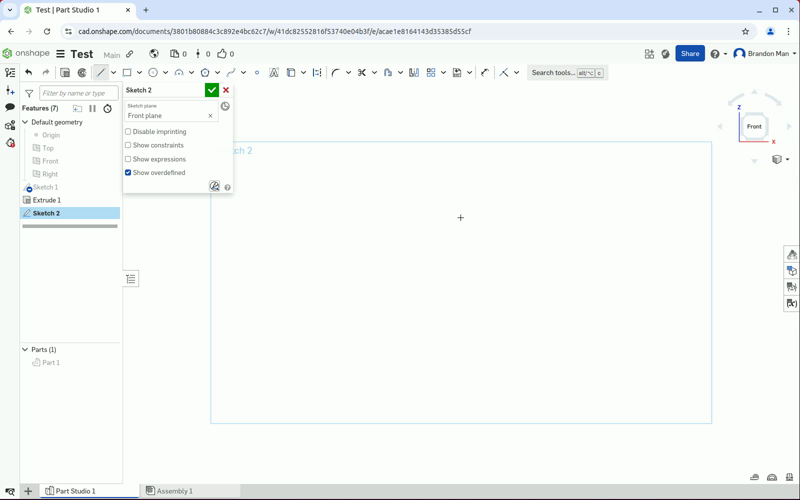
key_up(shift)
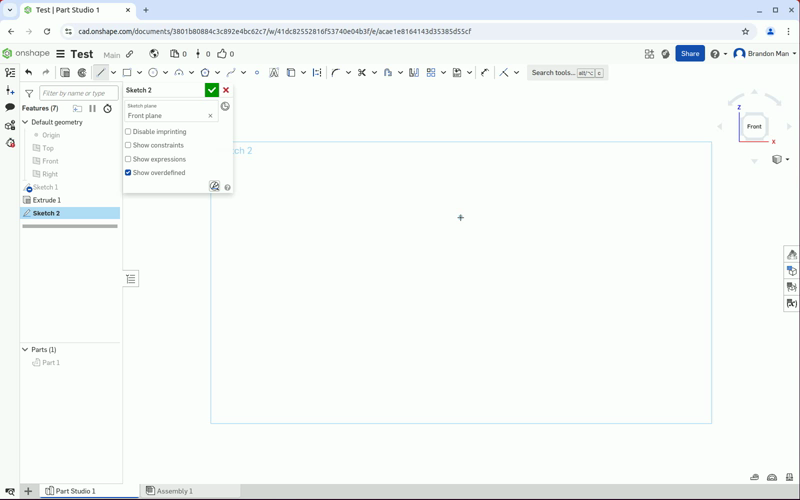
key_down(shift)
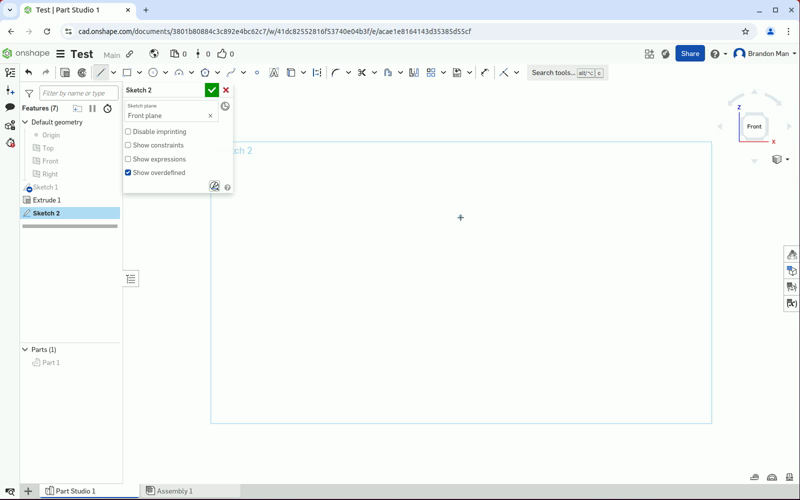
mouse_move(490, 217)
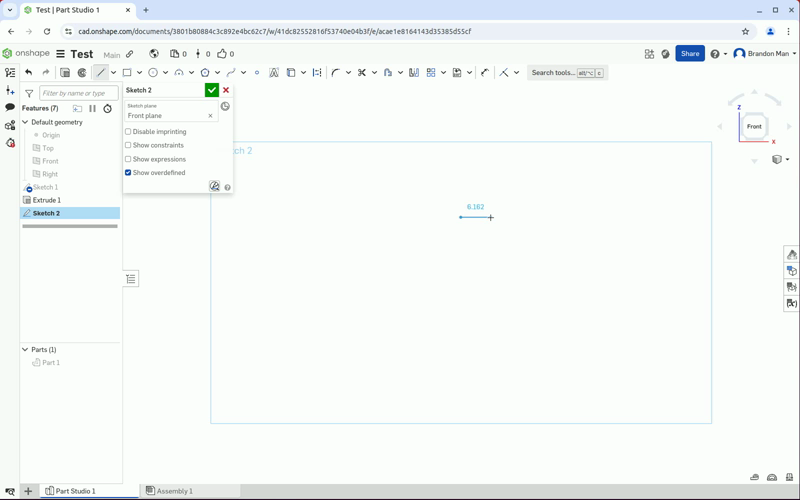
mouse_move(499, 217)
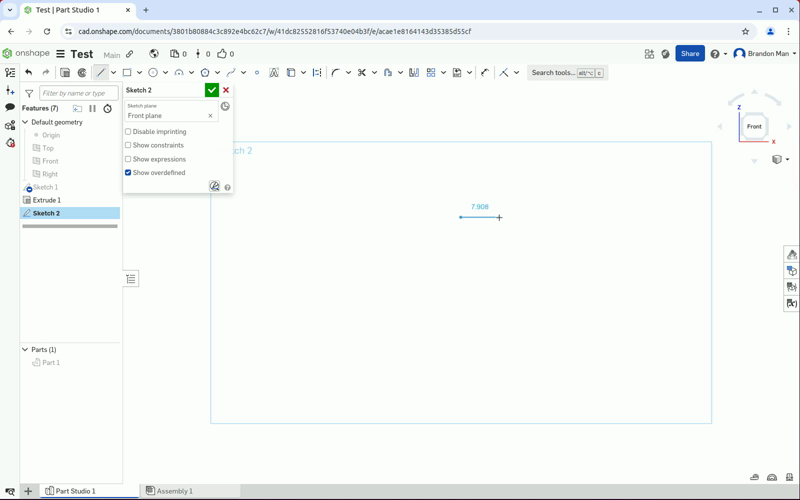
click(499, 217)
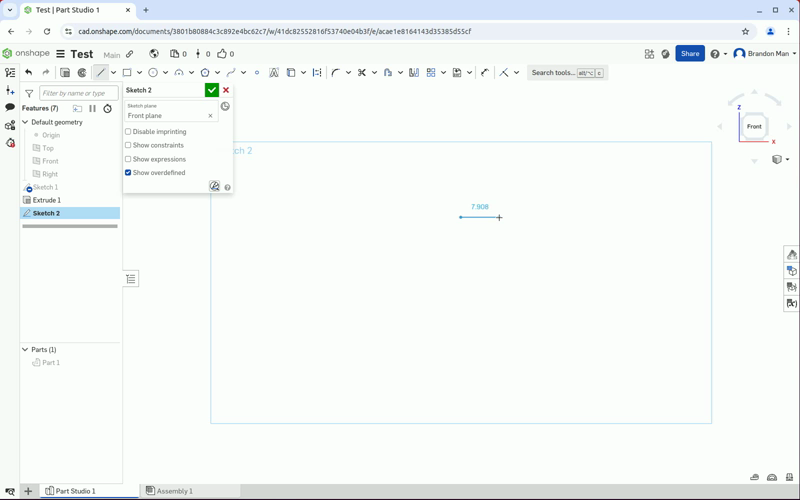
key_up(shift)
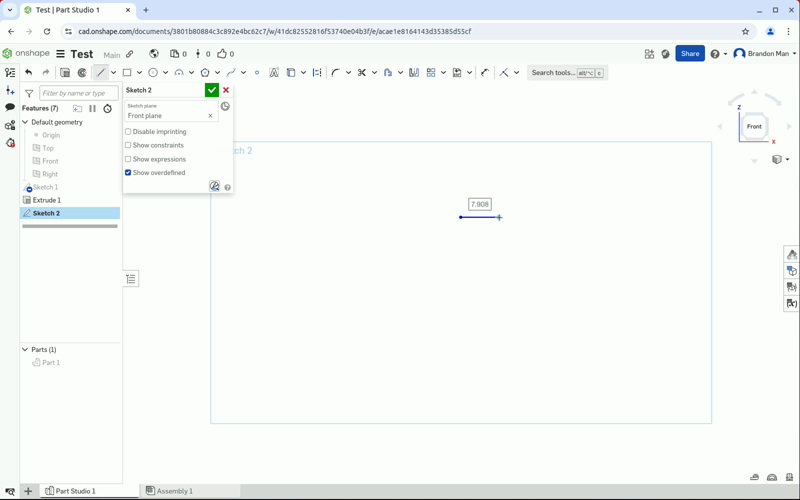
key_down(shift)
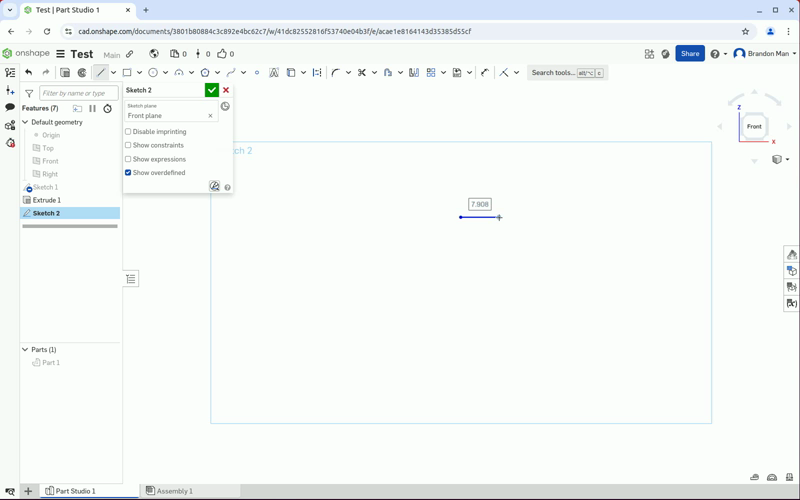
mouse_move(529, 217)
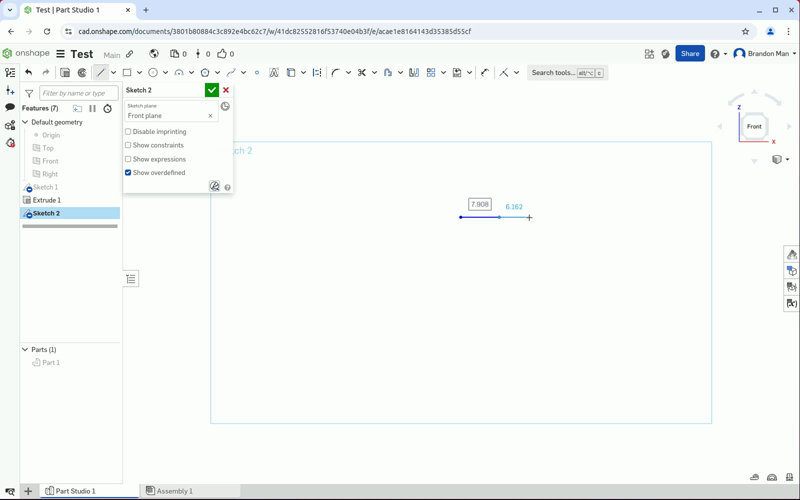
mouse_move(499, 198)
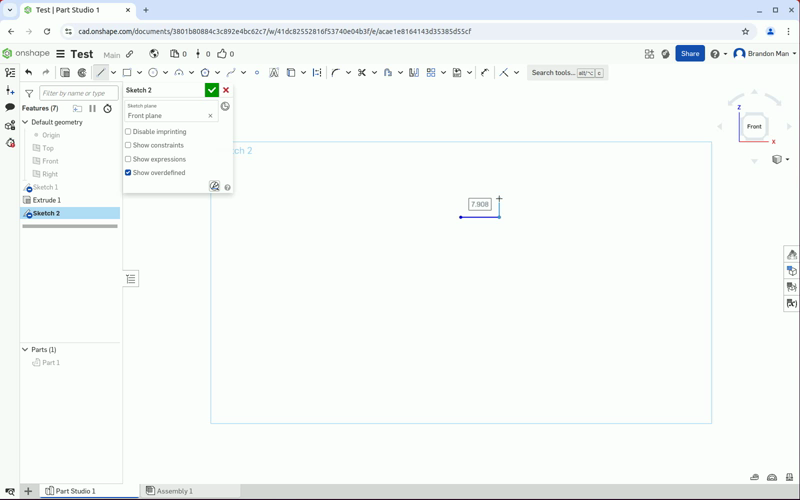
click(499, 198)
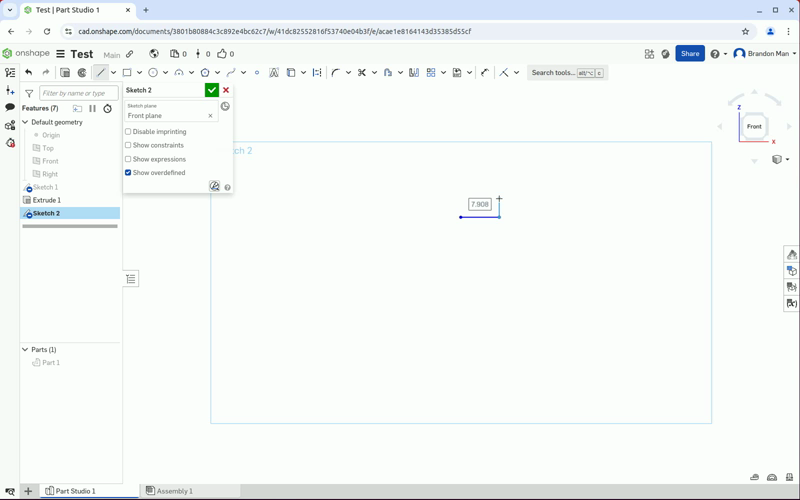
key_up(shift)
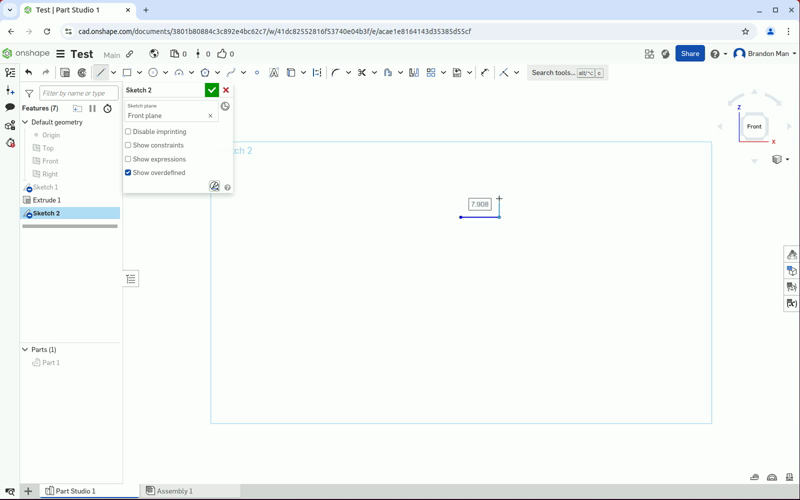
key_down(shift)
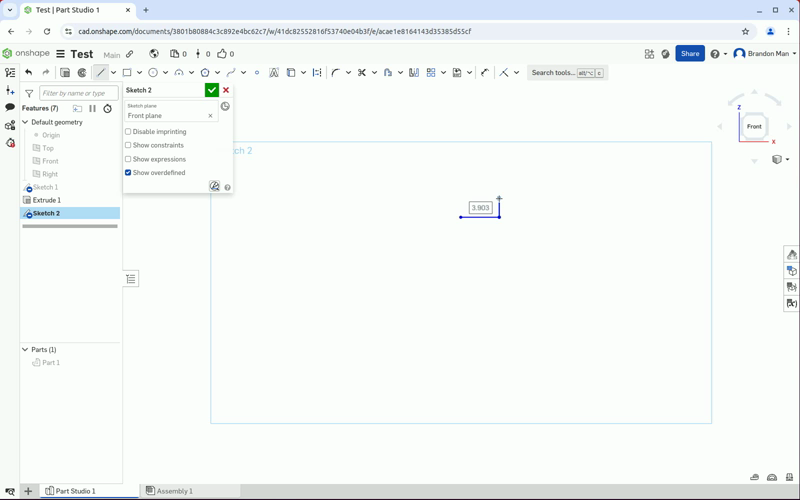
mouse_move(529, 198)
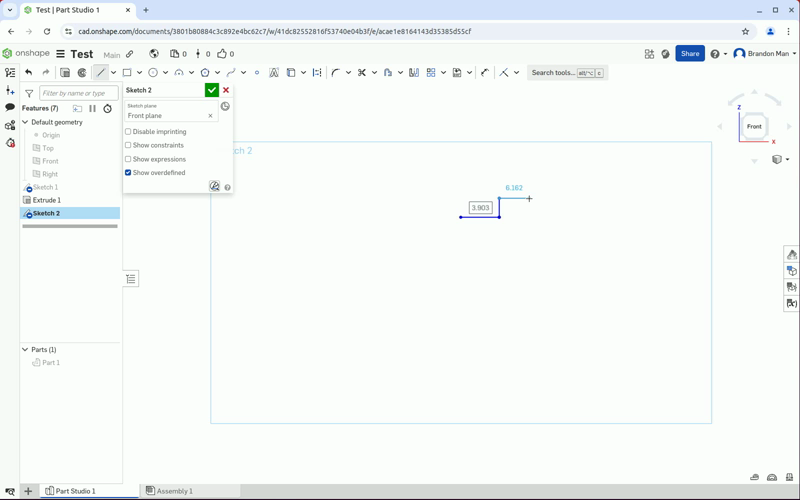
mouse_move(460, 198)
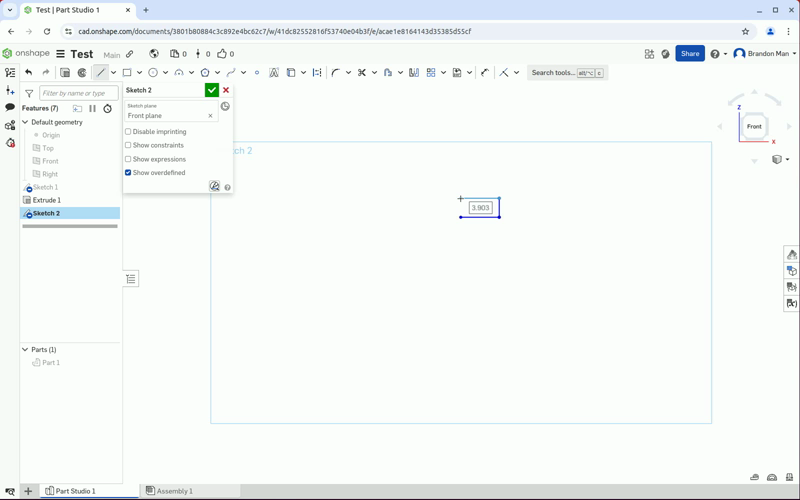
click(460, 198)
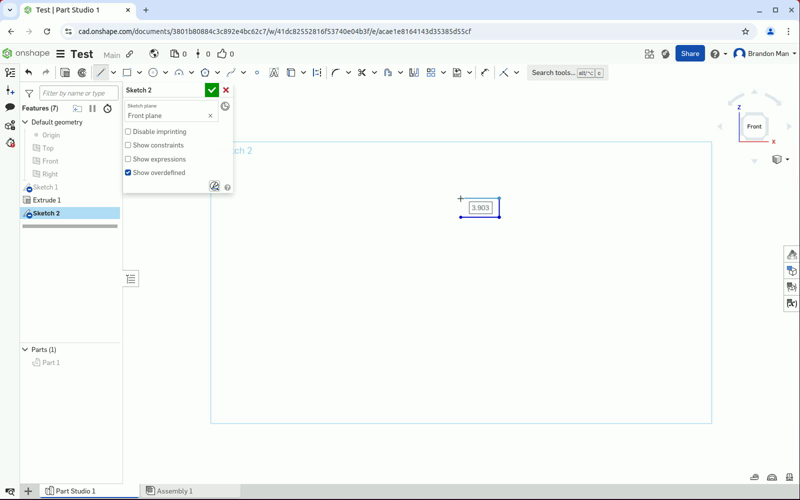
key_up(shift)
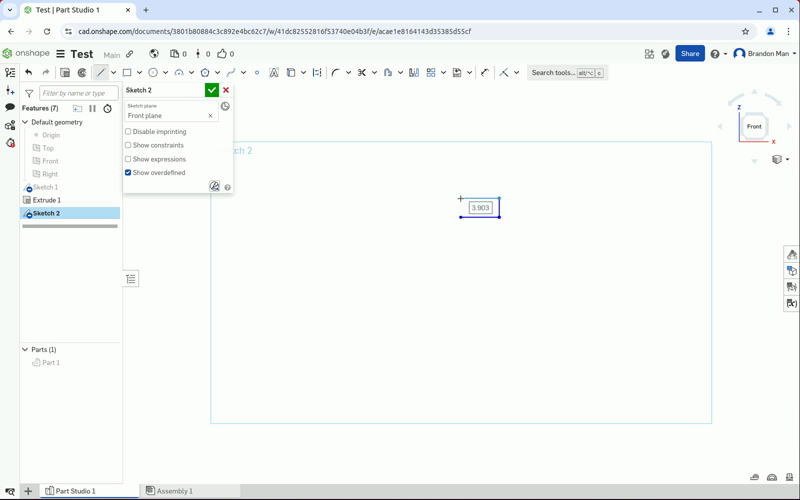
mouse_move(490, 198)
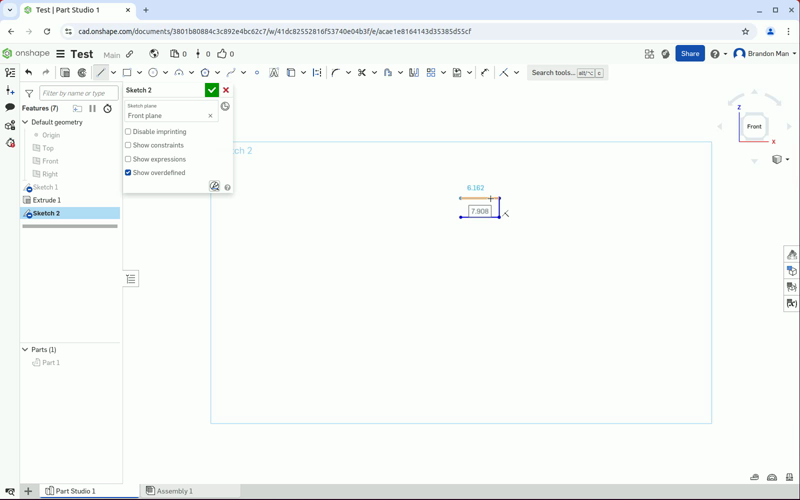
key_down(shift)
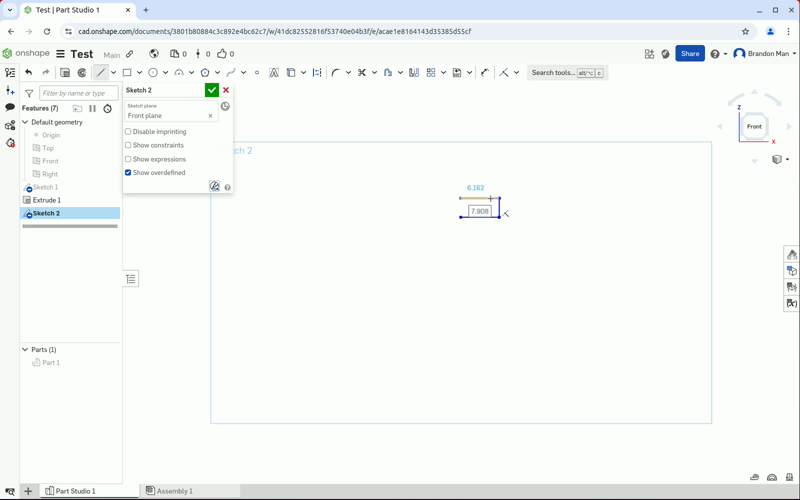
mouse_move(460, 217)
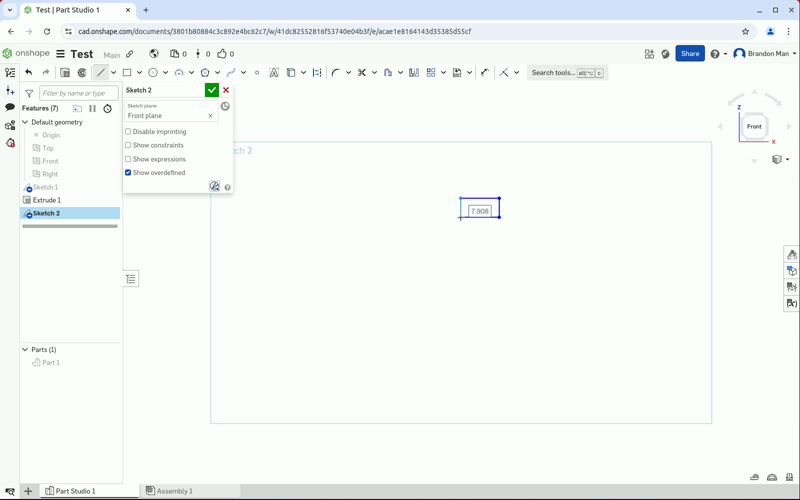
key_up(shift)
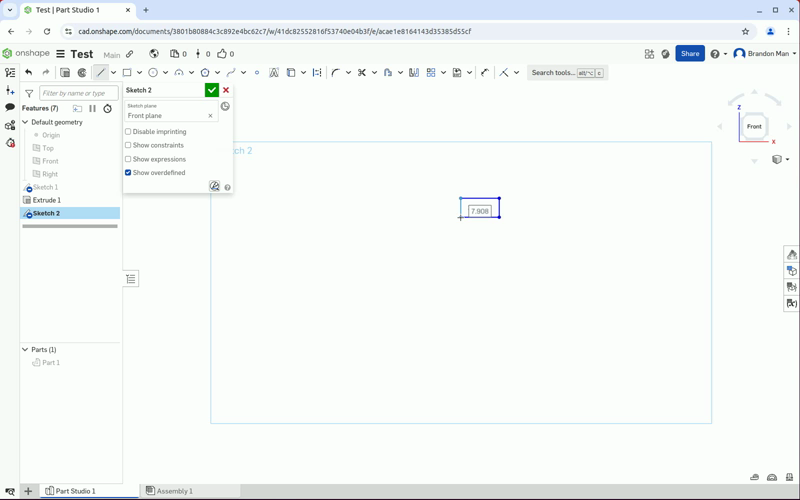
click(460, 217)
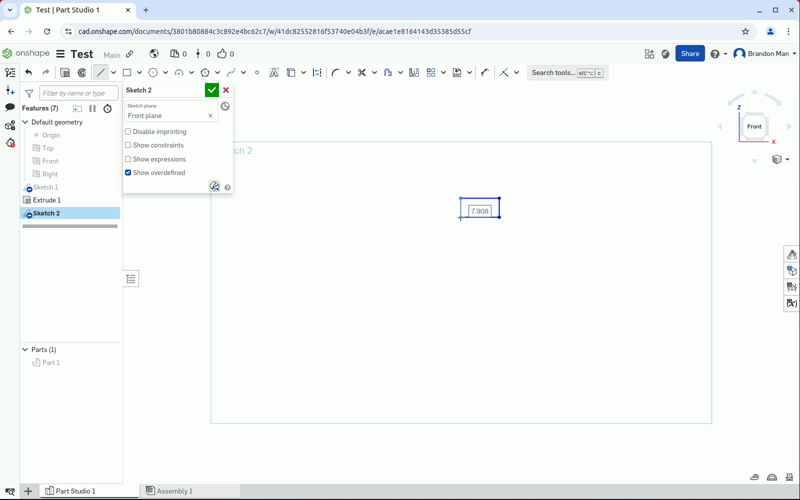
key(esc)
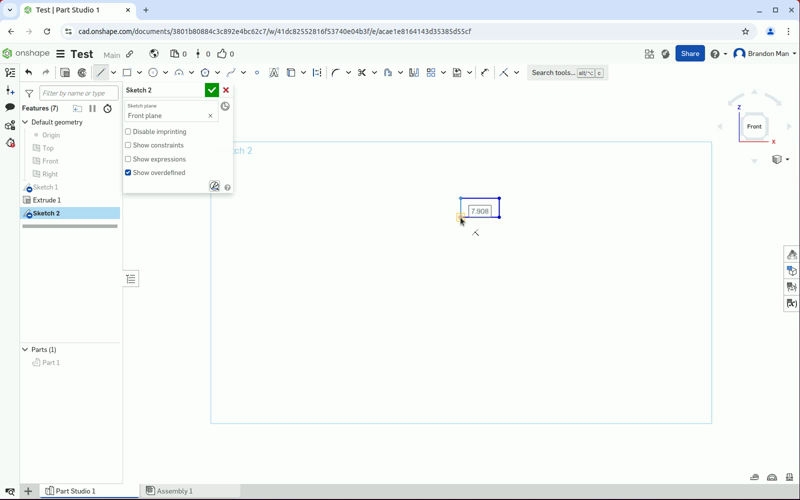
mouse_move(471, 200)
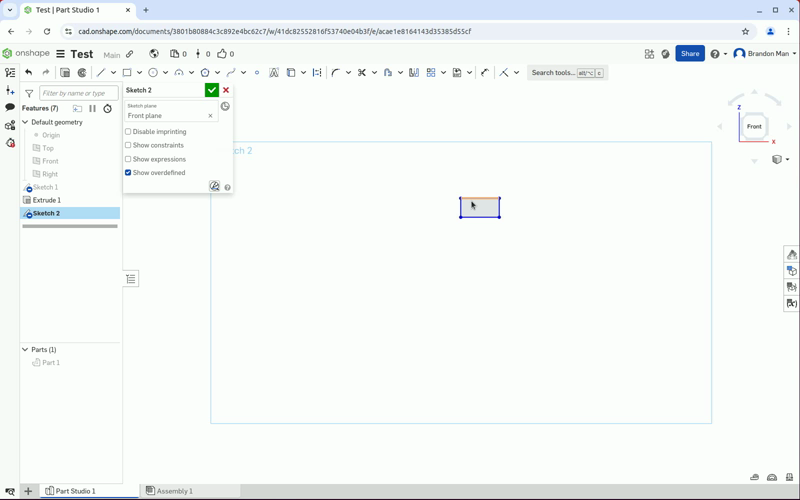
scroll(6)
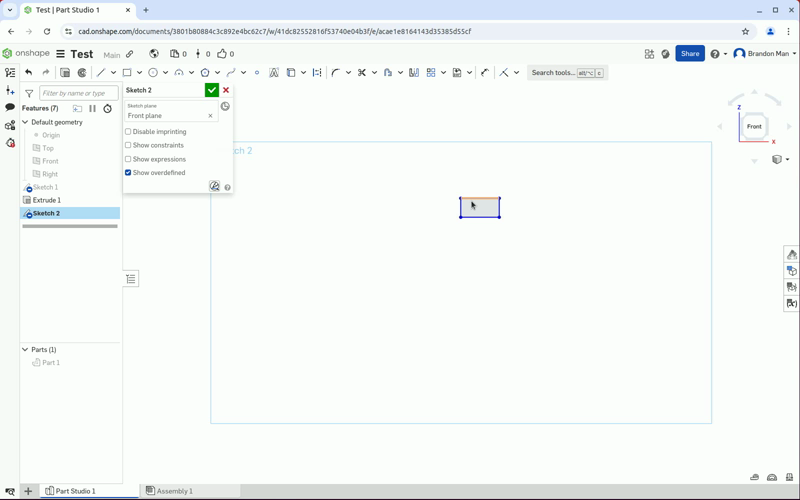
scroll(6)
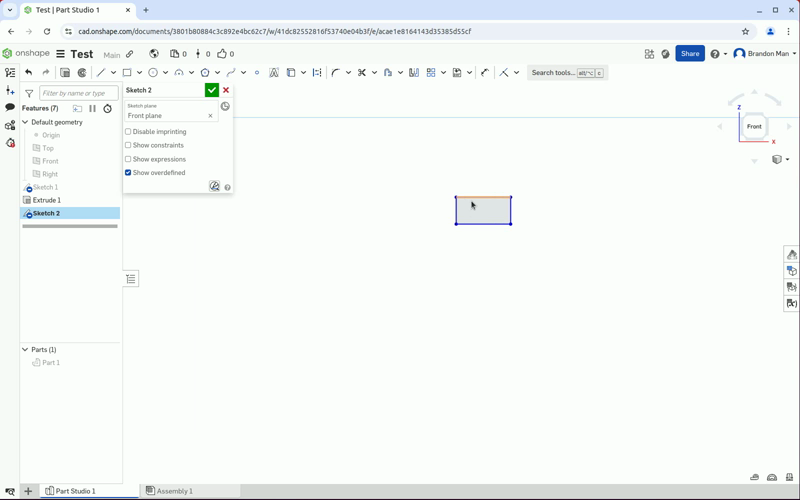
scroll(6)
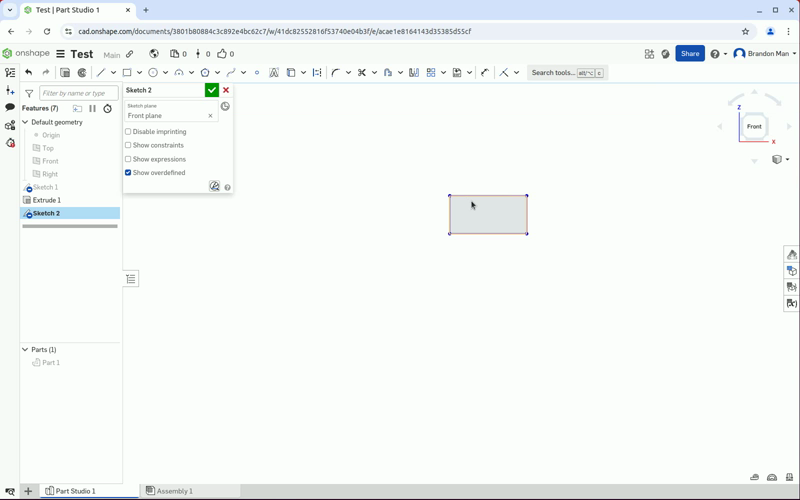
scroll(6)
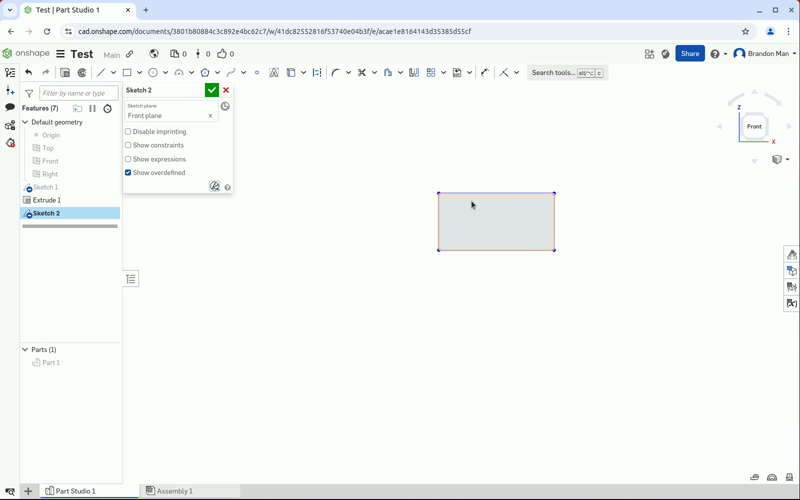
scroll(6)
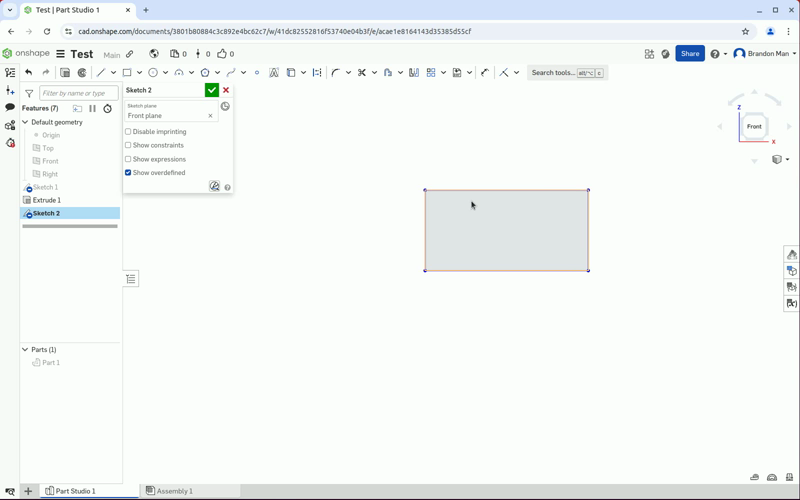
scroll(6)
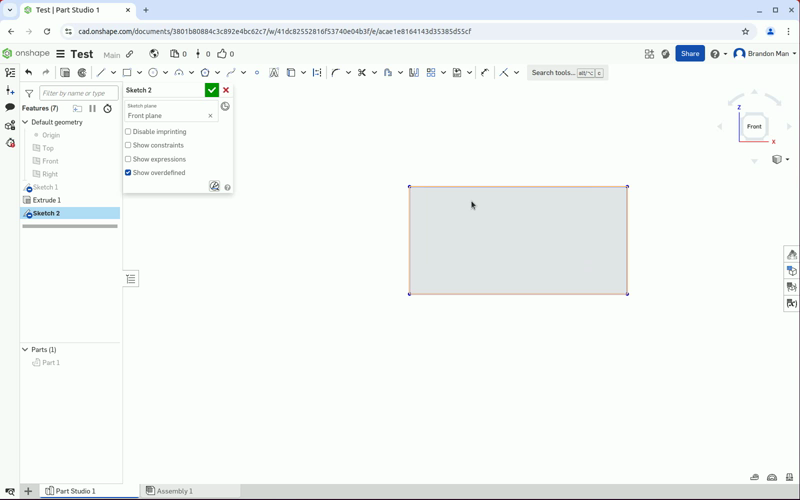
scroll(6)
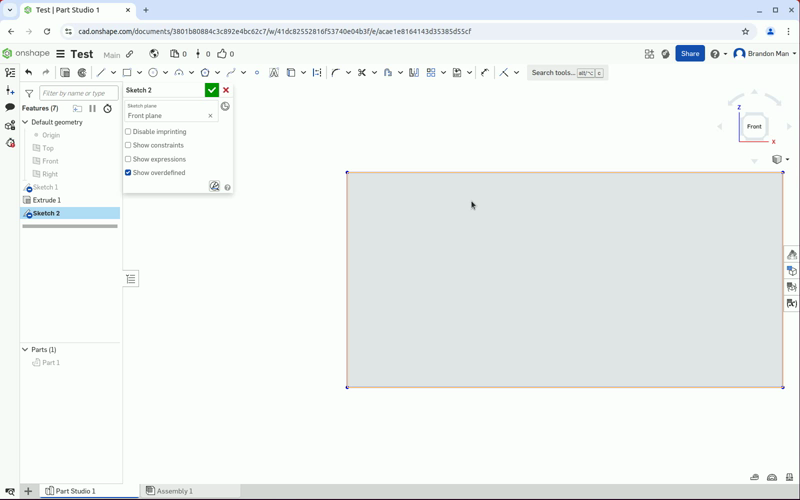
click(471, 200)
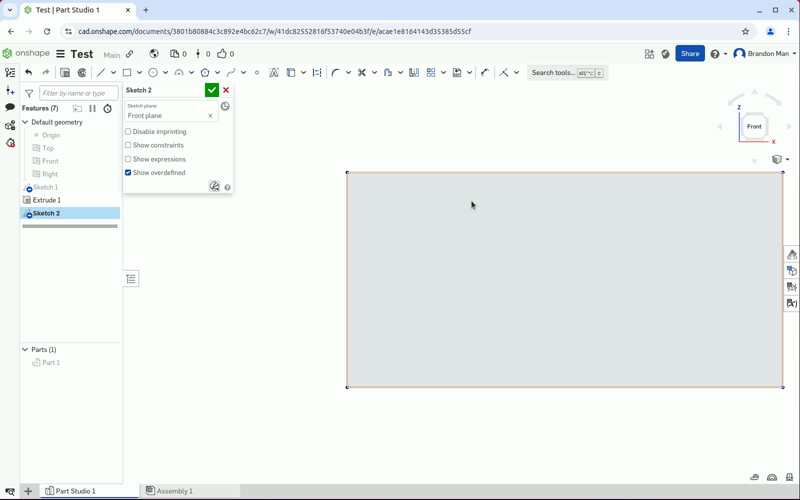
scroll(-6)
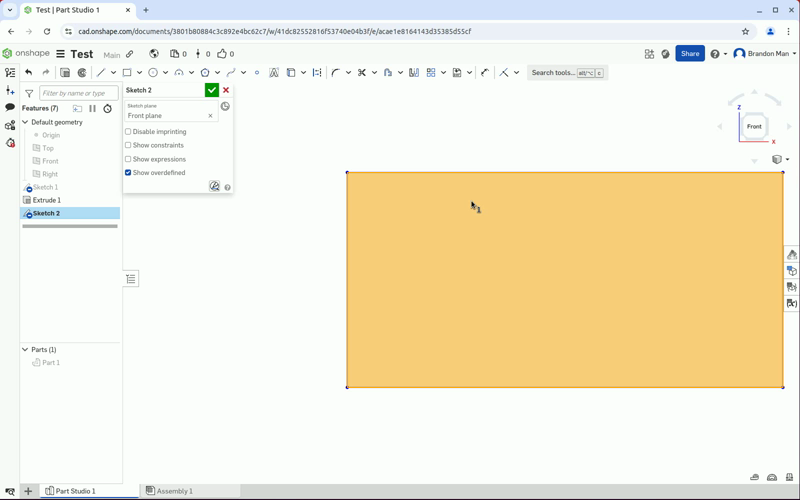
scroll(-6)
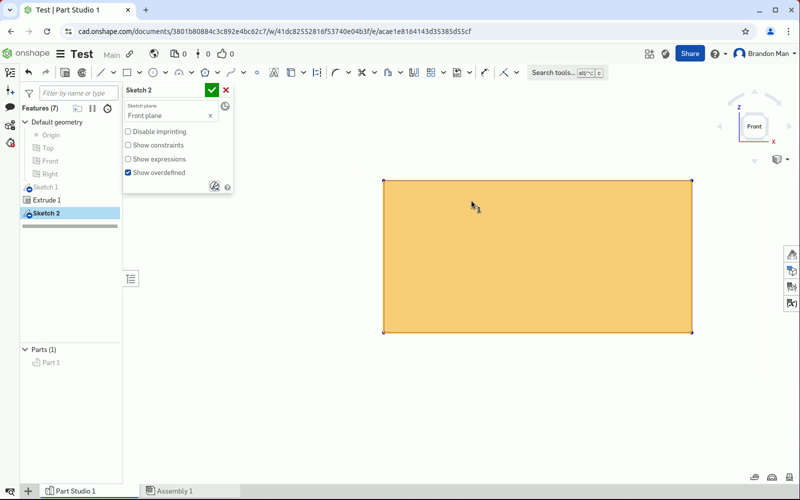
scroll(-6)
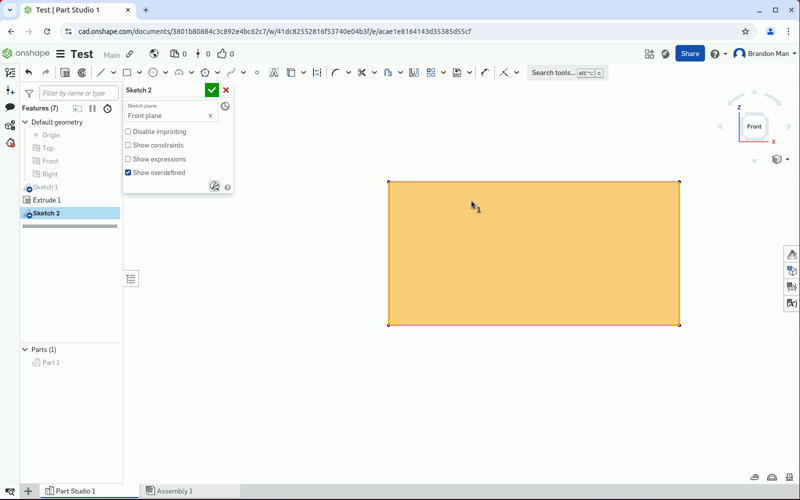
scroll(-6)
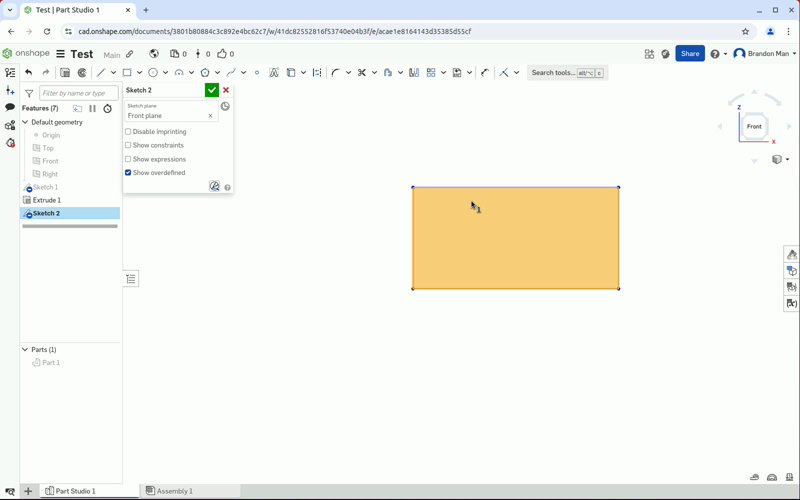
scroll(-6)
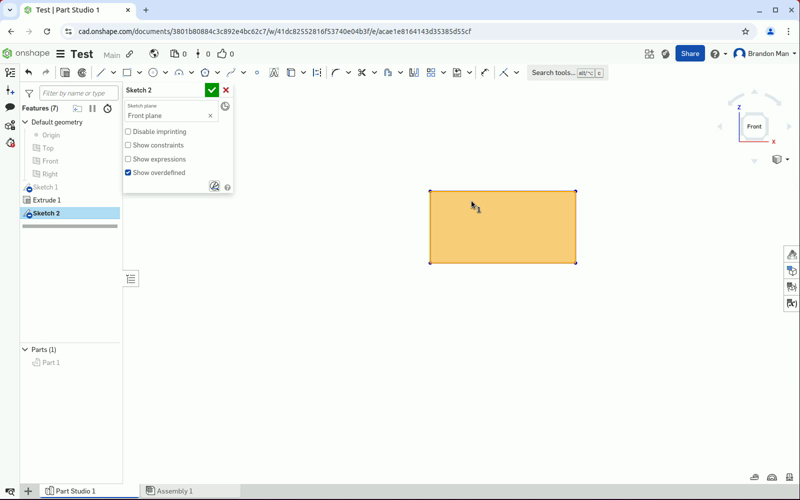
scroll(-6)
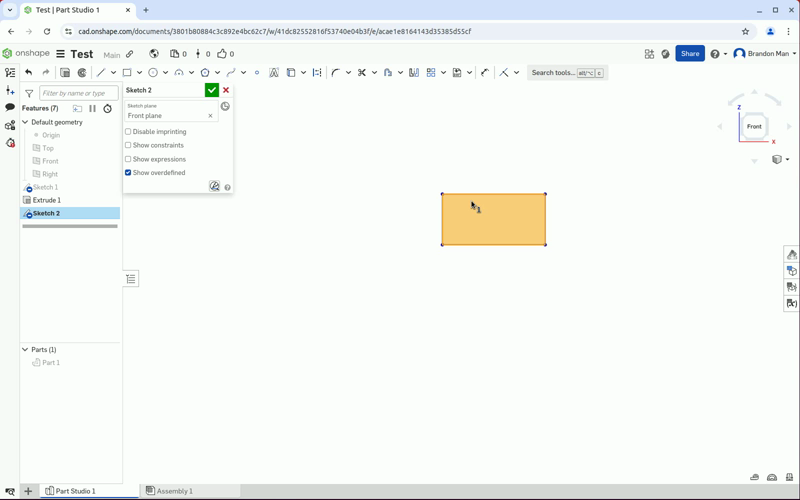
scroll(-6)
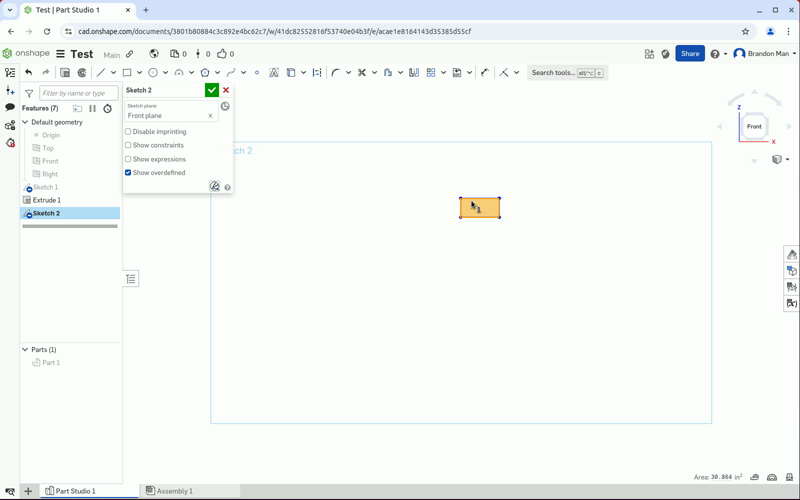
mouse_move(73, 352)
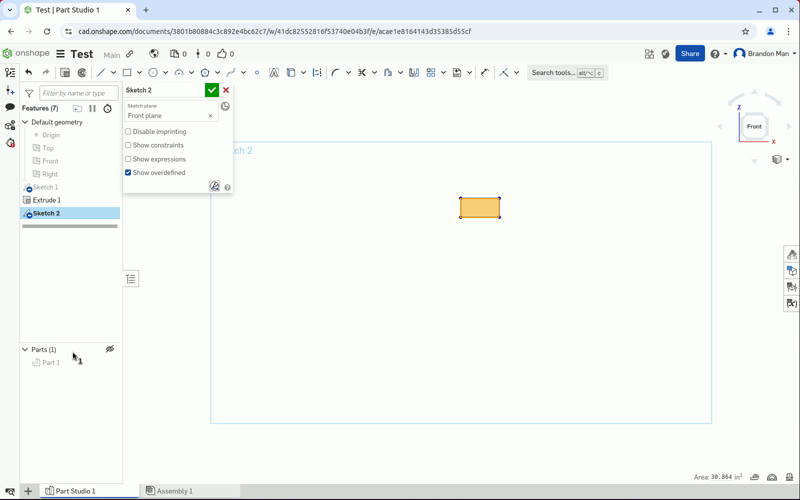
key(shift+y)
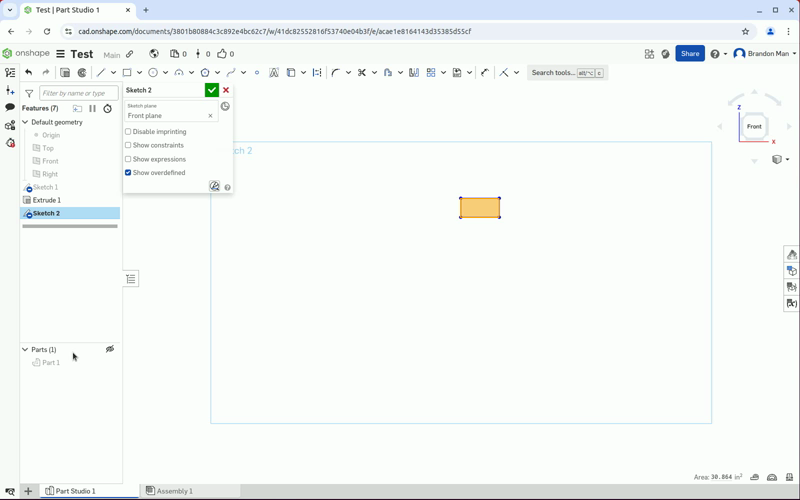
key(shift+e)
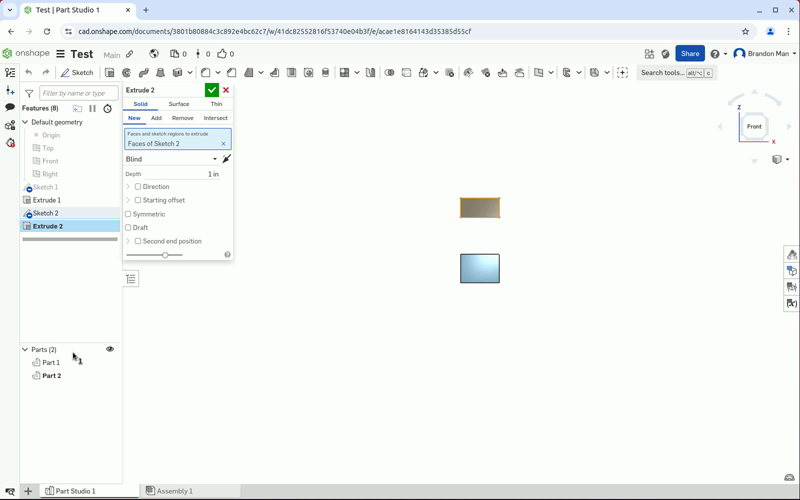
mouse_move(143, 106)
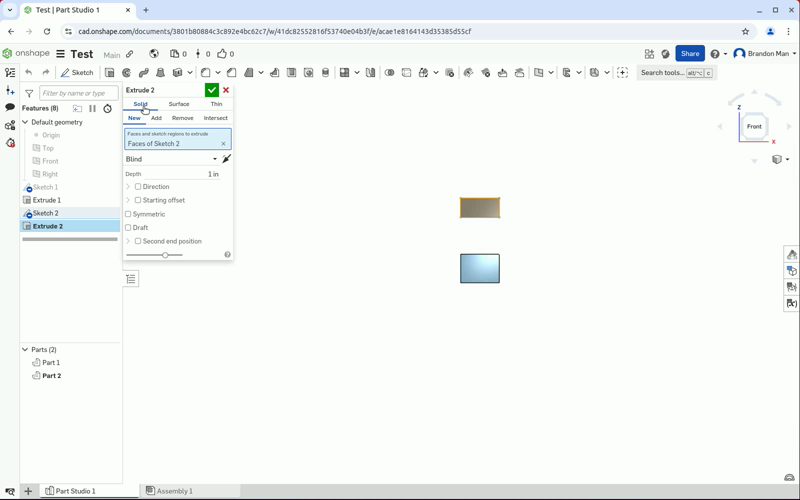
click(143, 106)
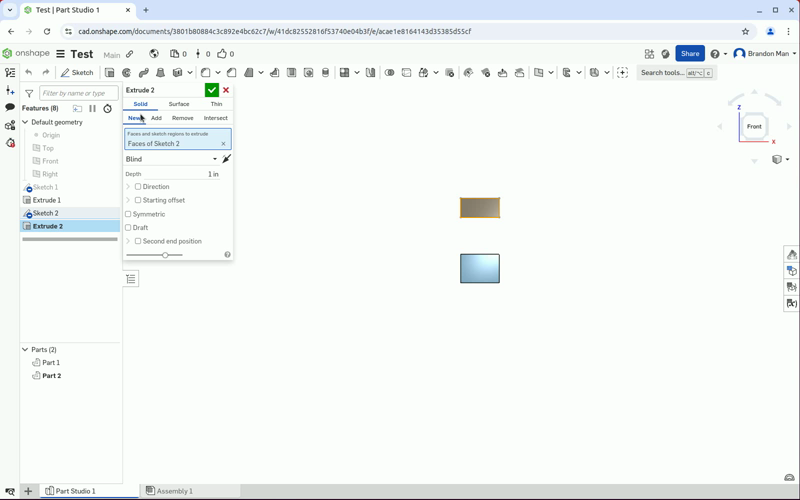
mouse_move(137, 120)
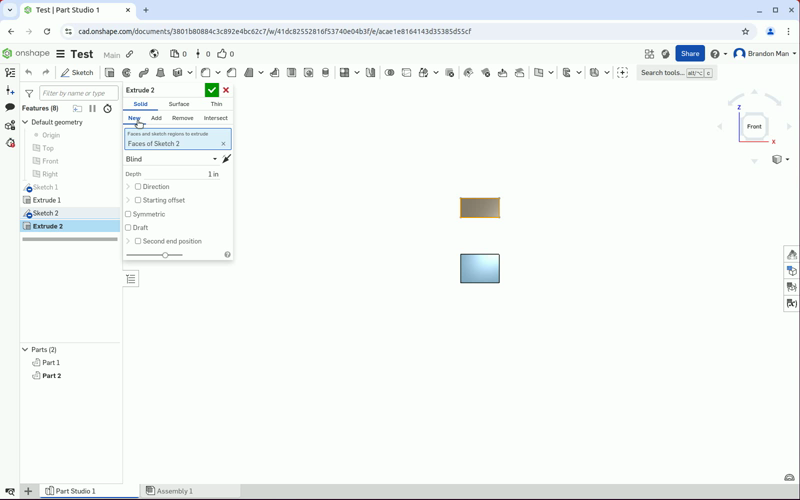
click(137, 120)
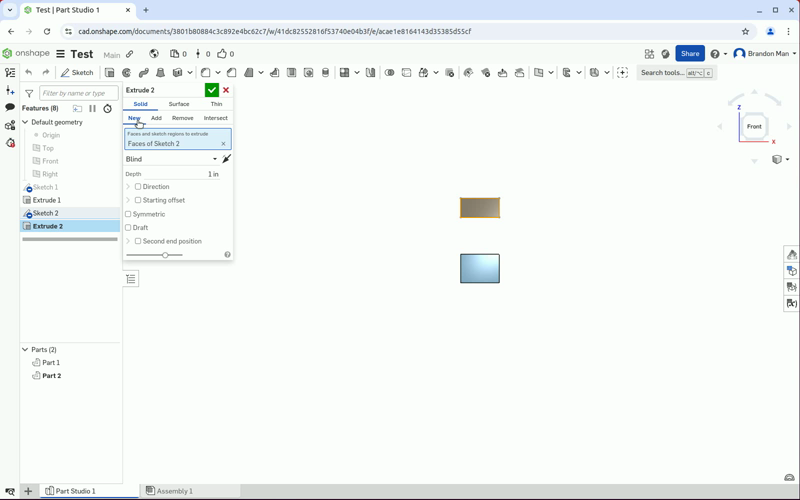
key(tab, 4)
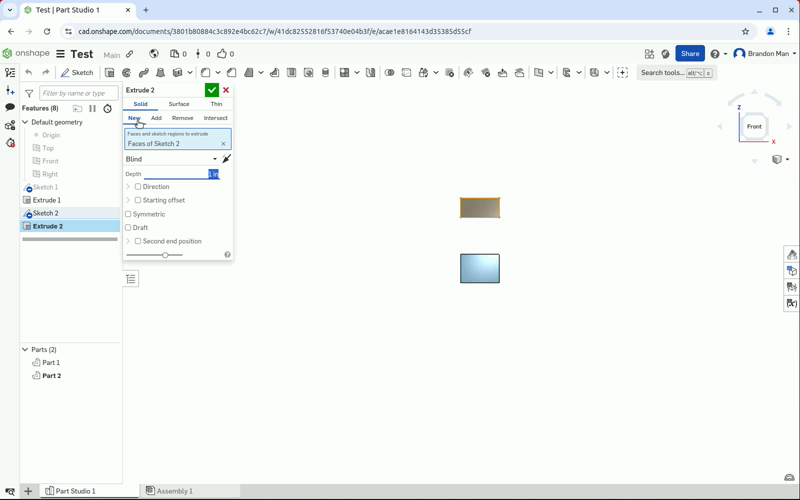
text(-5.777)
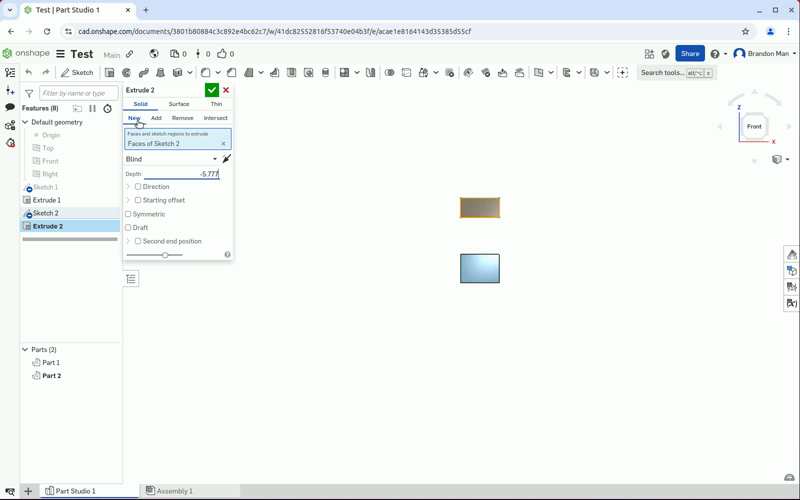
key(enter)
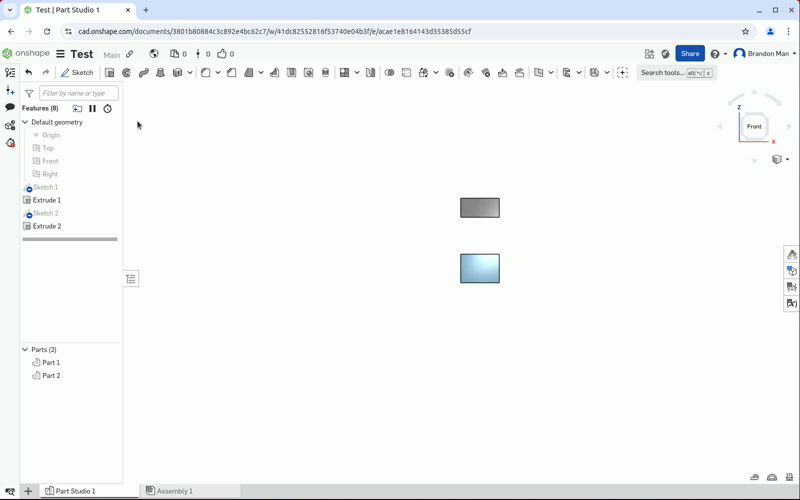
key(shift+h)
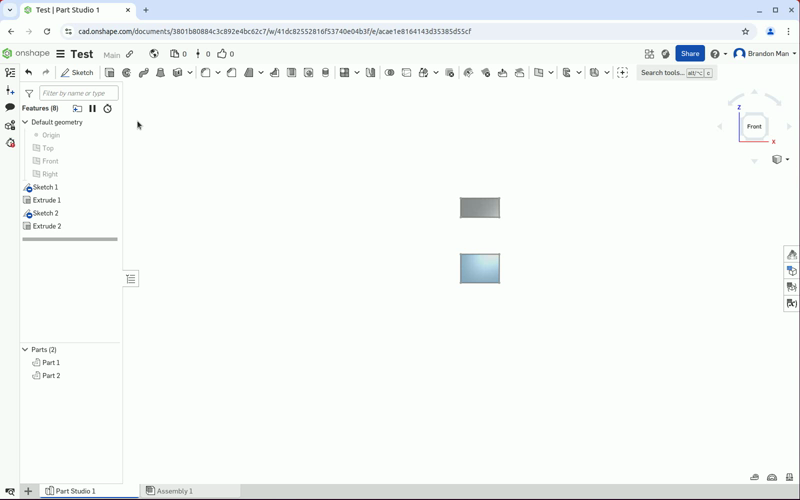
key(shift+h)
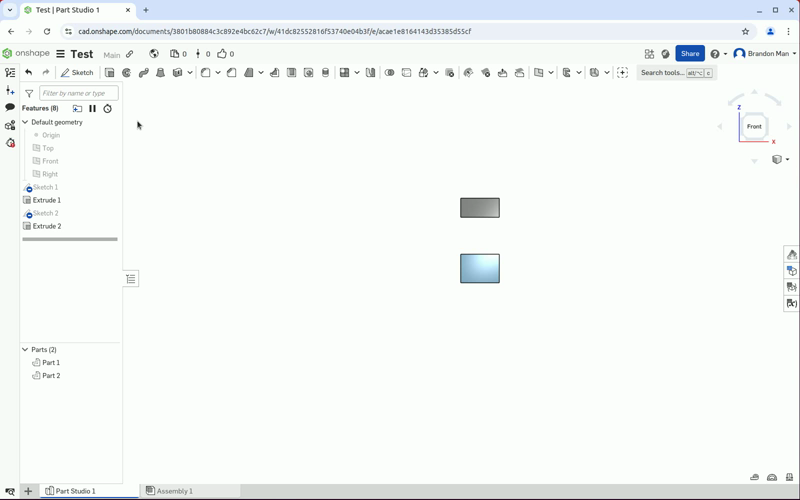
mouse_move(73, 189)
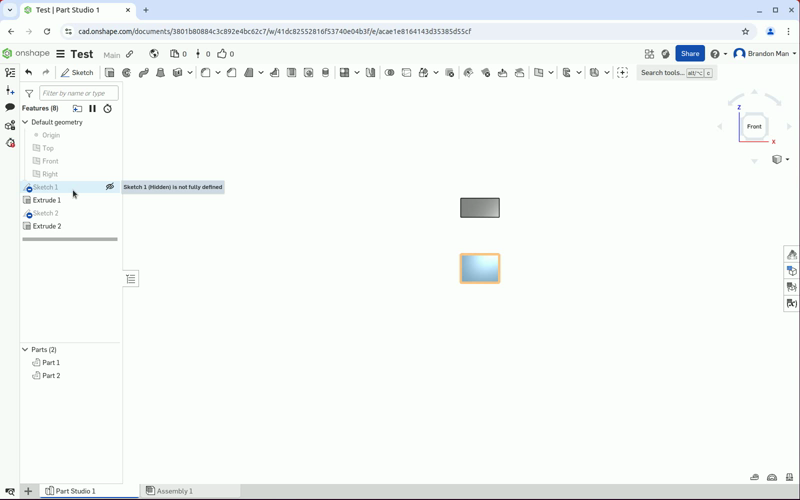
click(73, 189)
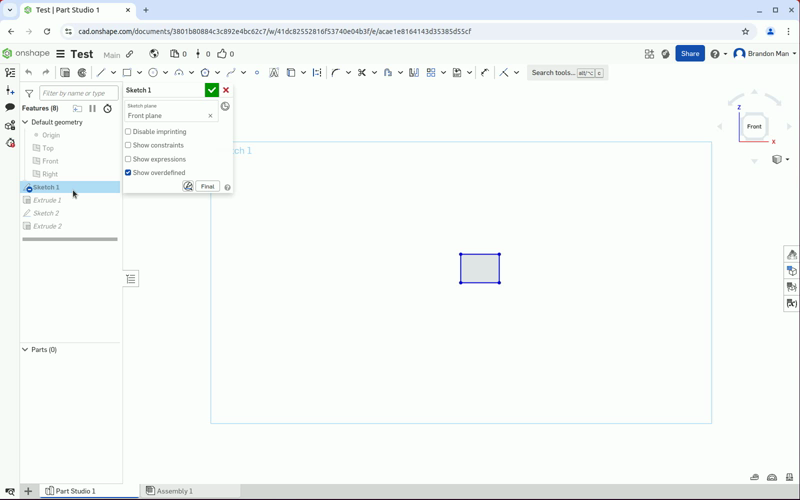
mouse_move(229, 92)
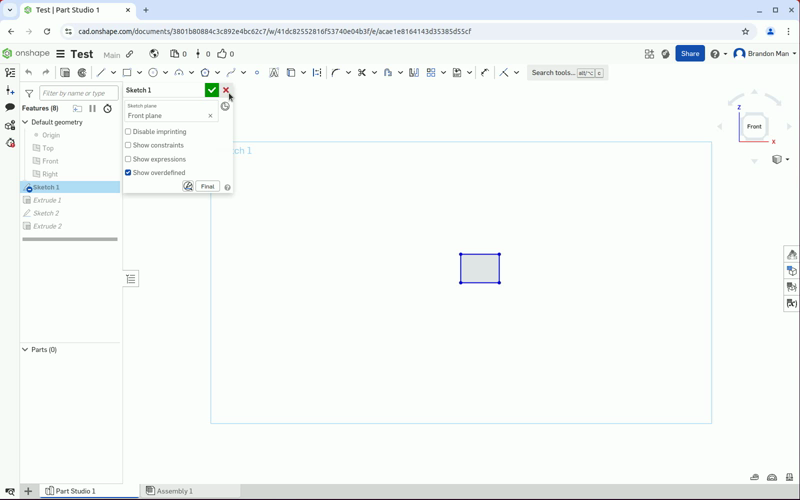
click(229, 92)
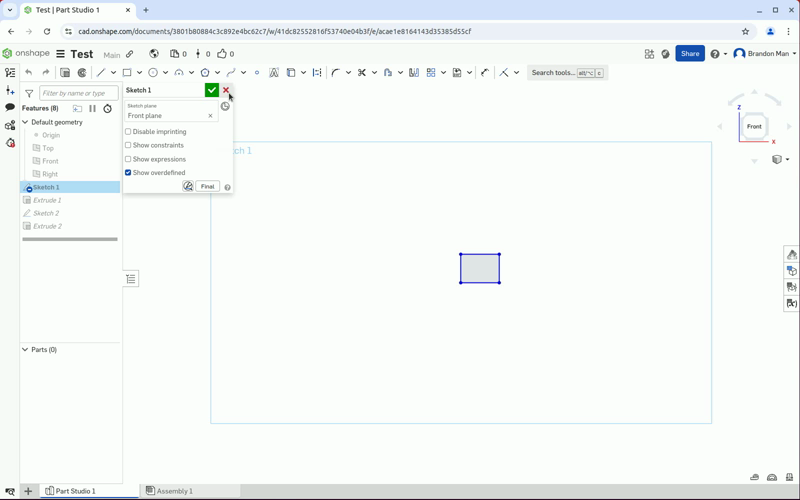
key(shift+s)
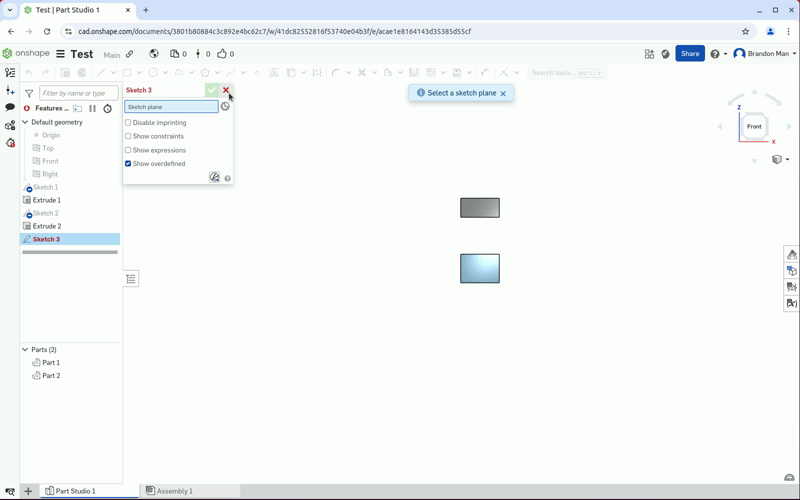
mouse_move(73, 163)
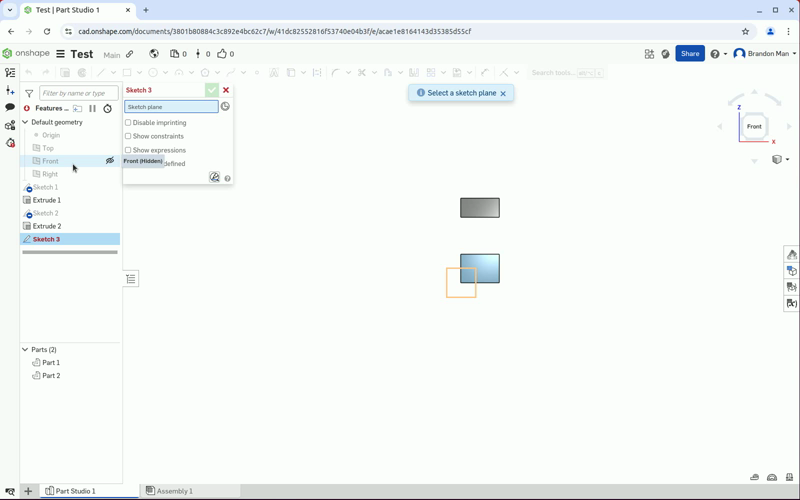
click(73, 163)
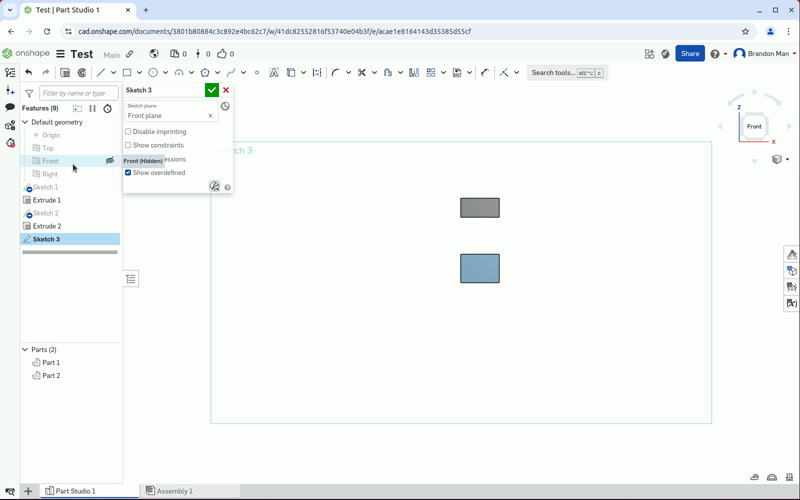
mouse_move(73, 352)
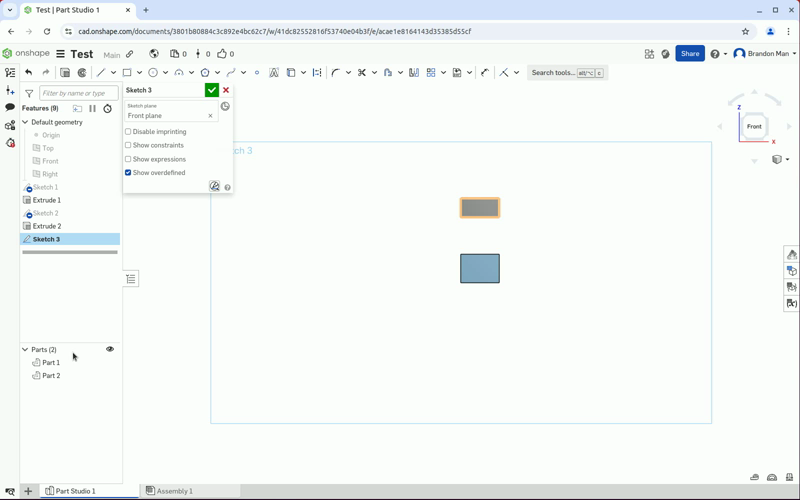
key(y)
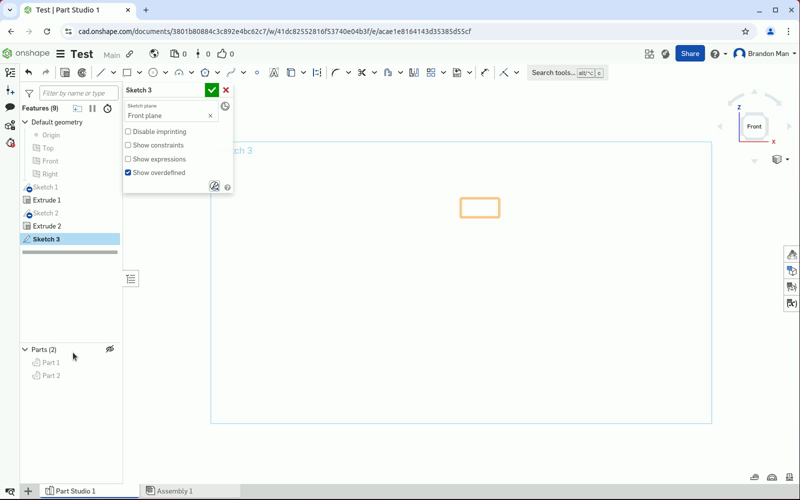
key(l)
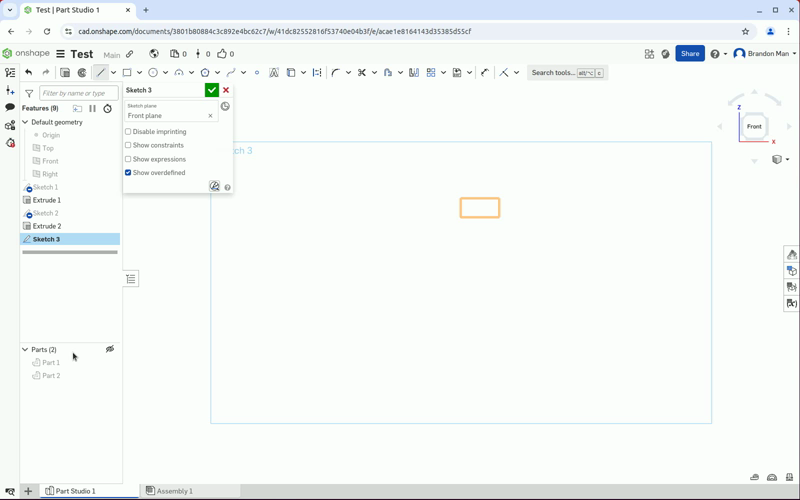
key_down(shift)
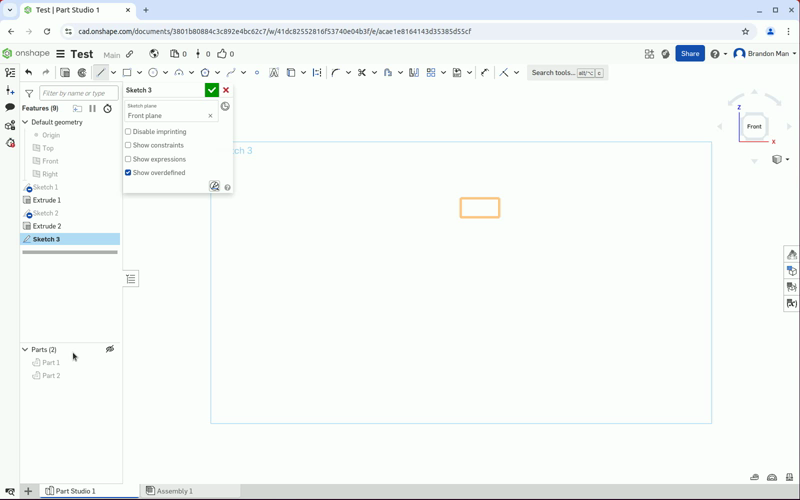
mouse_move(460, 254)
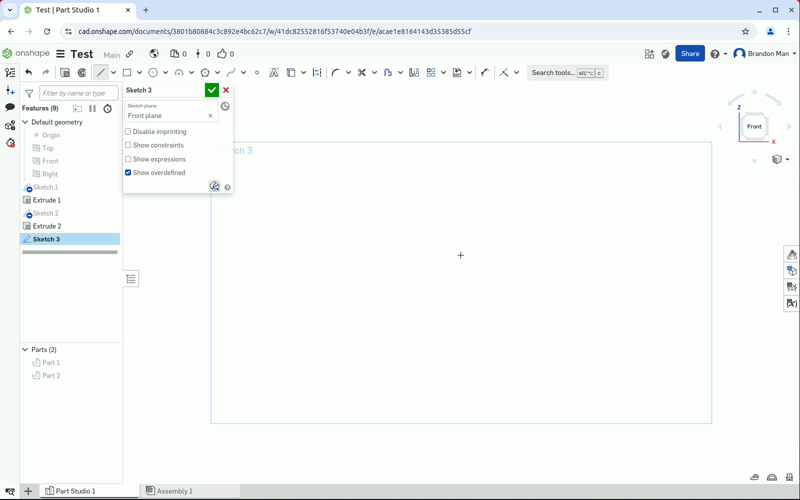
click(460, 254)
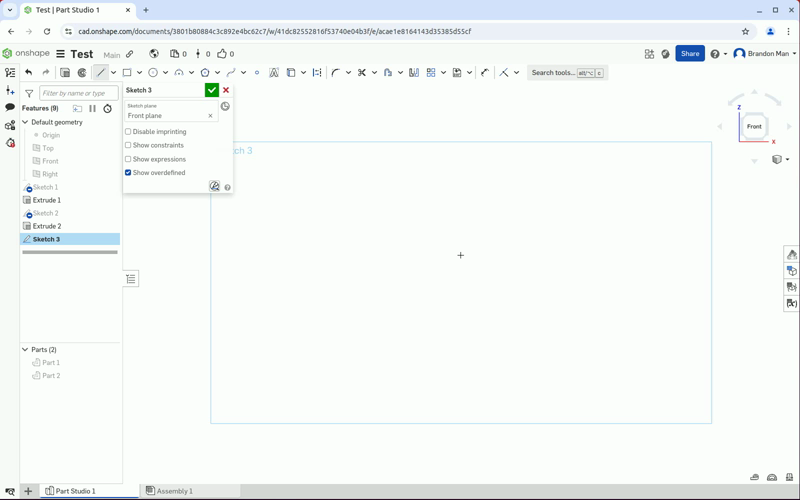
key_up(shift)
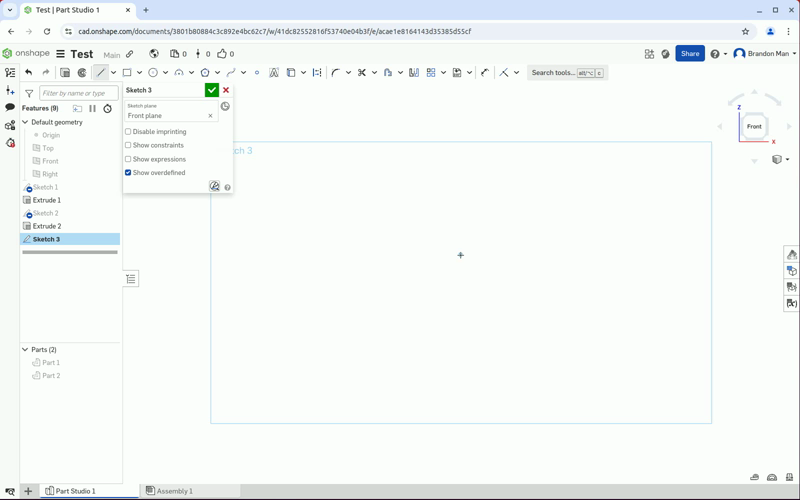
key_down(shift)
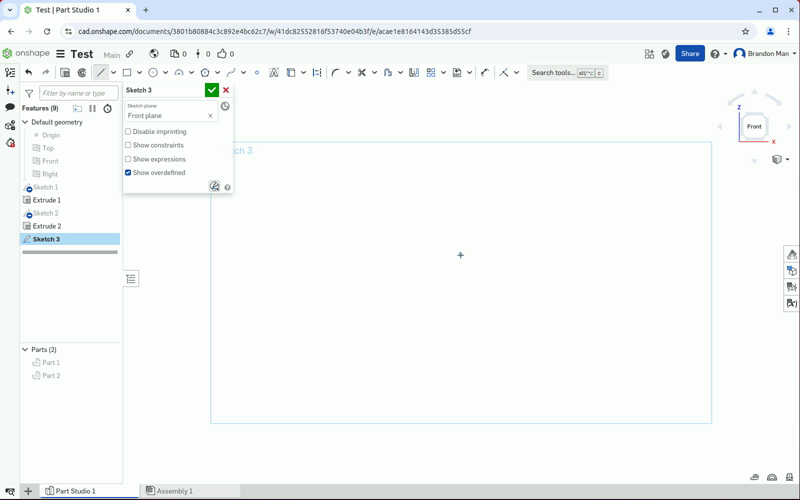
mouse_move(490, 254)
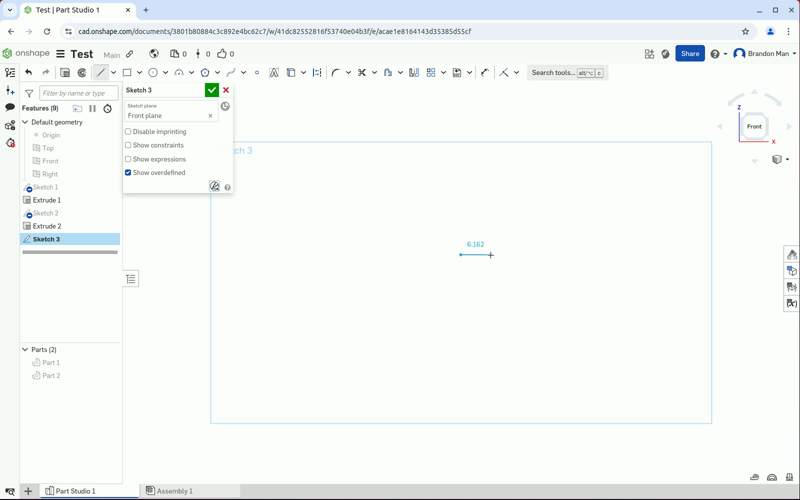
mouse_move(498, 254)
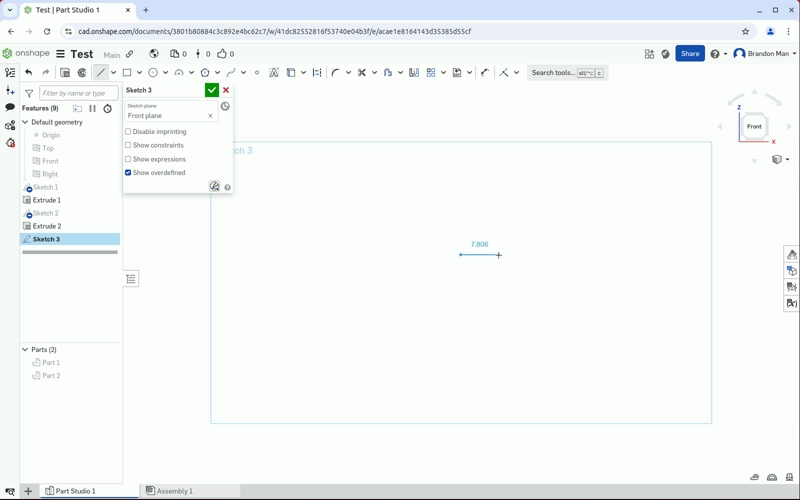
click(498, 254)
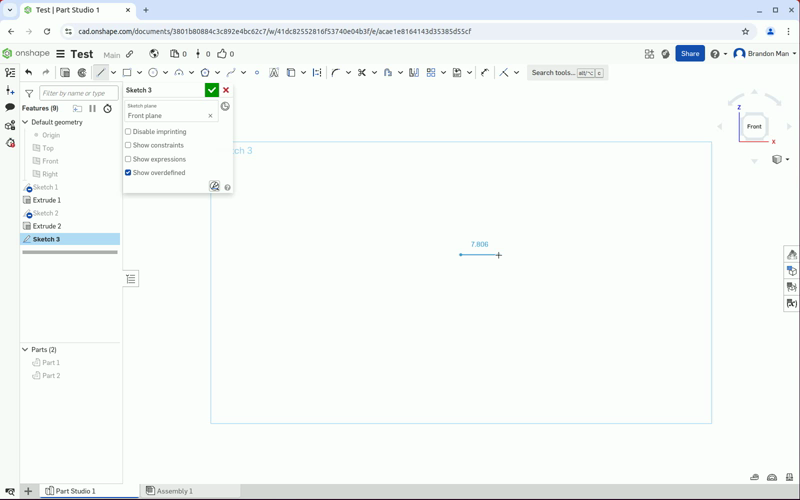
key_up(shift)
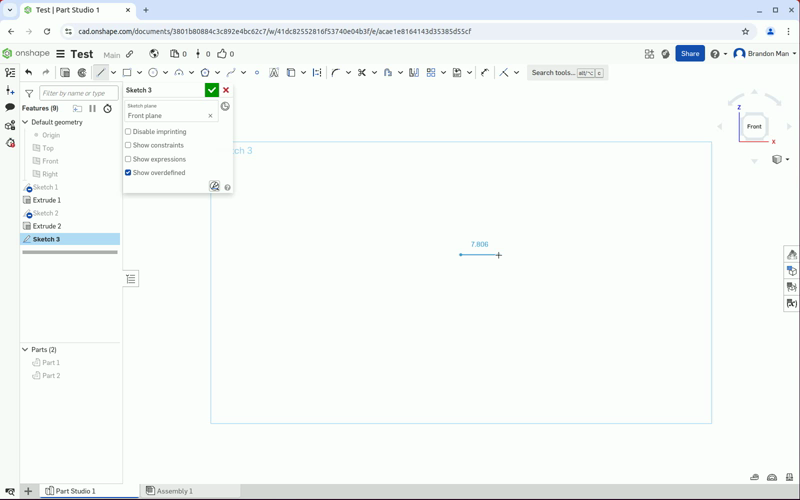
key_down(shift)
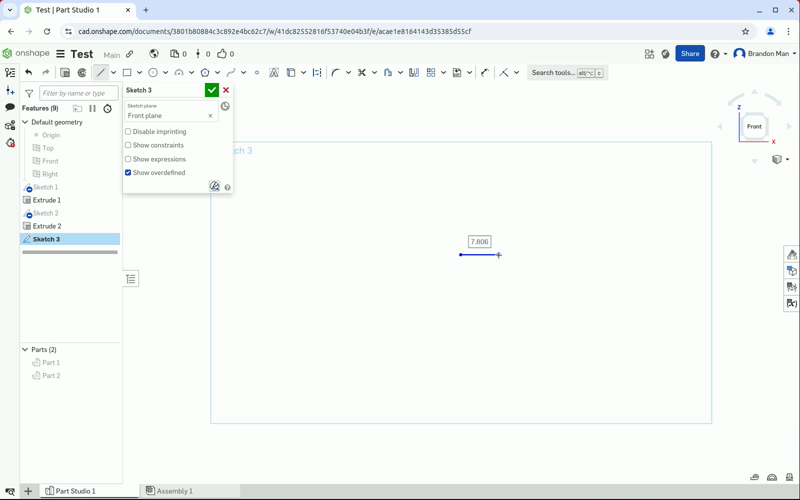
mouse_move(528, 254)
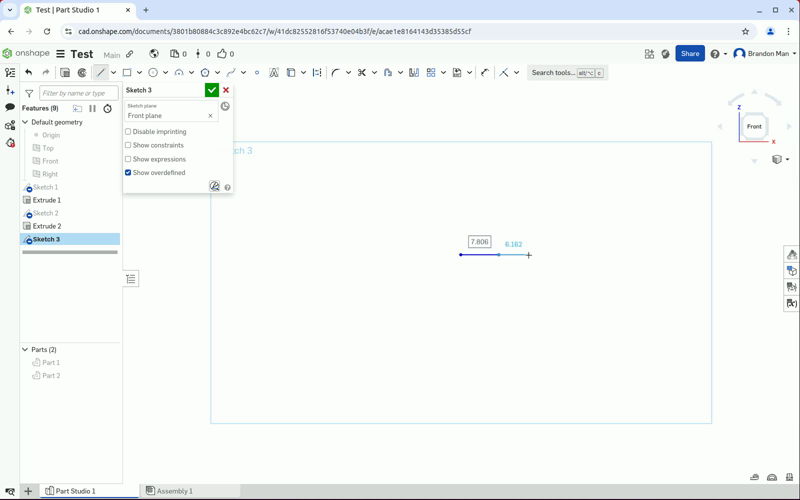
mouse_move(498, 283)
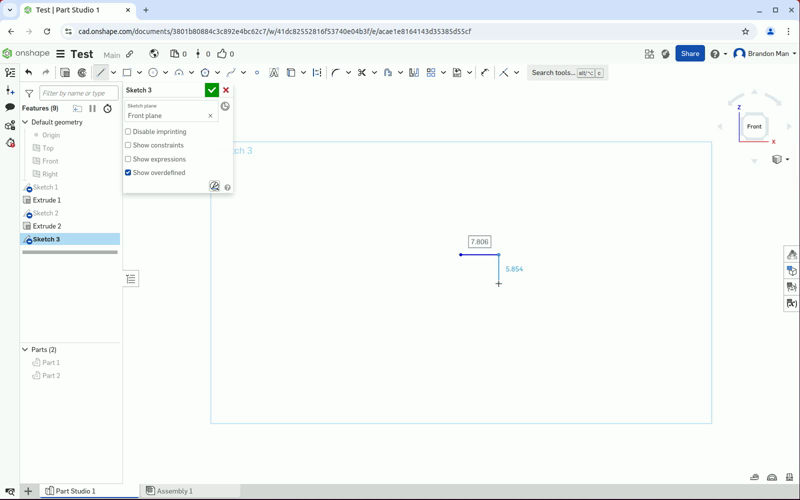
click(498, 283)
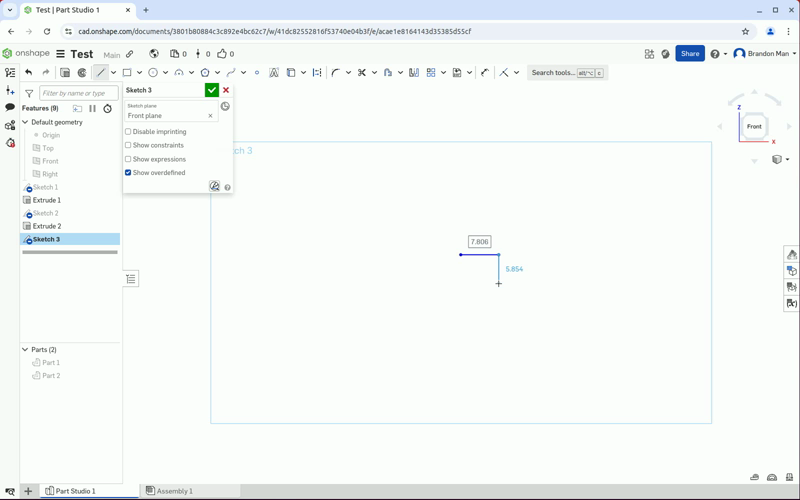
key_up(shift)
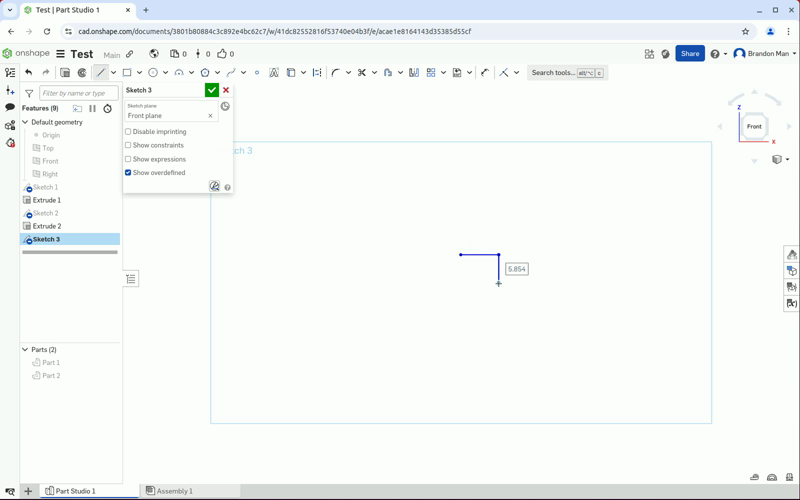
key_down(shift)
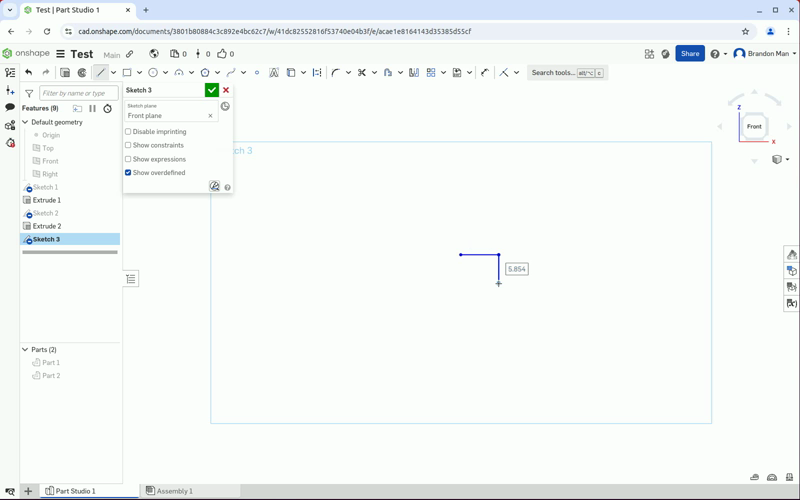
mouse_move(573, 283)
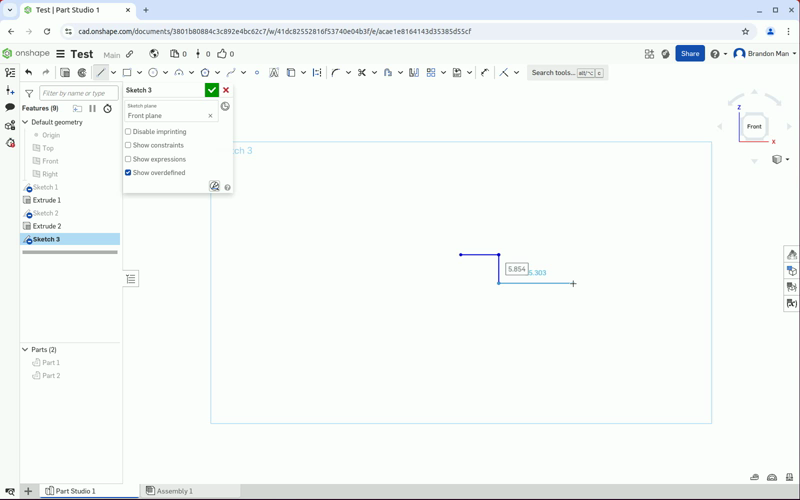
click(573, 283)
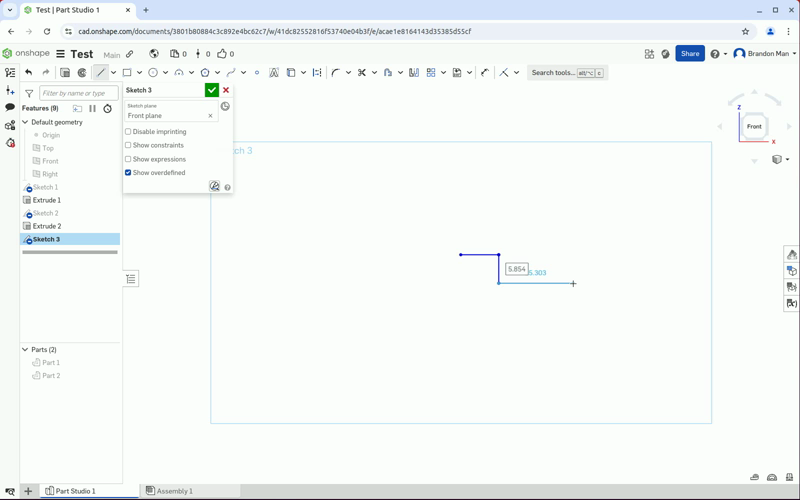
key_up(shift)
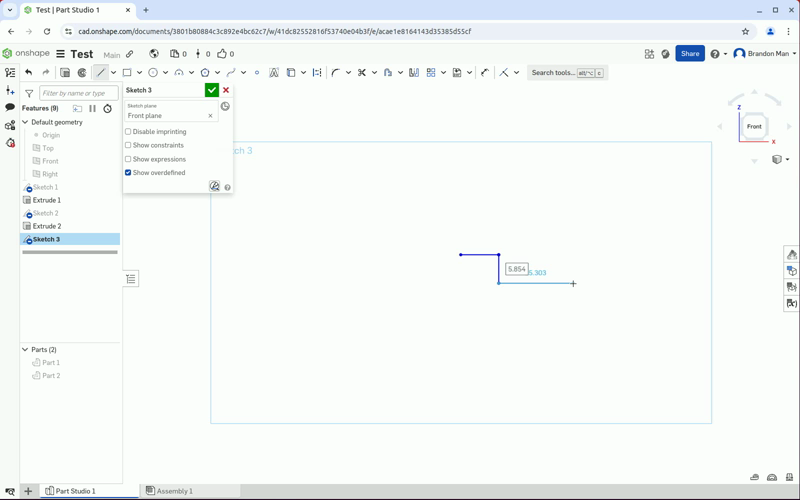
key_down(shift)
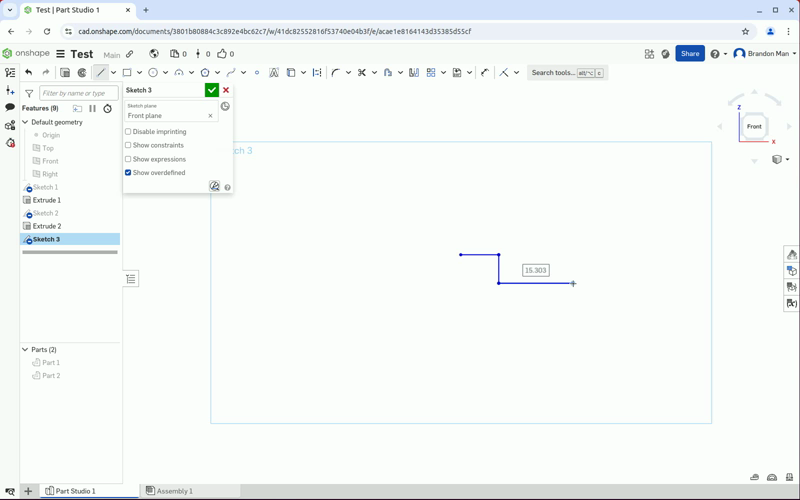
mouse_move(589, 283)
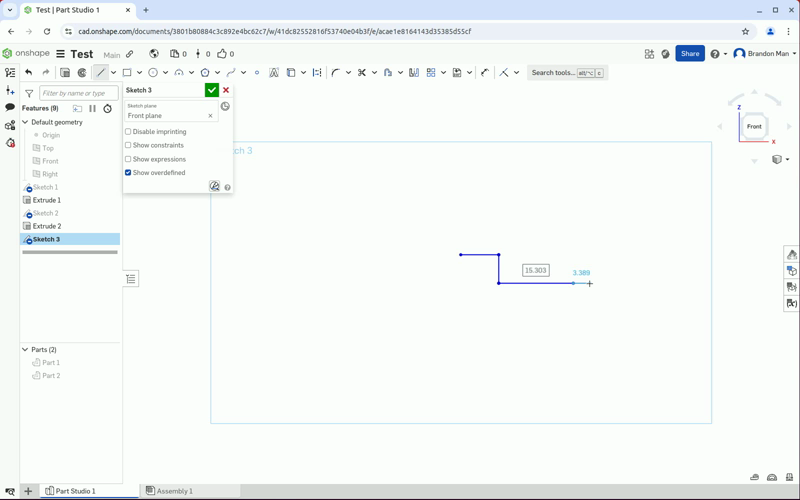
mouse_move(573, 226)
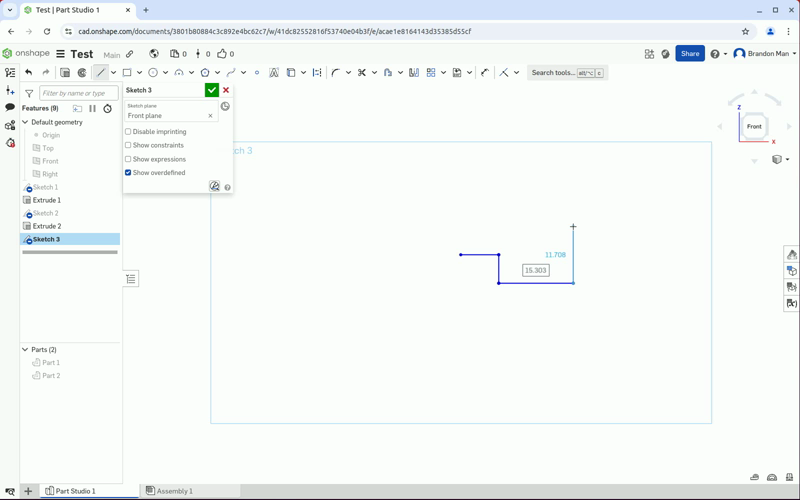
click(573, 226)
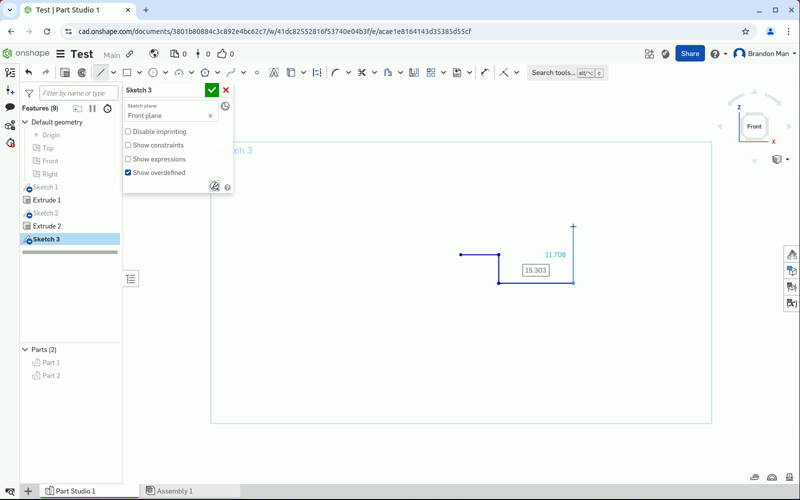
key_up(shift)
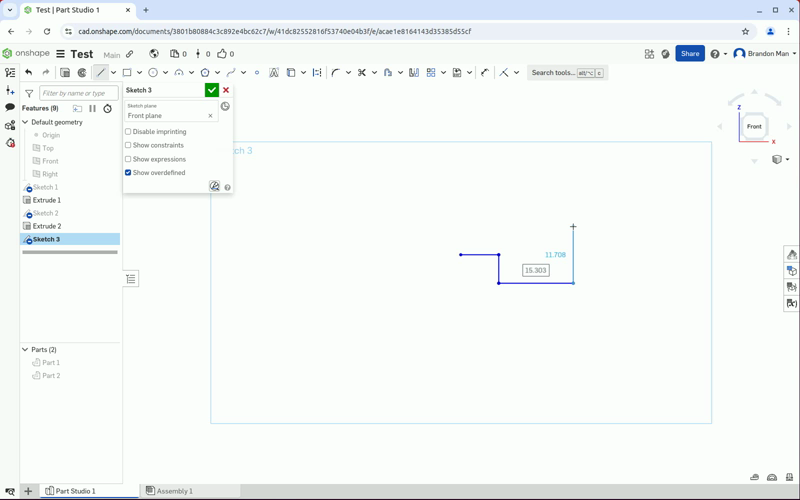
key_down(shift)
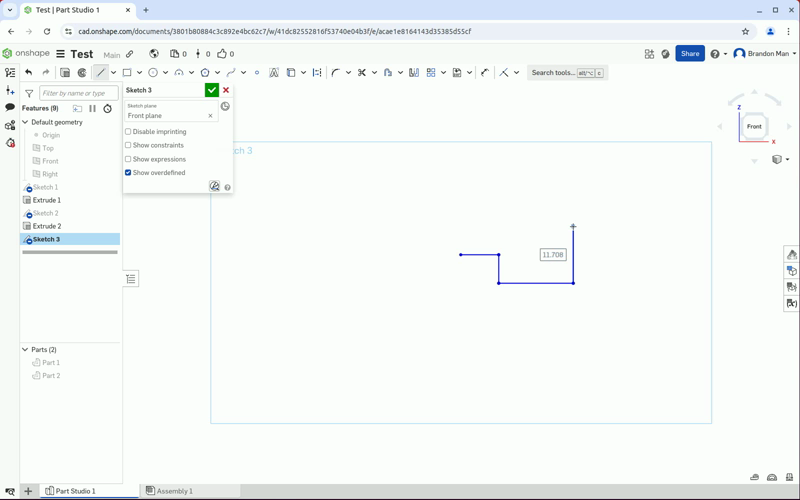
mouse_move(498, 226)
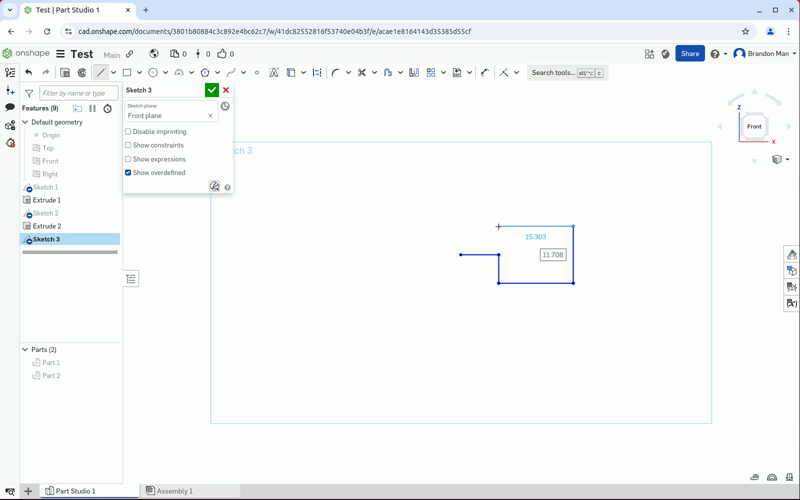
click(498, 226)
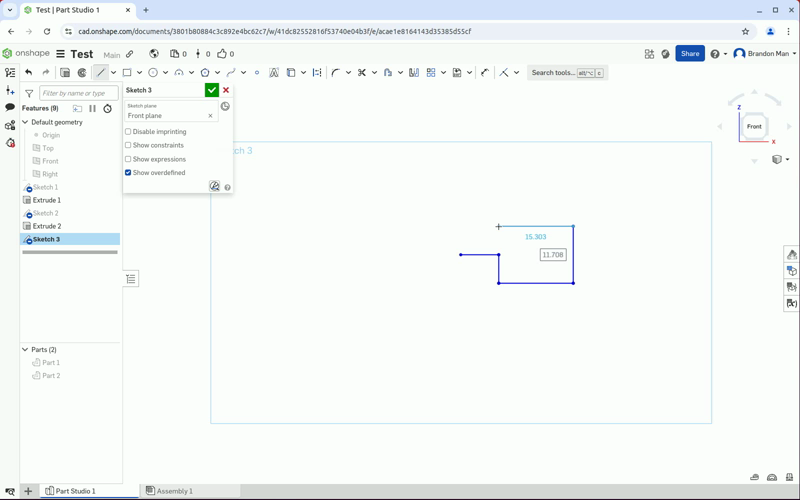
key_up(shift)
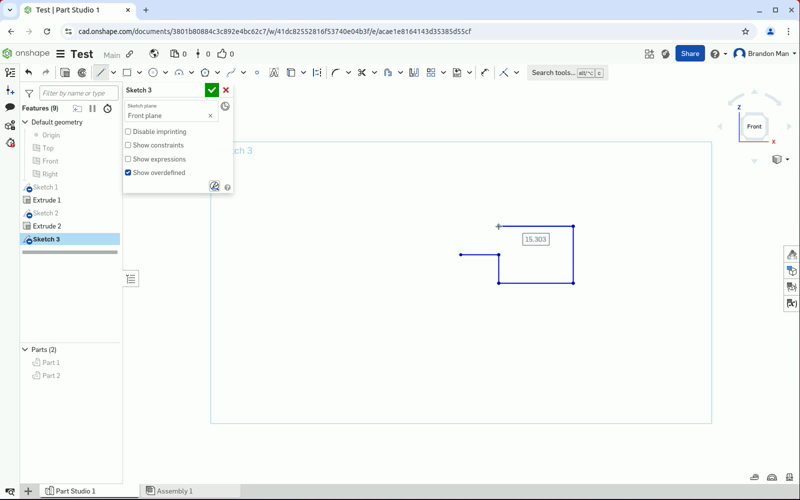
key_down(shift)
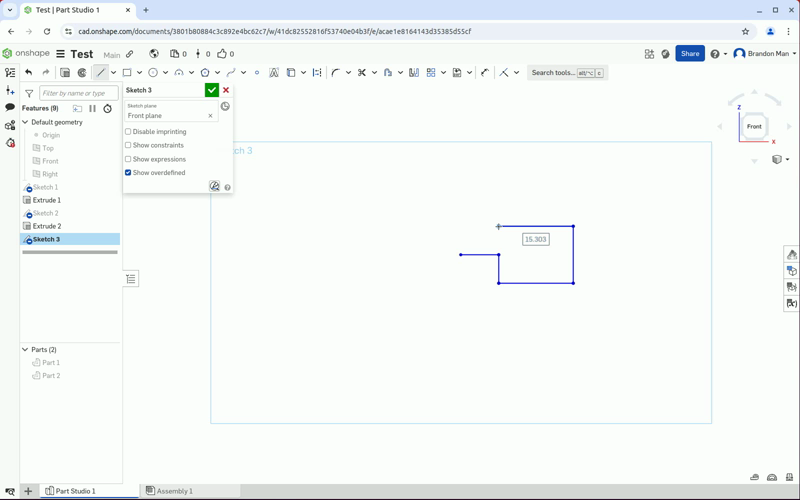
mouse_move(528, 226)
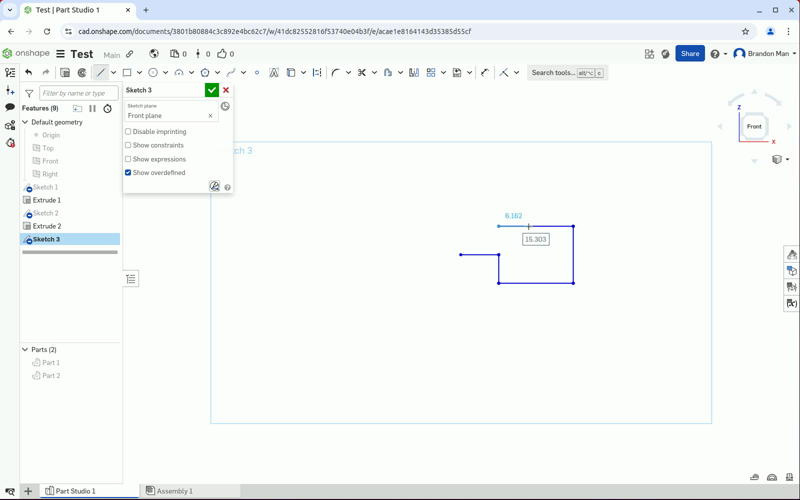
mouse_move(498, 216)
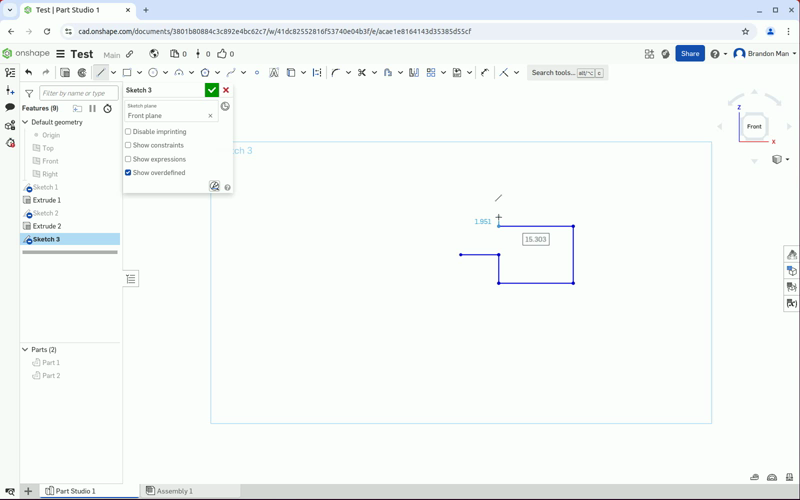
click(498, 216)
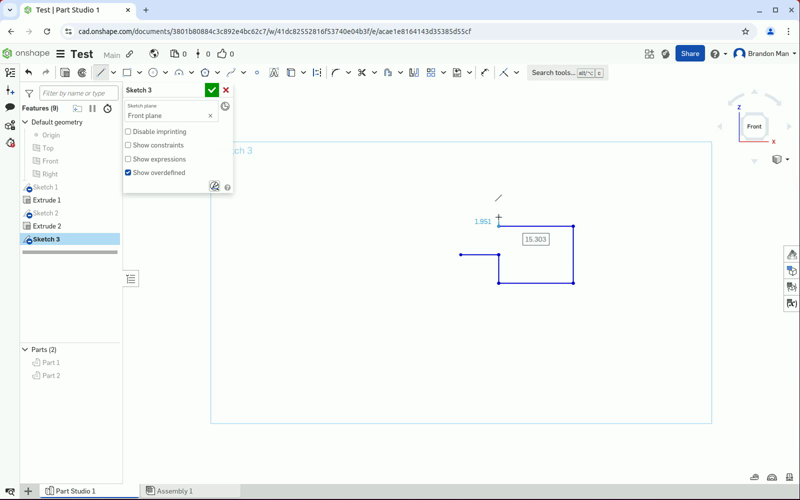
key_up(shift)
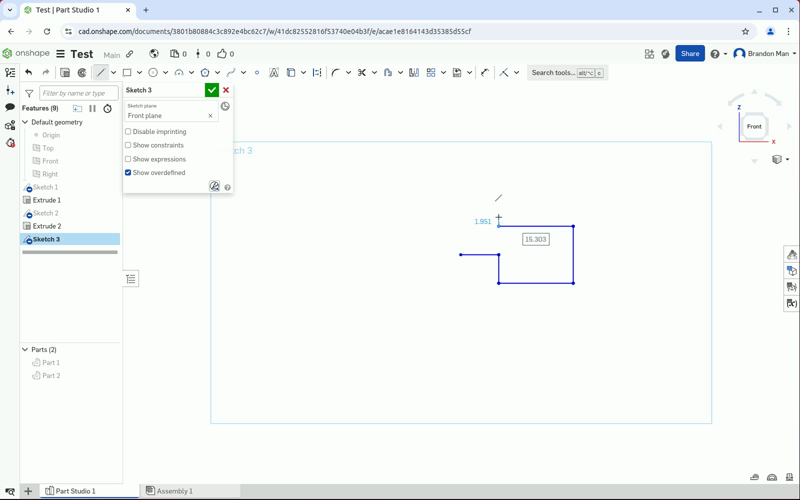
key_down(shift)
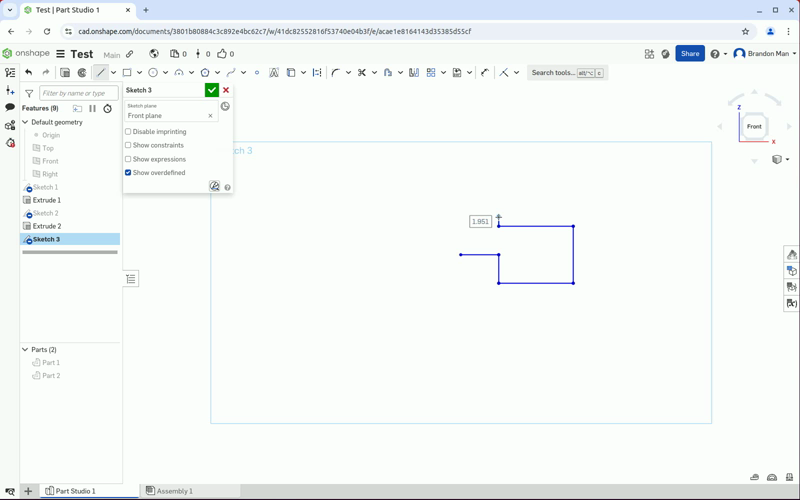
mouse_move(528, 216)
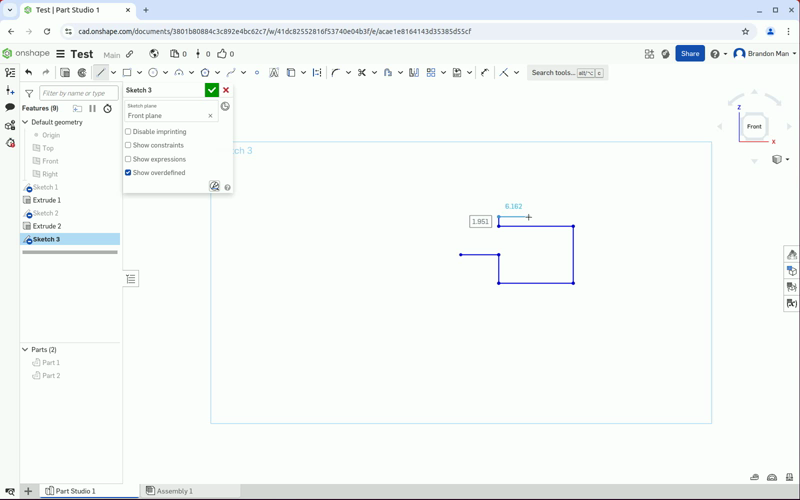
mouse_move(460, 216)
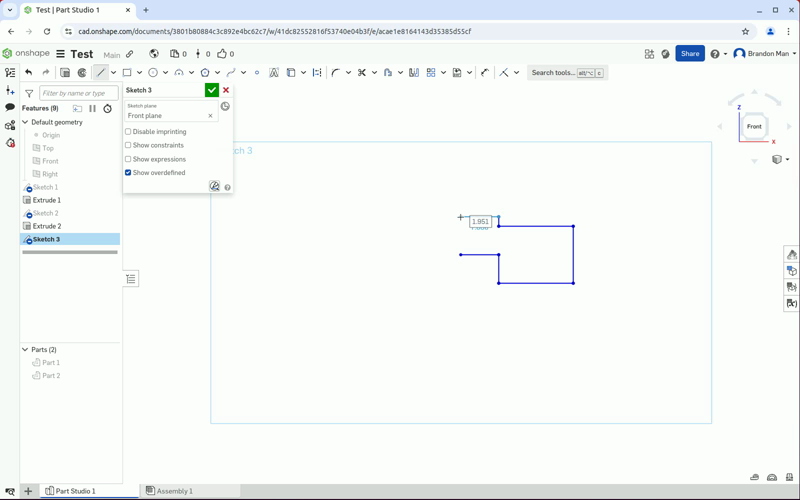
click(460, 216)
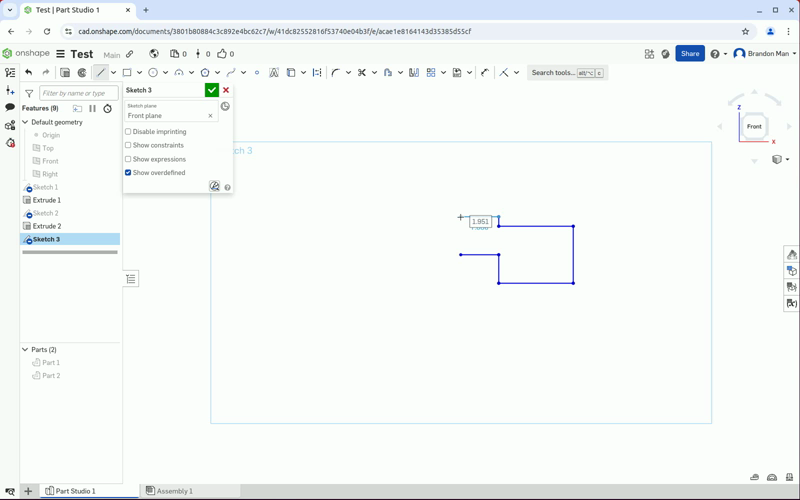
key_up(shift)
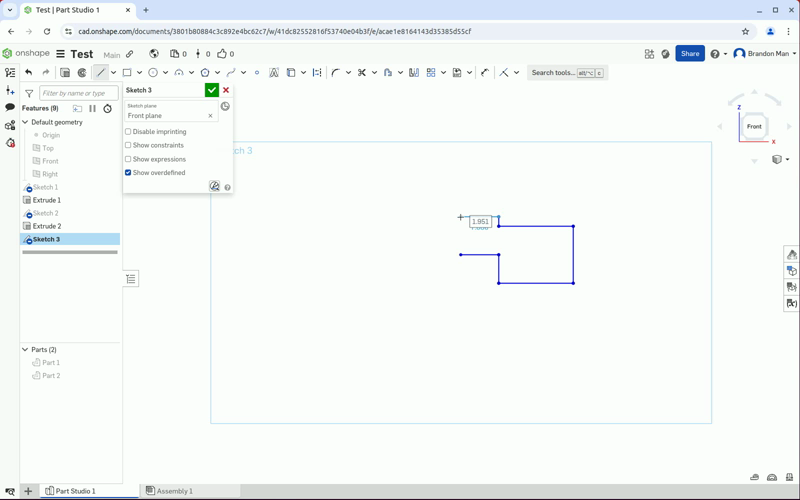
mouse_move(490, 216)
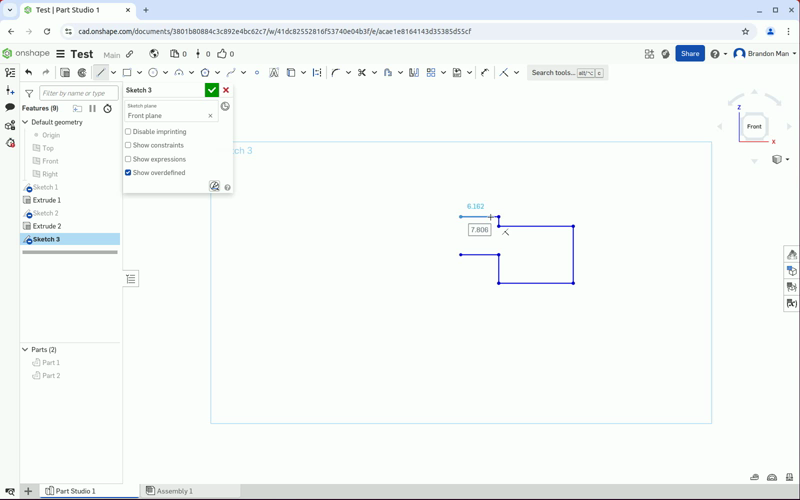
key_down(shift)
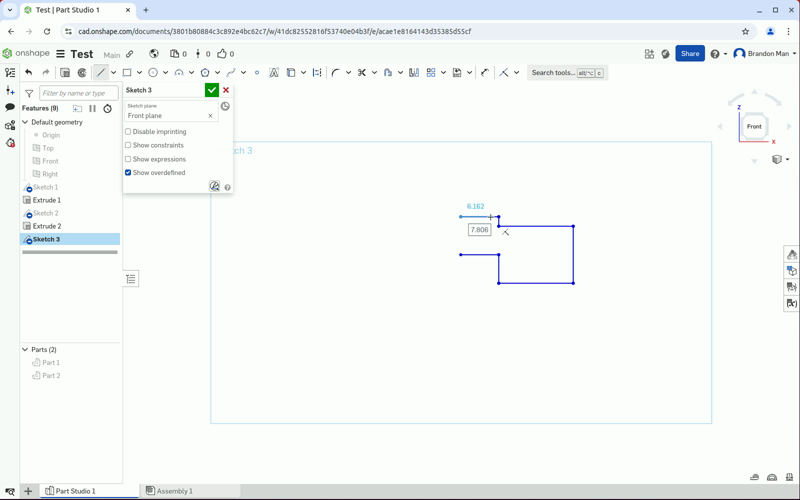
mouse_move(460, 254)
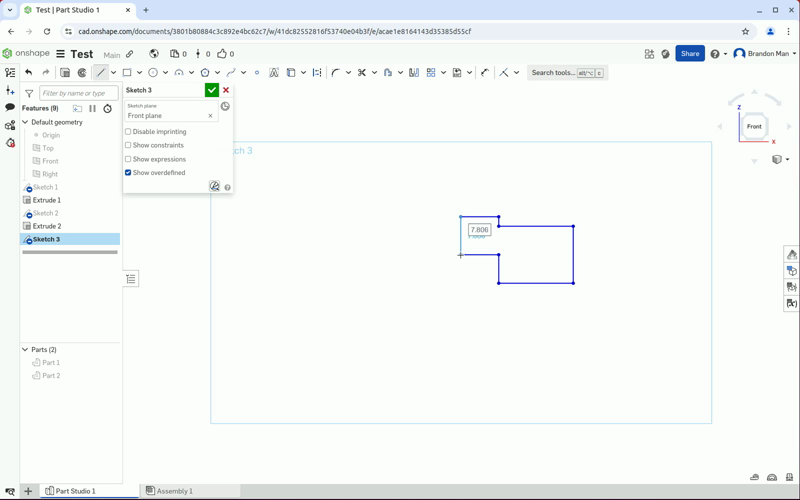
key_up(shift)
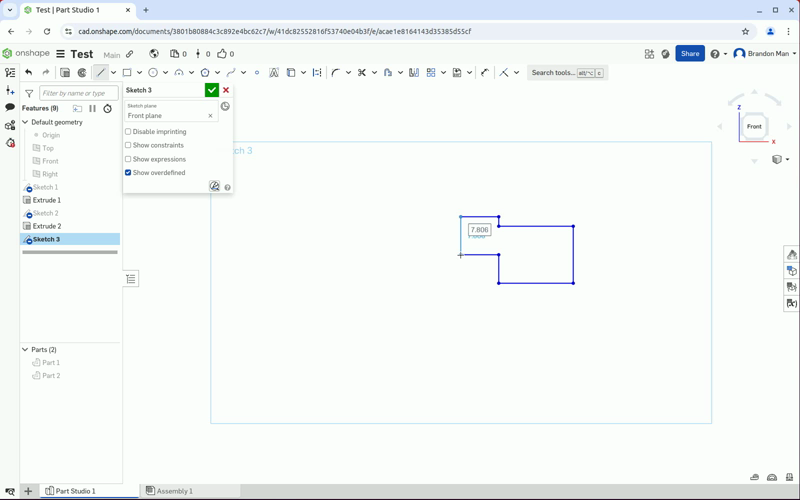
click(460, 254)
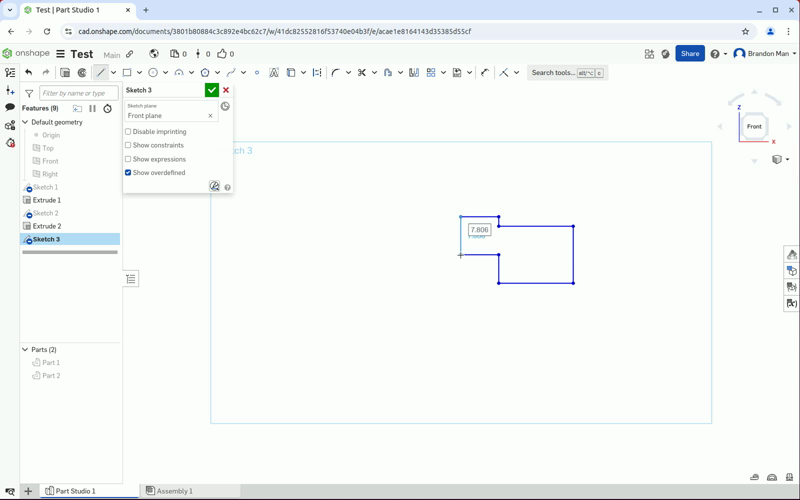
key(esc)
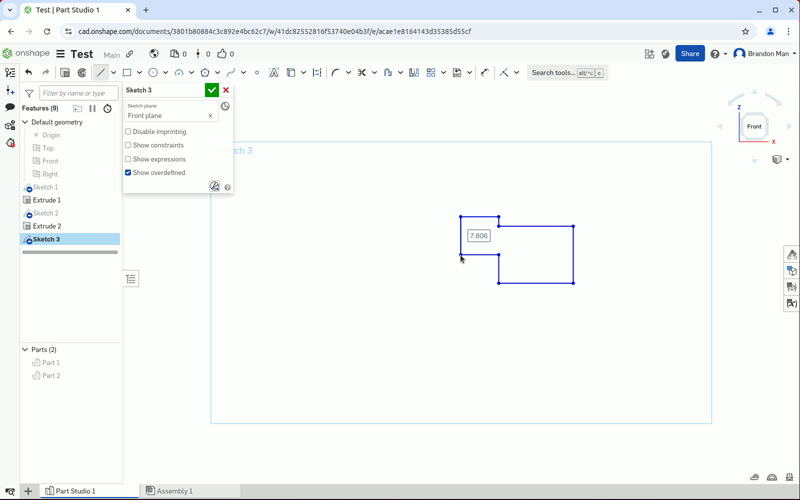
mouse_move(518, 252)
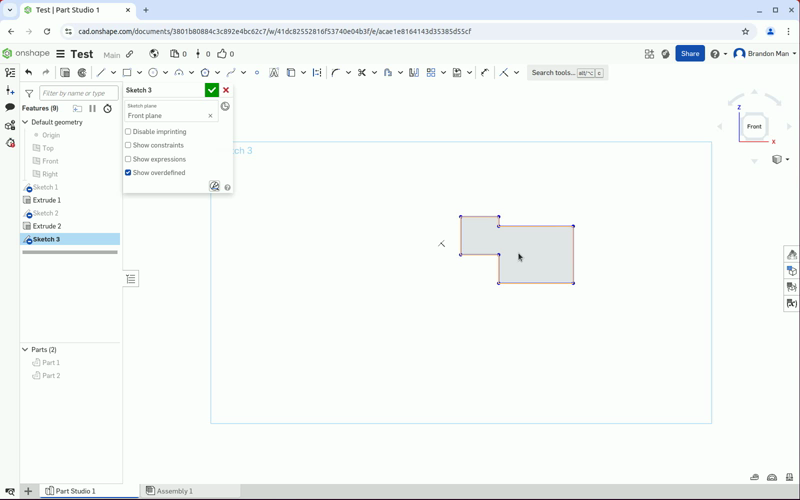
click(518, 252)
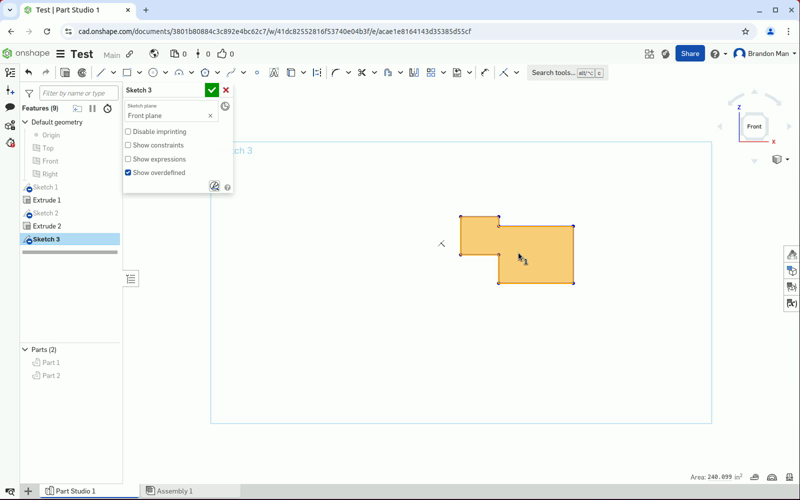
mouse_move(73, 352)
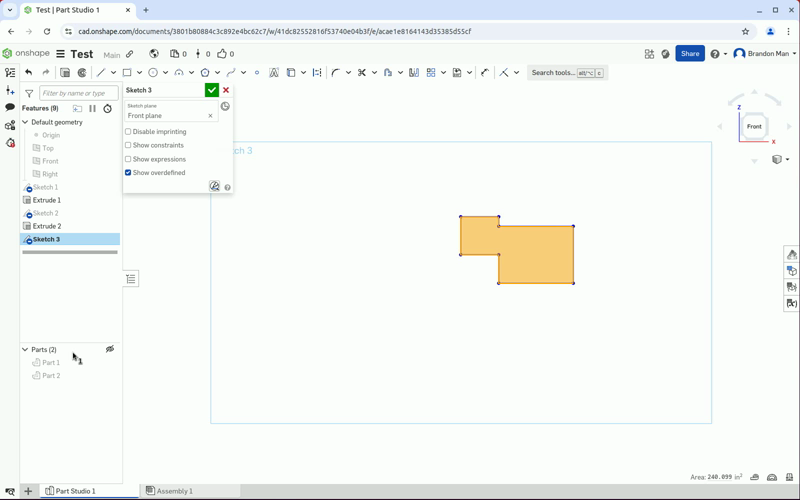
key(shift+y)
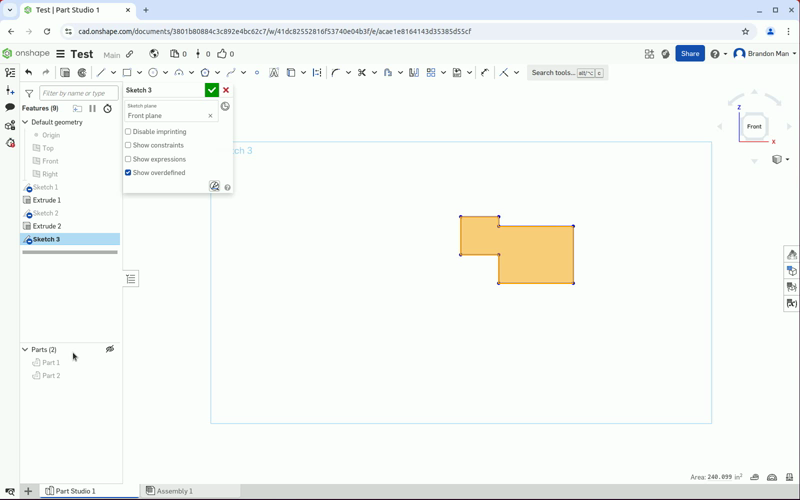
key(shift+e)
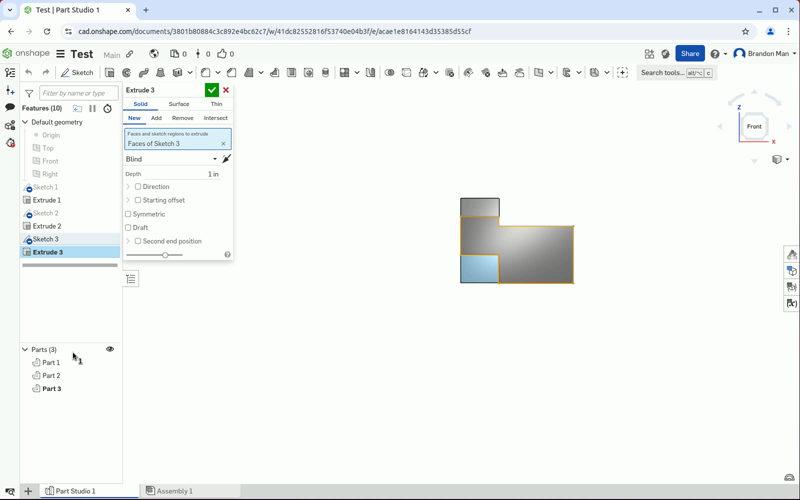
mouse_move(143, 106)
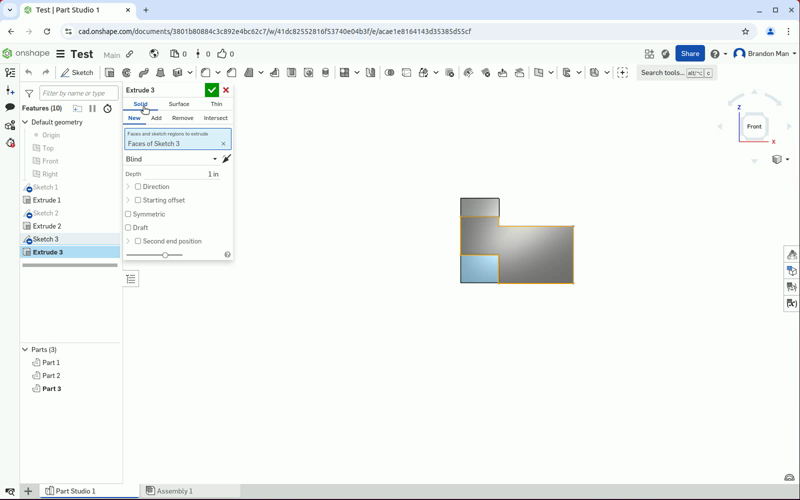
click(143, 106)
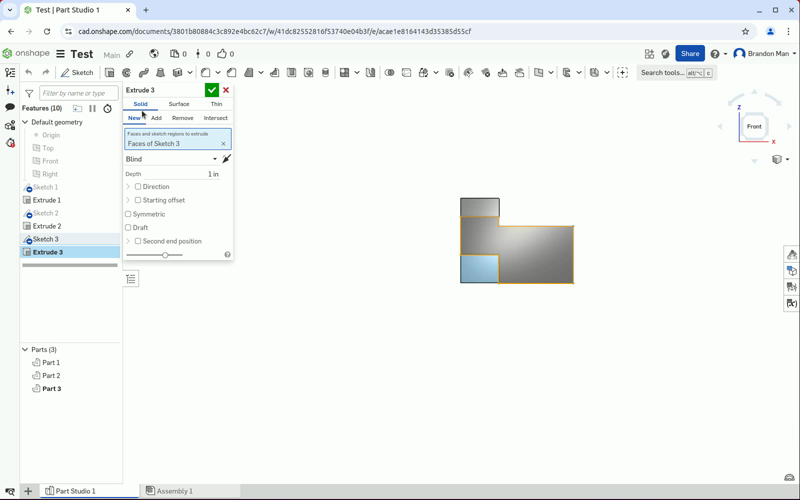
mouse_move(137, 120)
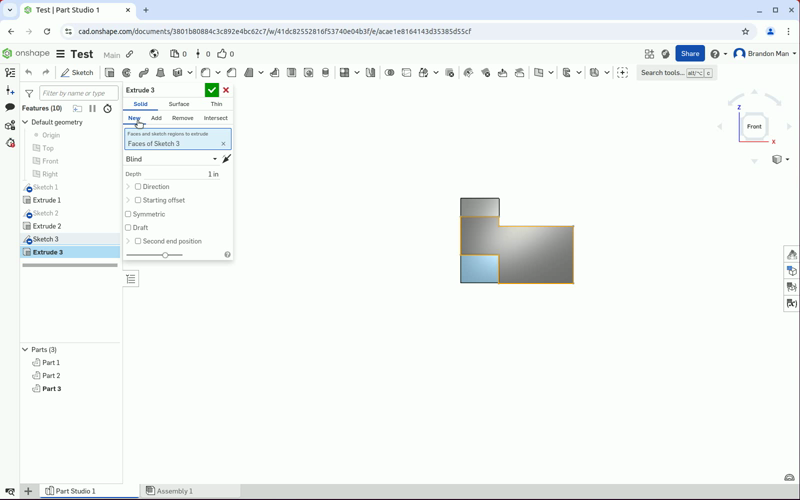
click(137, 120)
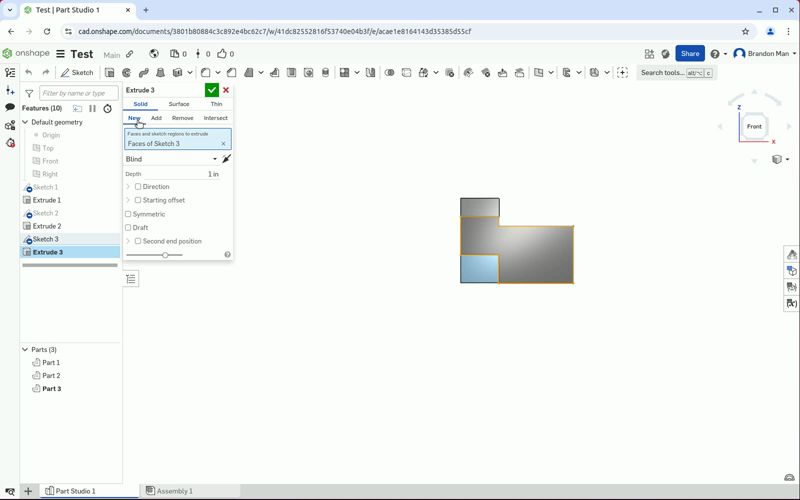
key(tab, 4)
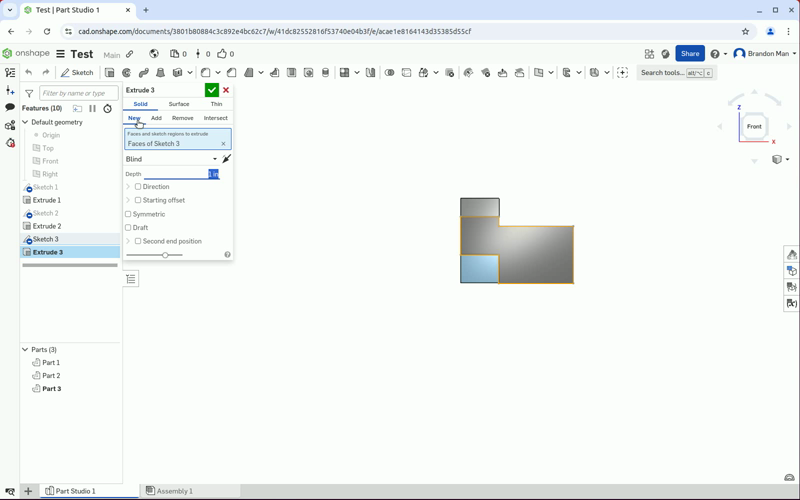
text(-5.777)
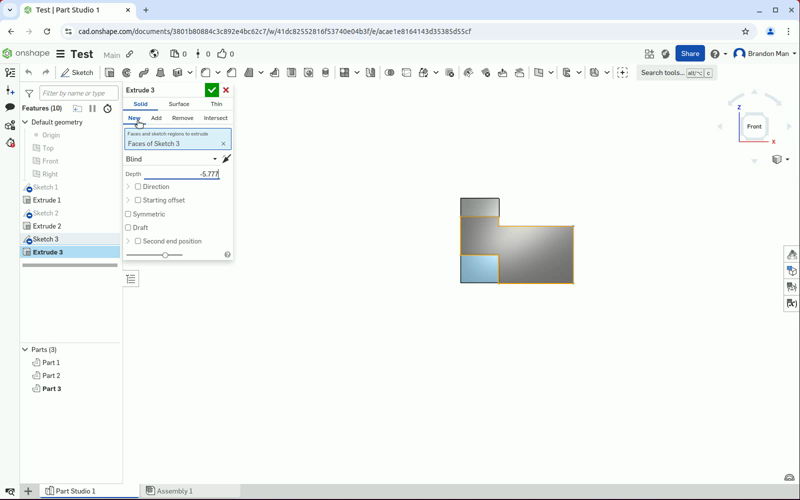
key(enter)
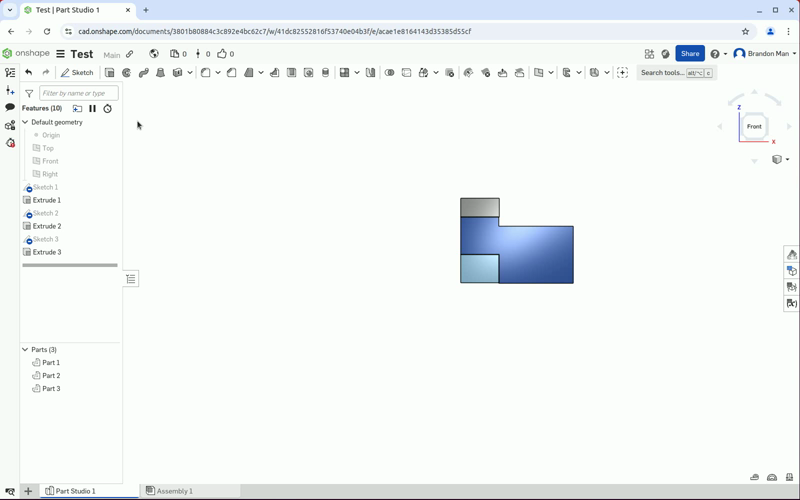
key(shift+h)
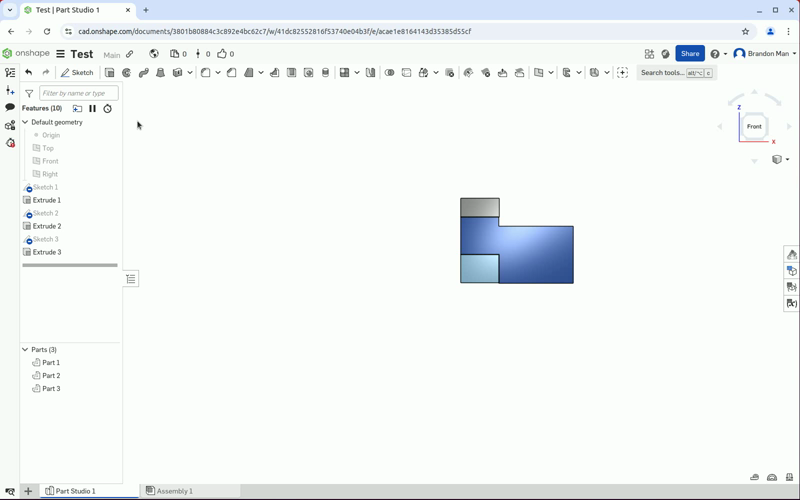
key(shift+h)
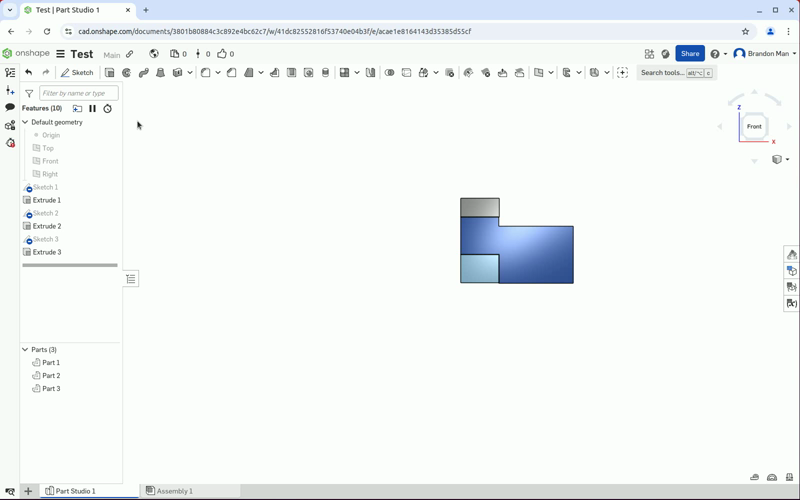
mouse_move(73, 189)
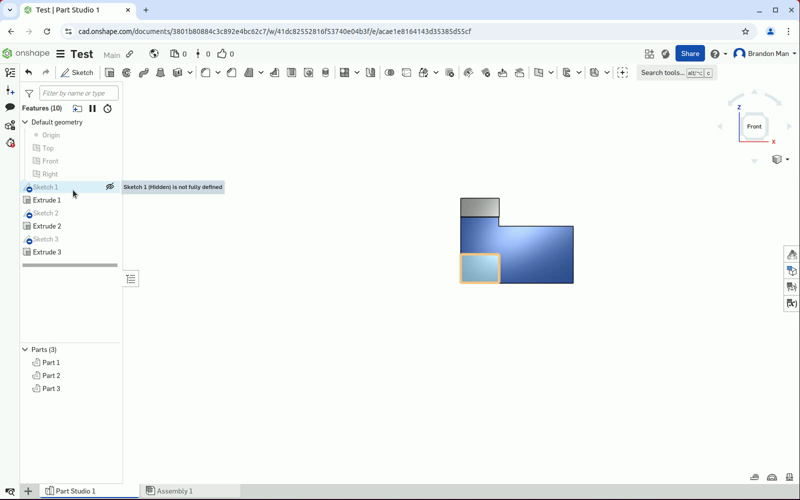
click(73, 189)
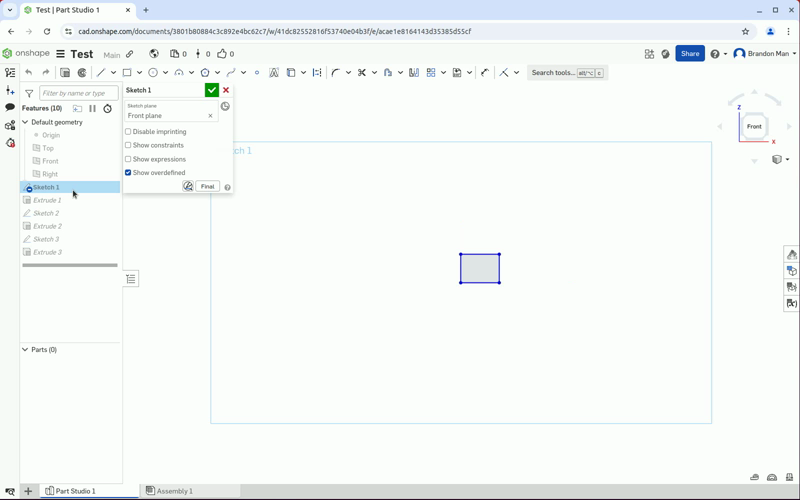
mouse_move(229, 92)
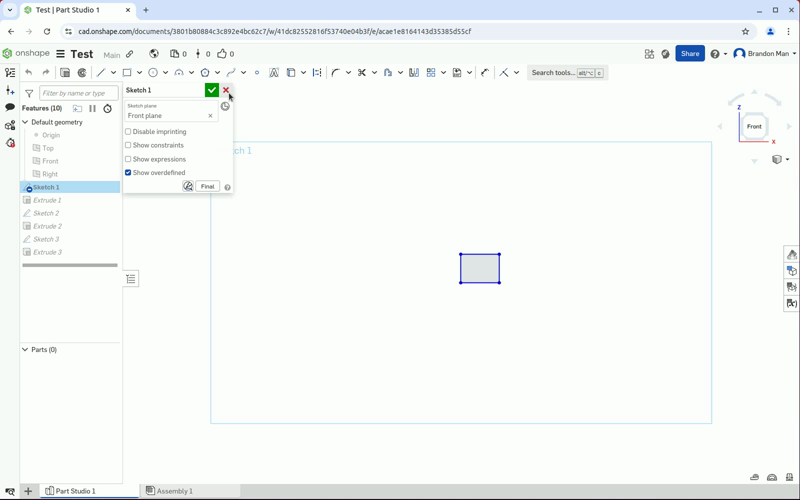
click(229, 92)
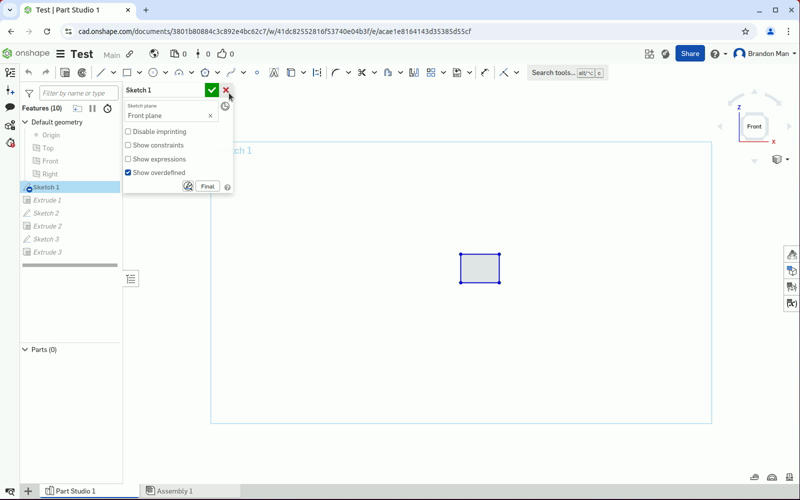
key(shift+s)
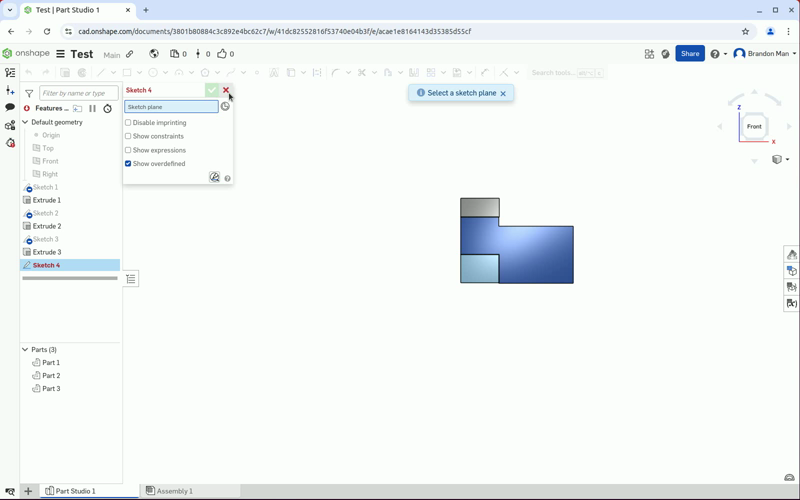
mouse_move(73, 163)
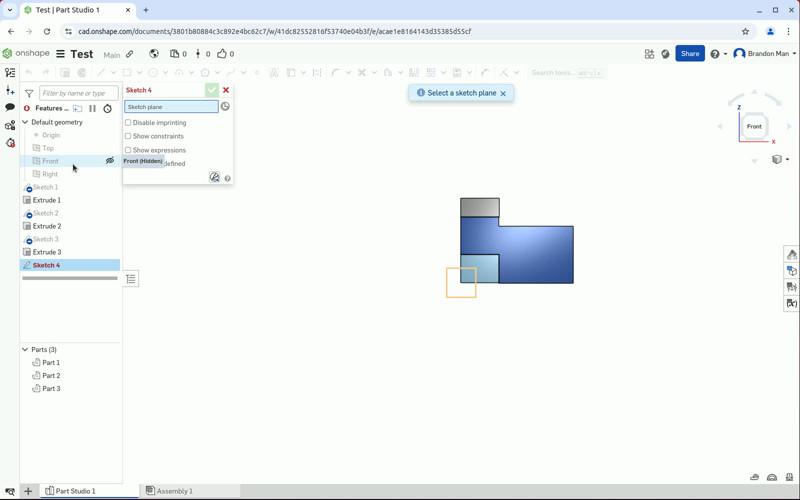
click(73, 163)
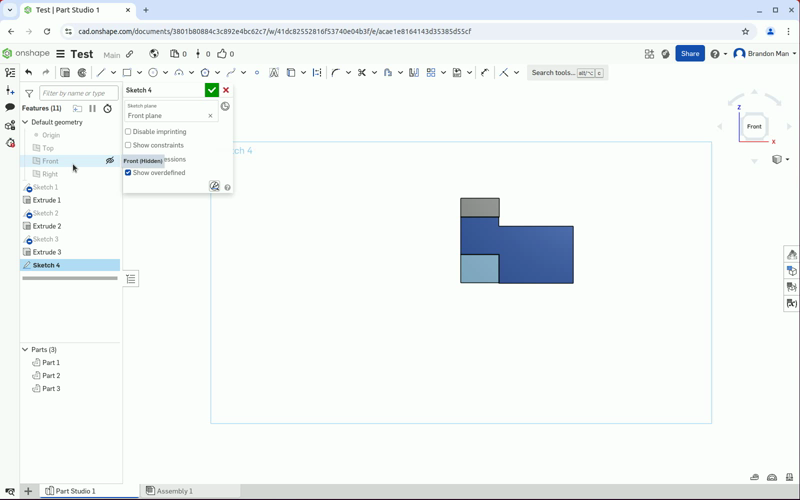
mouse_move(73, 352)
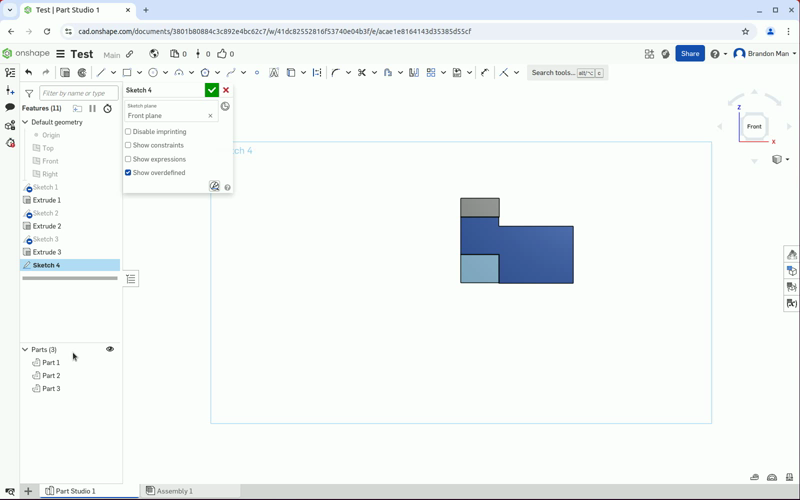
key(y)
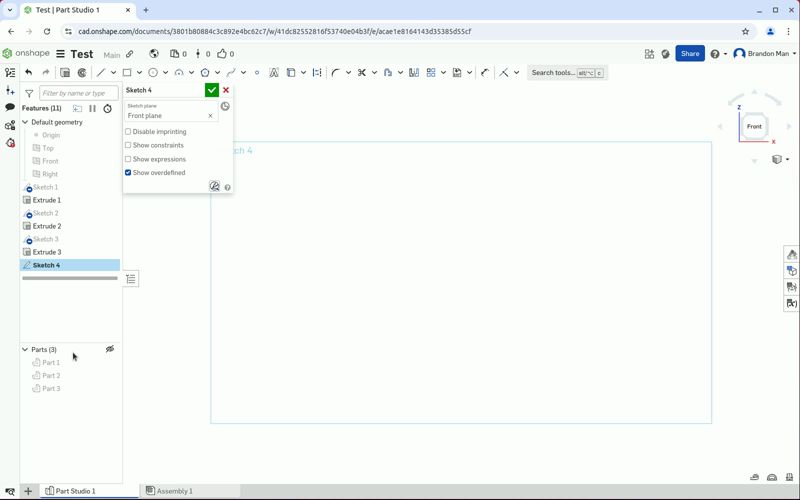
key(l)
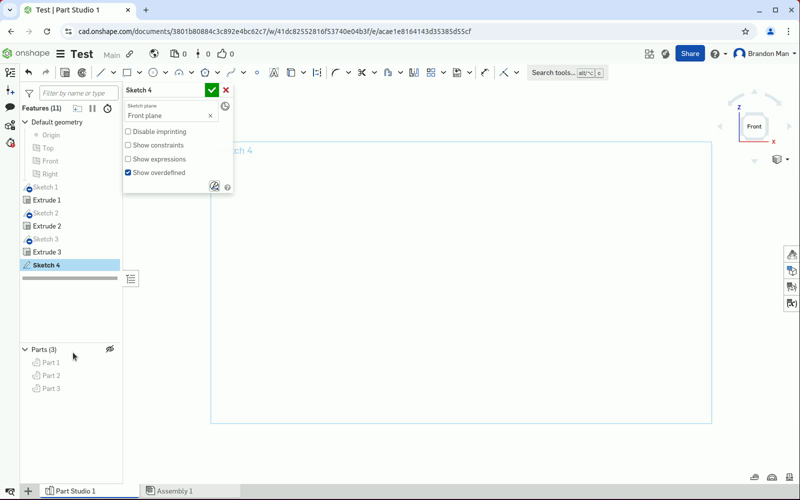
key_down(shift)
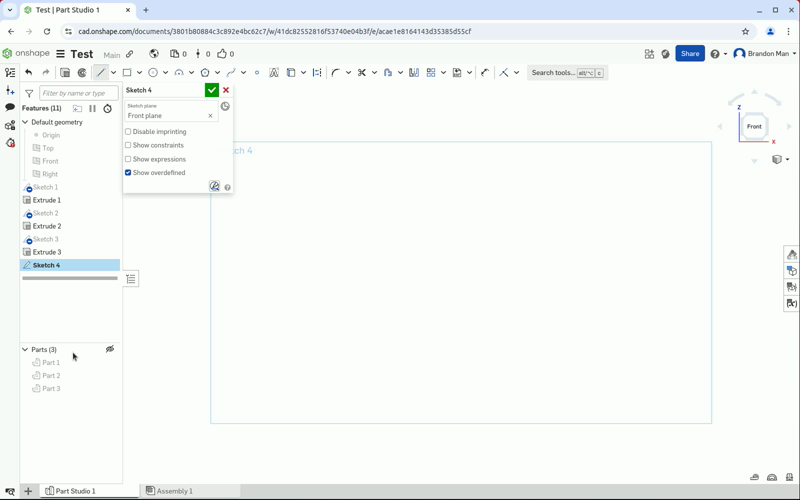
mouse_move(460, 217)
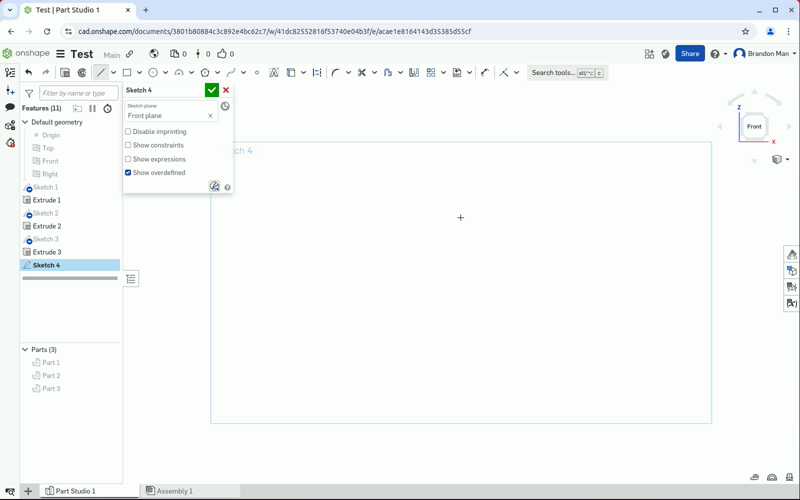
click(460, 217)
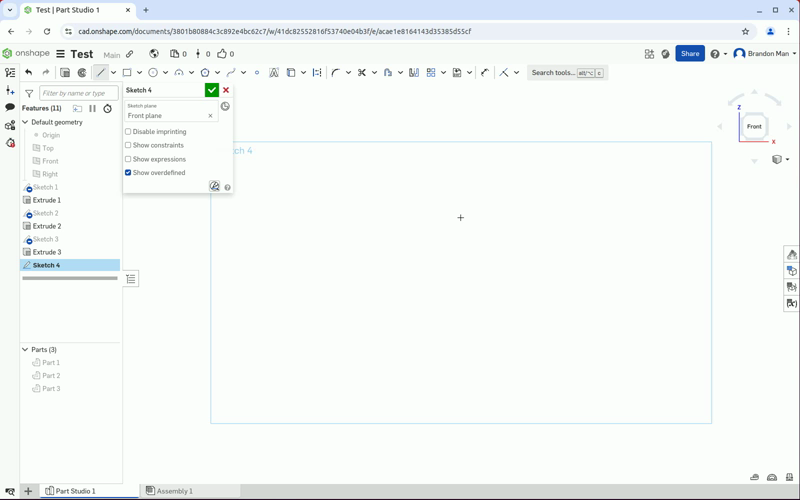
key_up(shift)
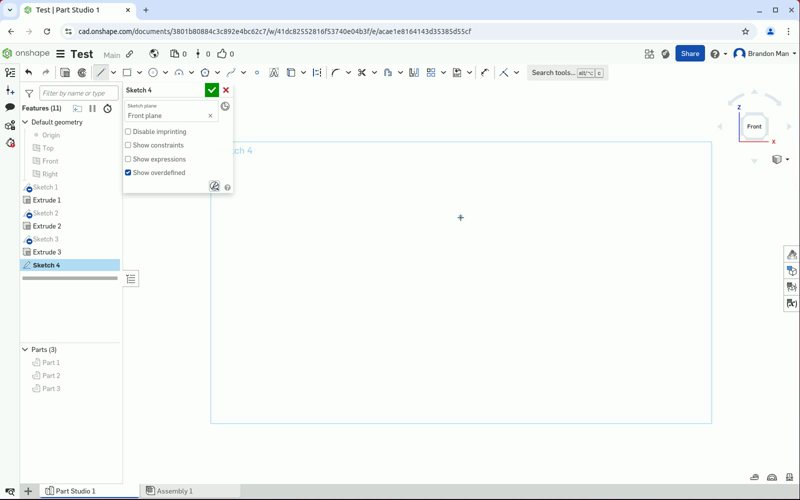
key_down(shift)
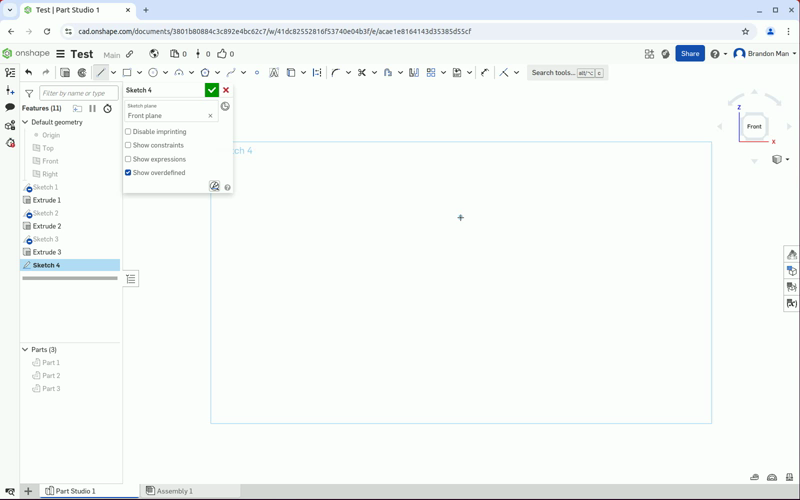
mouse_move(490, 217)
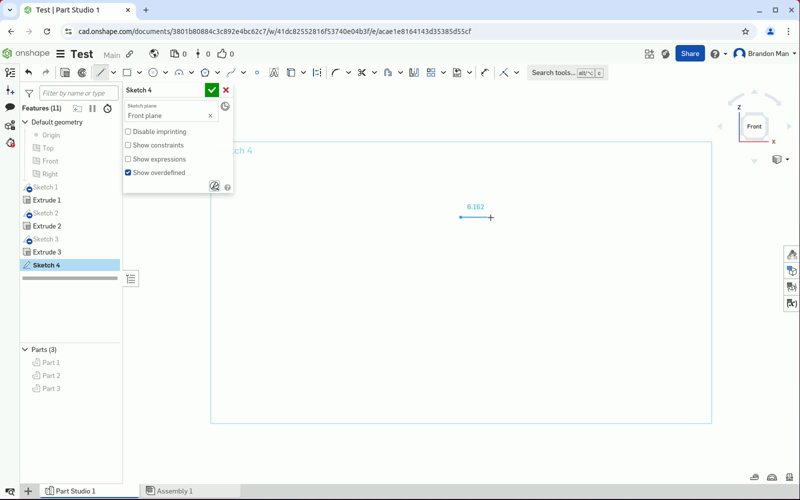
mouse_move(499, 217)
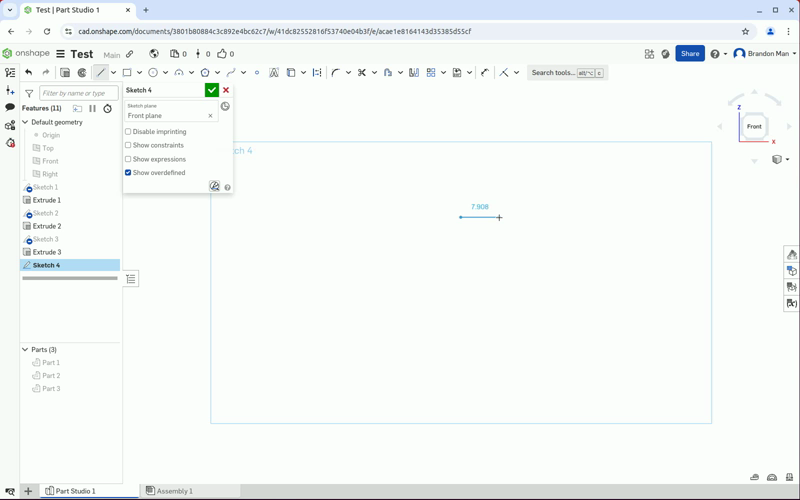
click(499, 217)
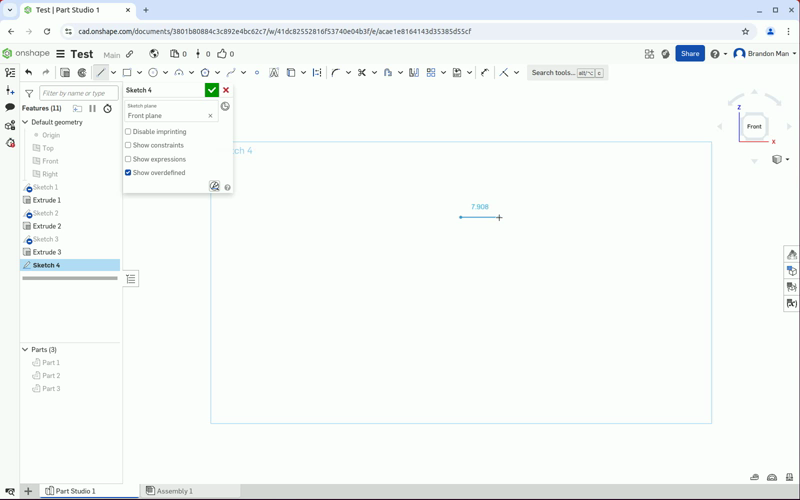
key_up(shift)
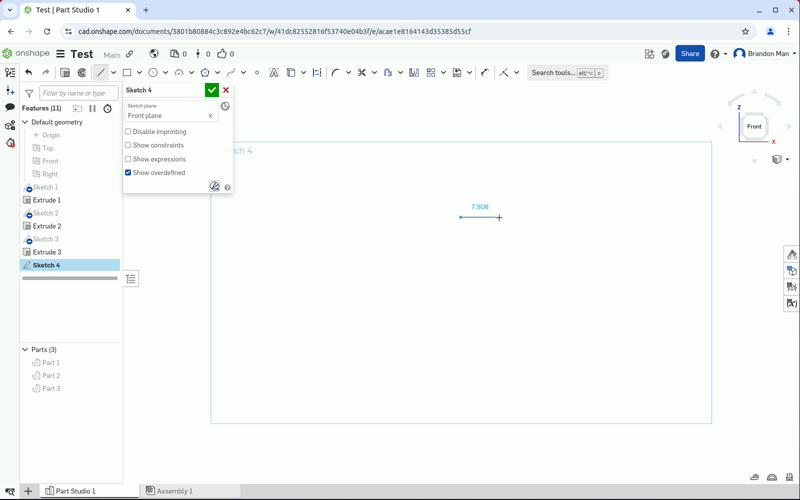
key_down(shift)
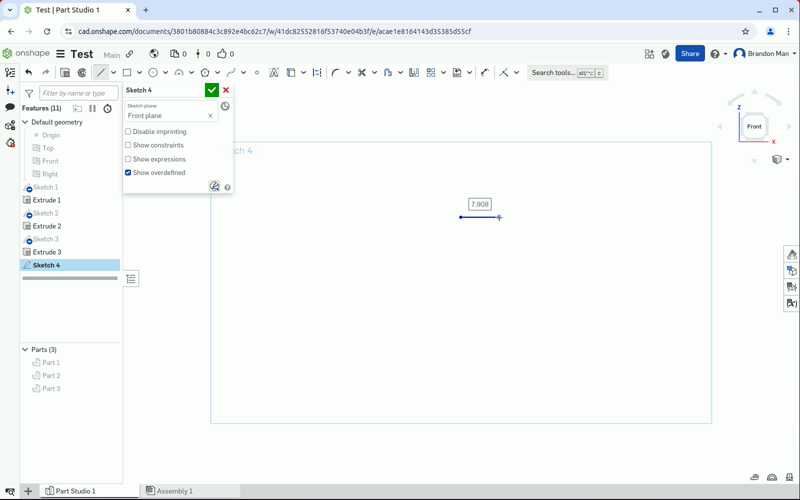
mouse_move(529, 217)
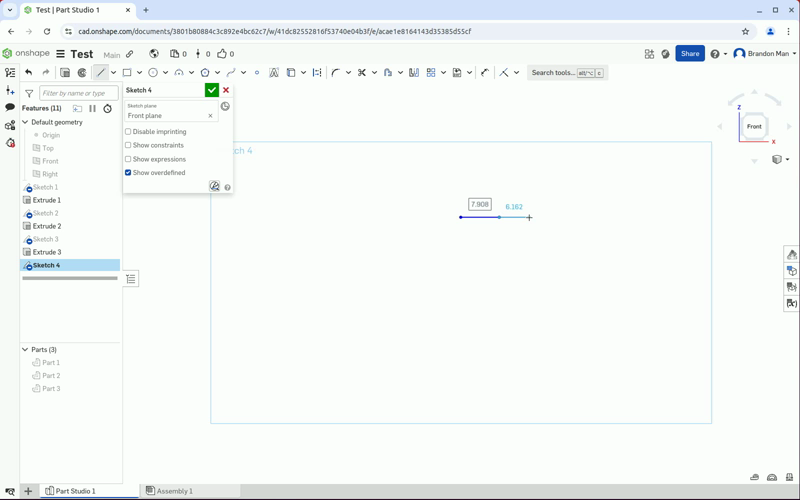
mouse_move(499, 198)
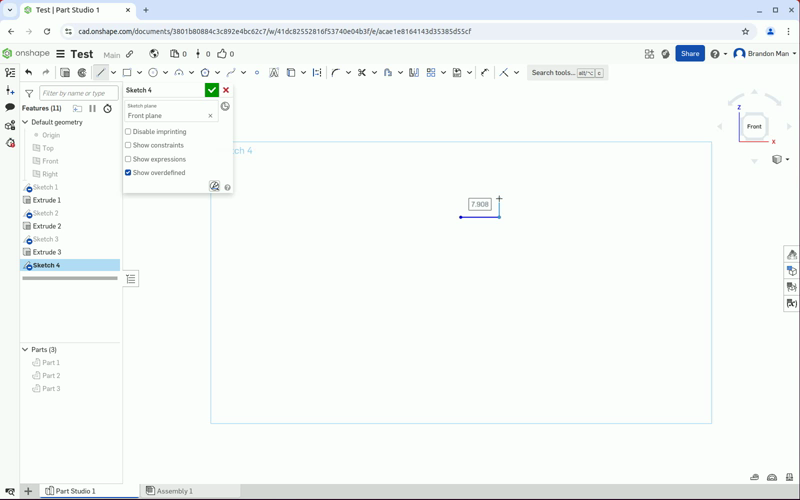
click(499, 198)
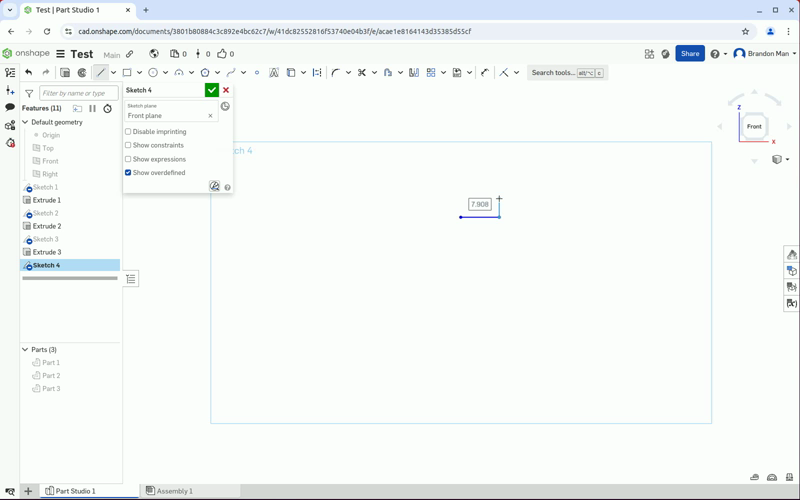
key_up(shift)
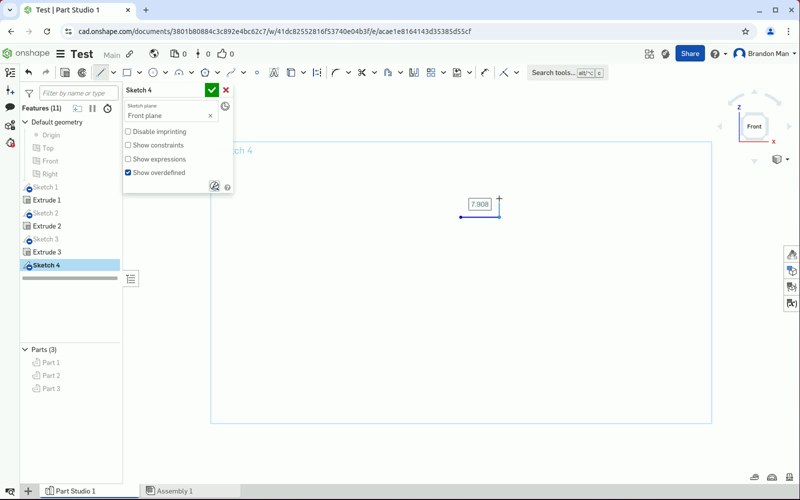
key_down(shift)
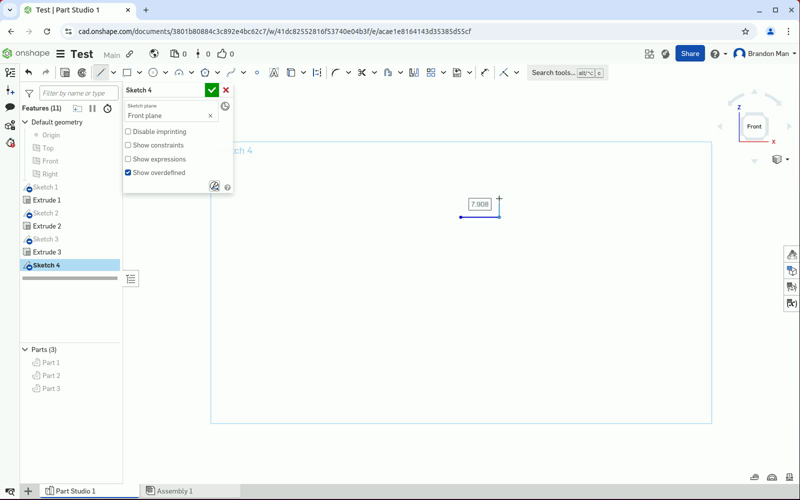
mouse_move(529, 198)
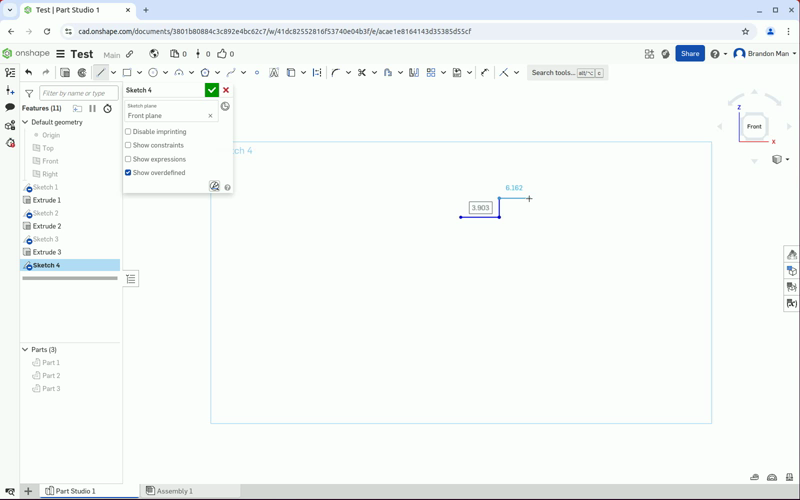
mouse_move(460, 198)
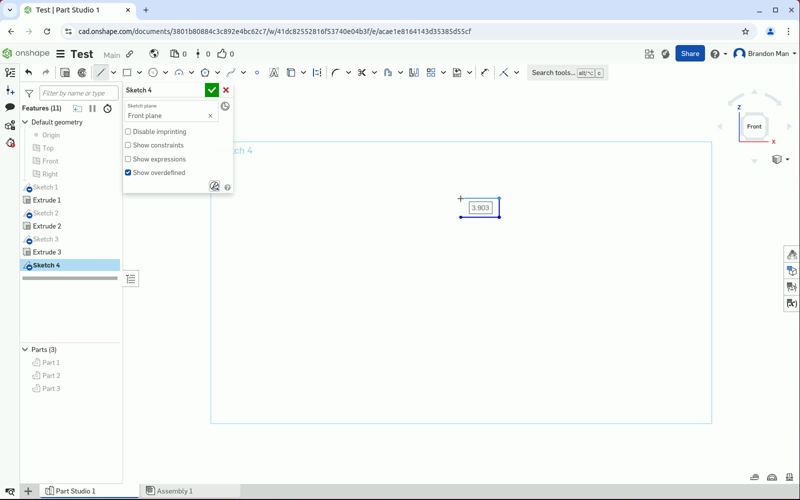
click(460, 198)
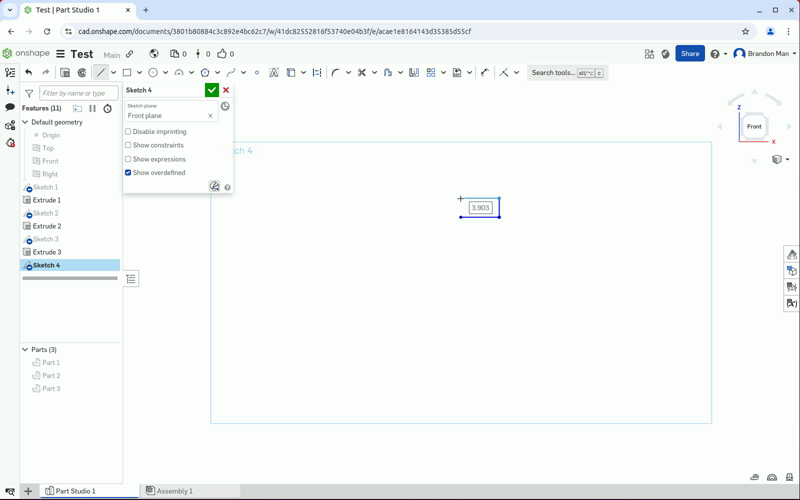
key_up(shift)
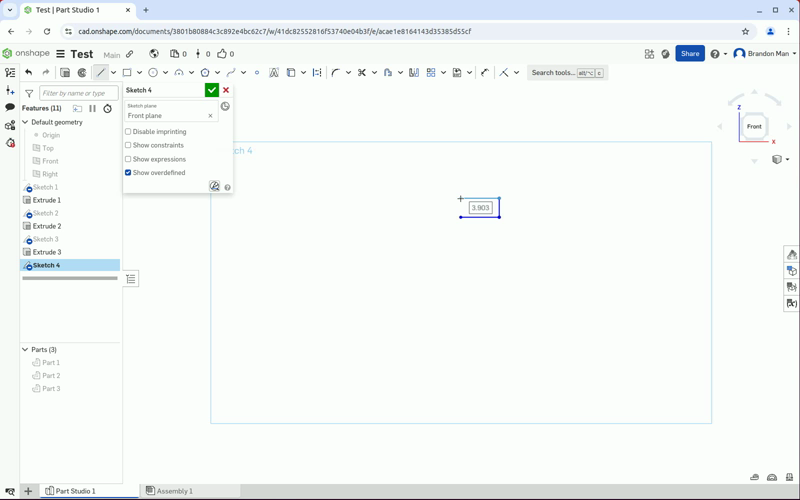
mouse_move(490, 198)
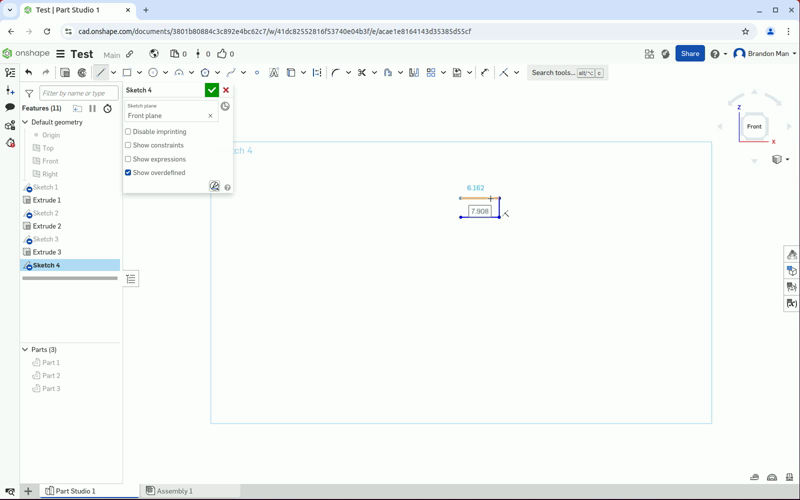
key_down(shift)
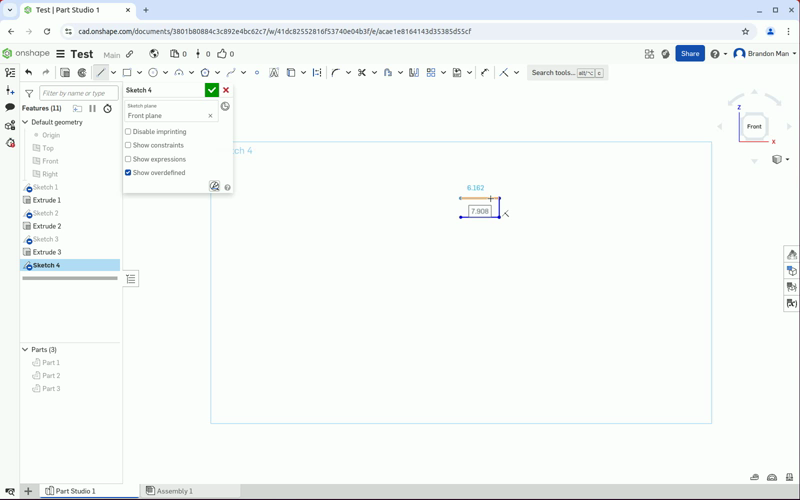
mouse_move(460, 217)
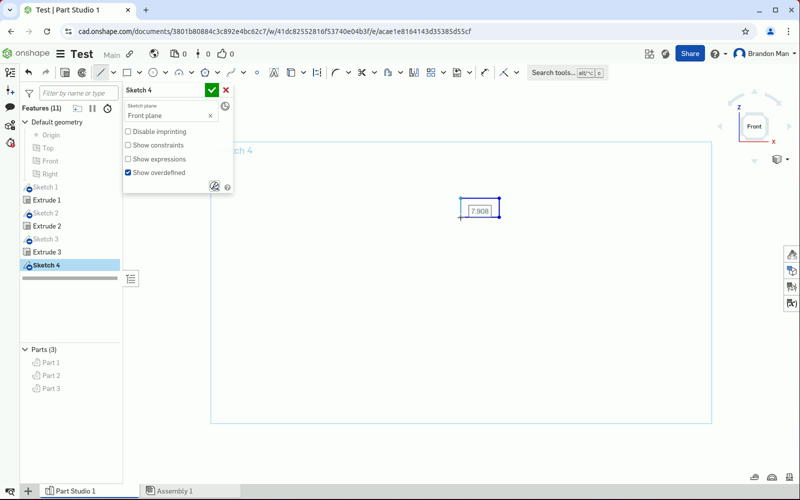
key_up(shift)
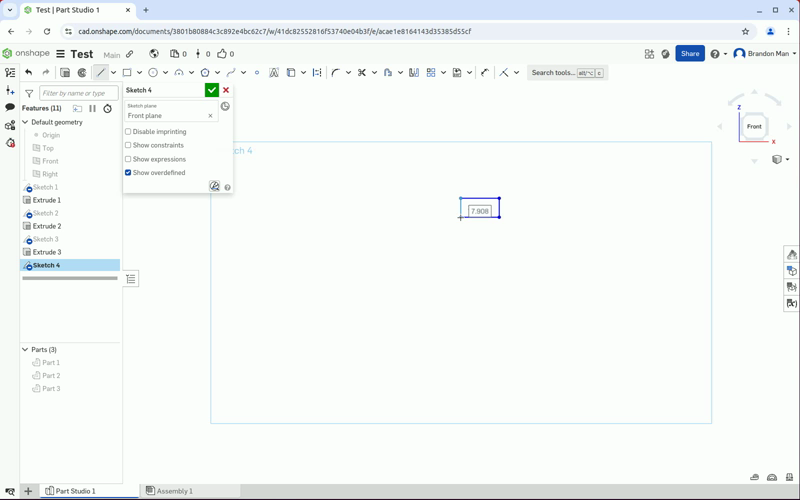
click(460, 217)
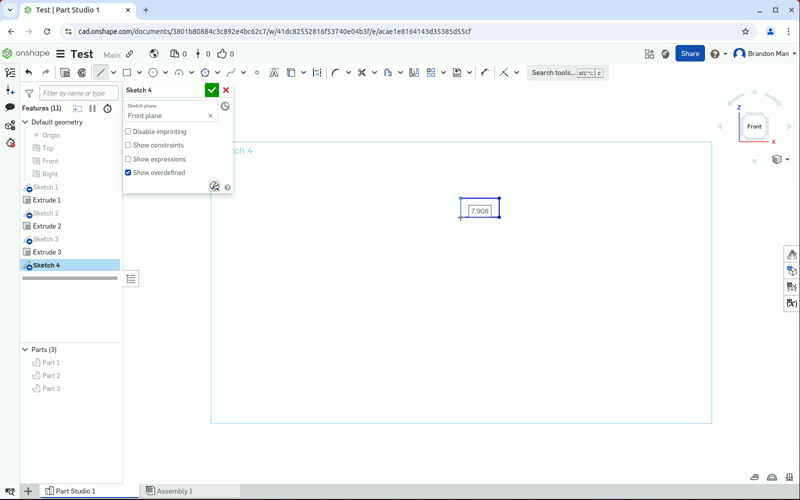
key(esc)
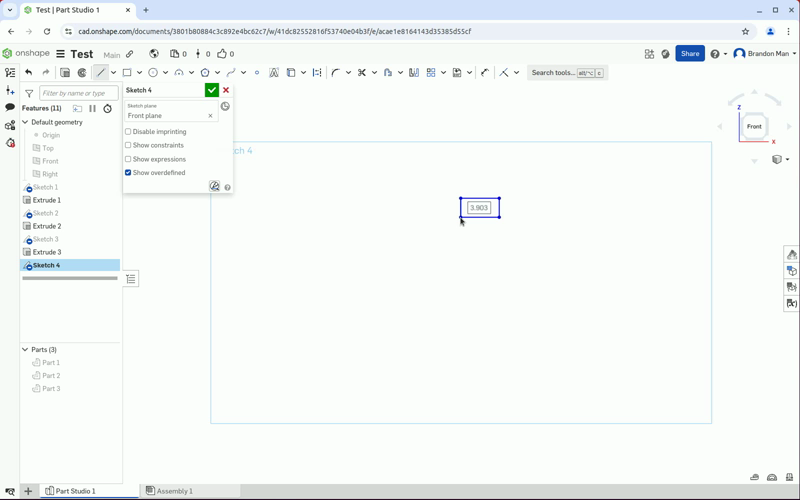
mouse_move(481, 201)
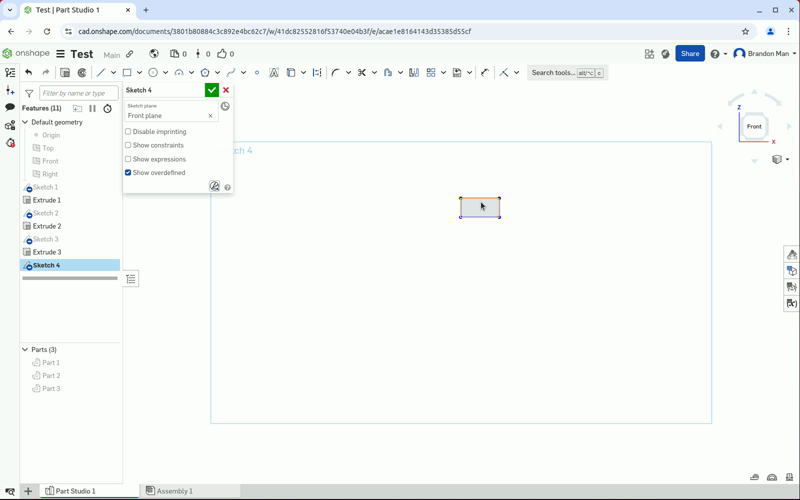
scroll(6)
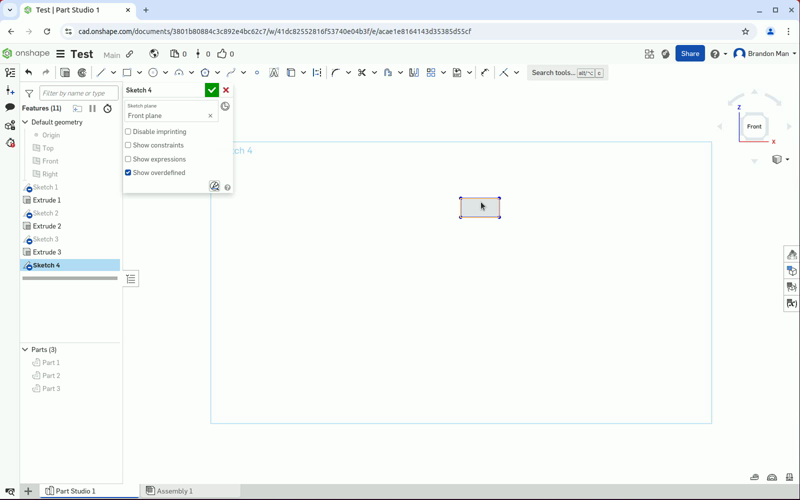
scroll(6)
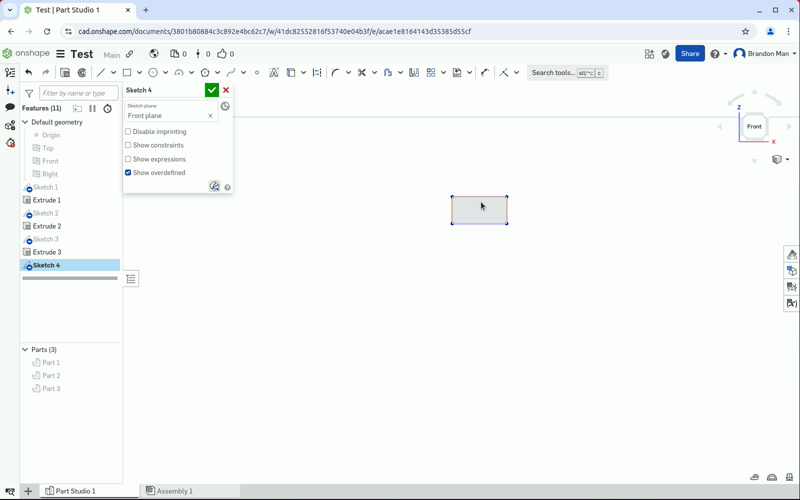
scroll(6)
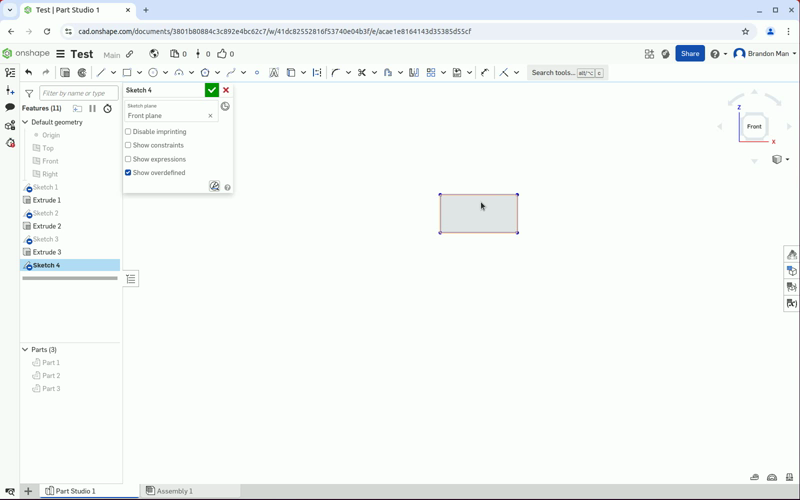
scroll(6)
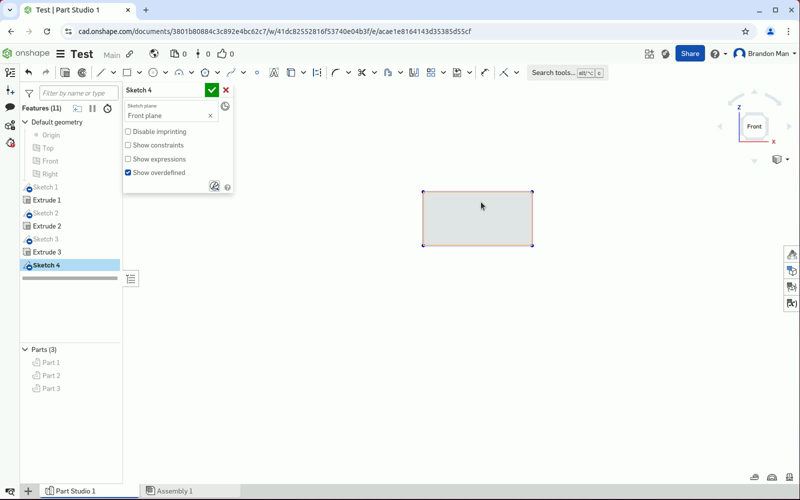
scroll(6)
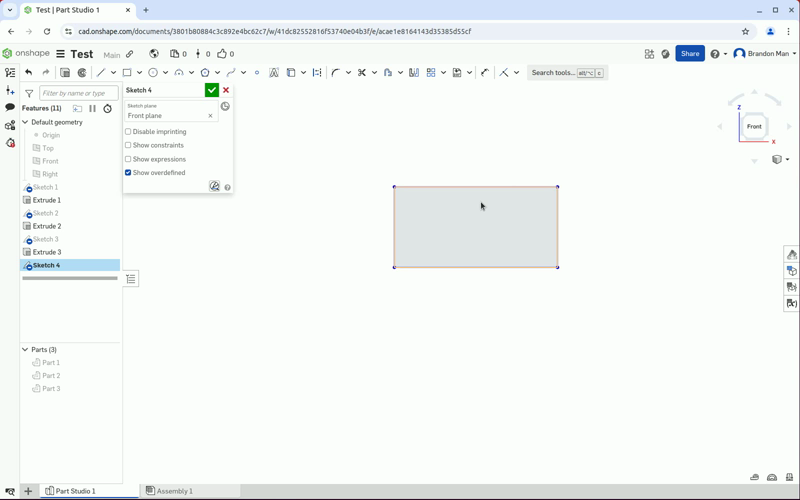
scroll(6)
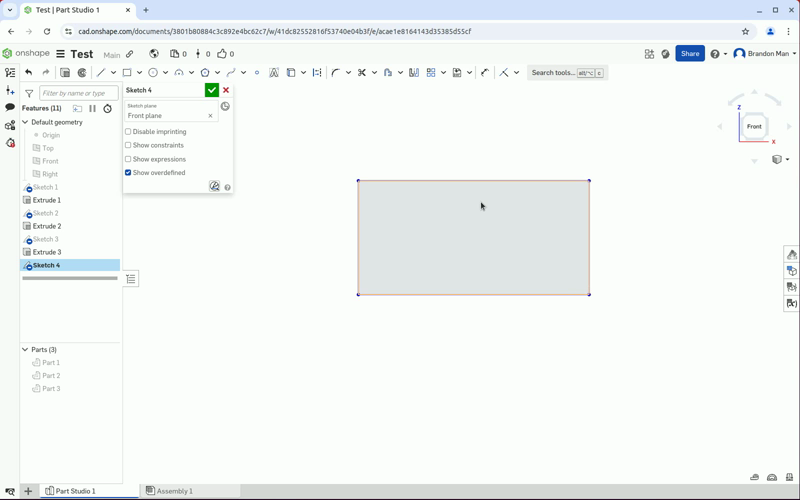
scroll(6)
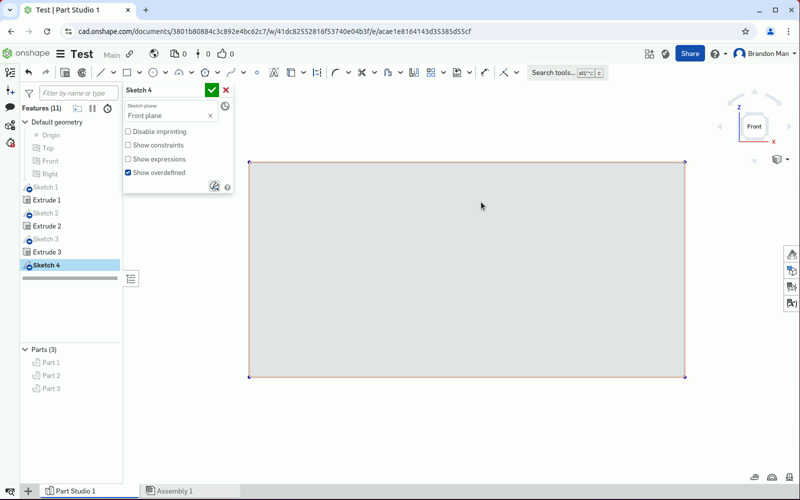
click(481, 201)
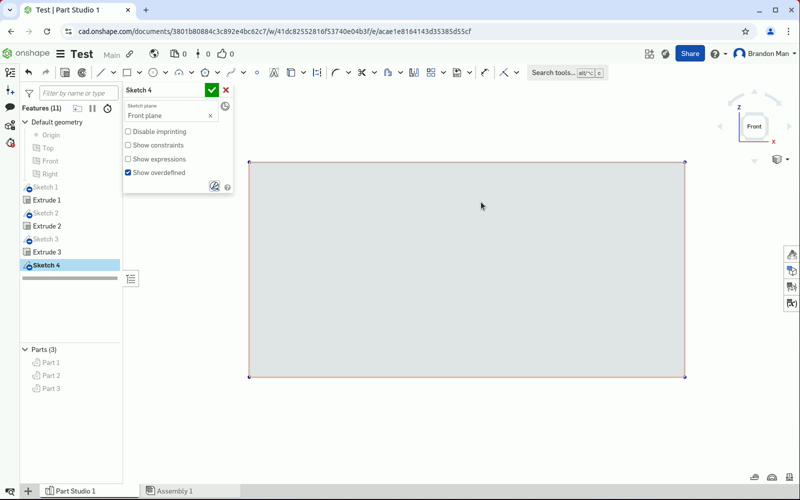
scroll(-6)
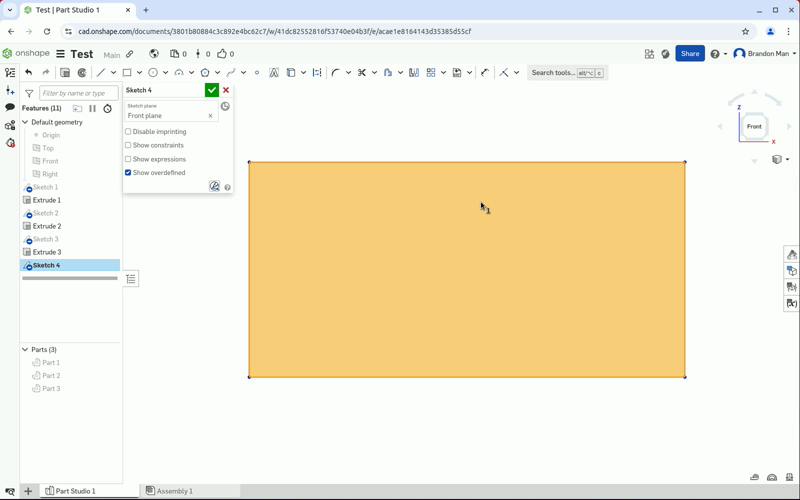
scroll(-6)
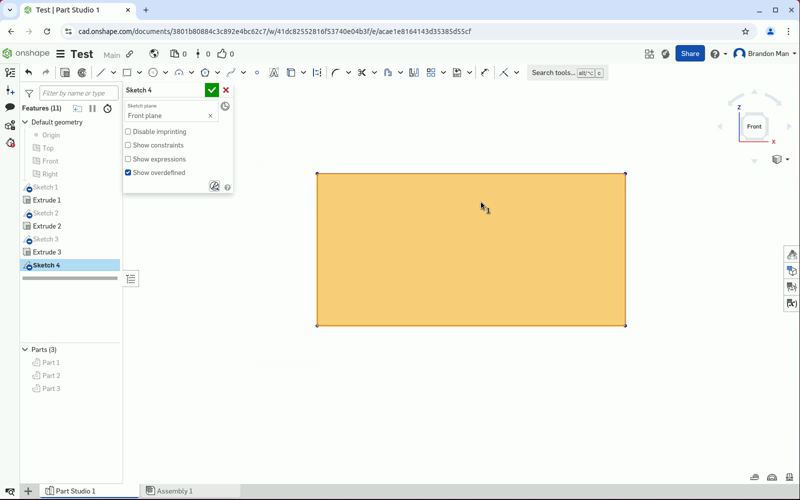
scroll(-6)
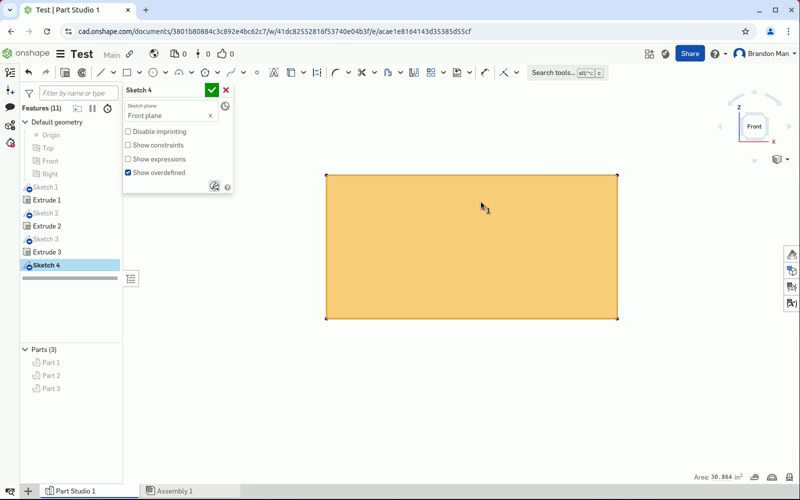
scroll(-6)
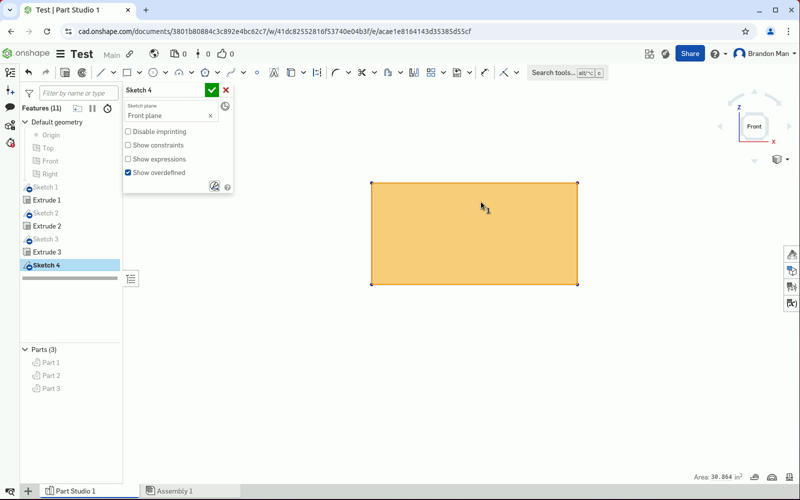
scroll(-6)
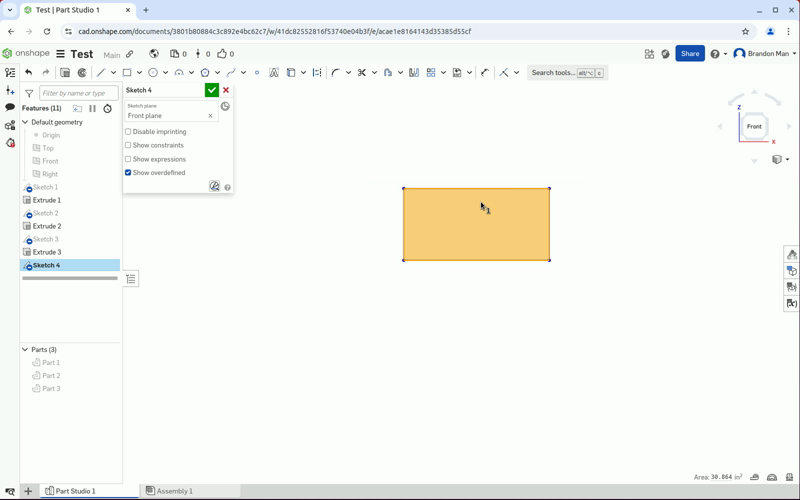
scroll(-6)
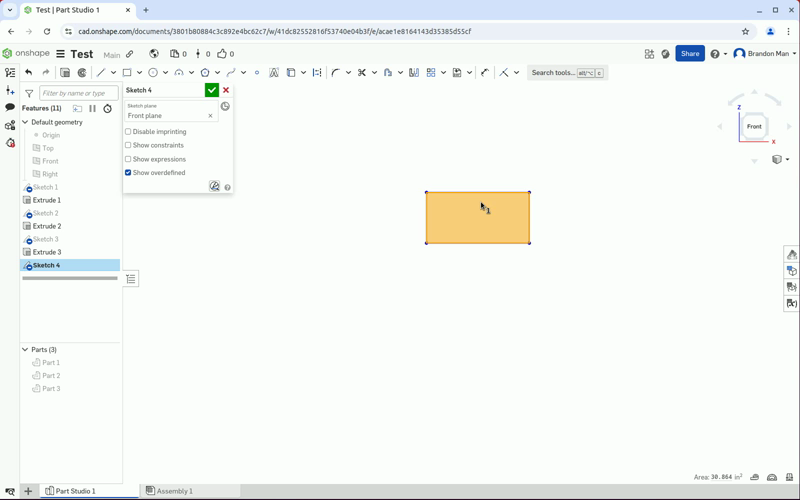
scroll(-6)
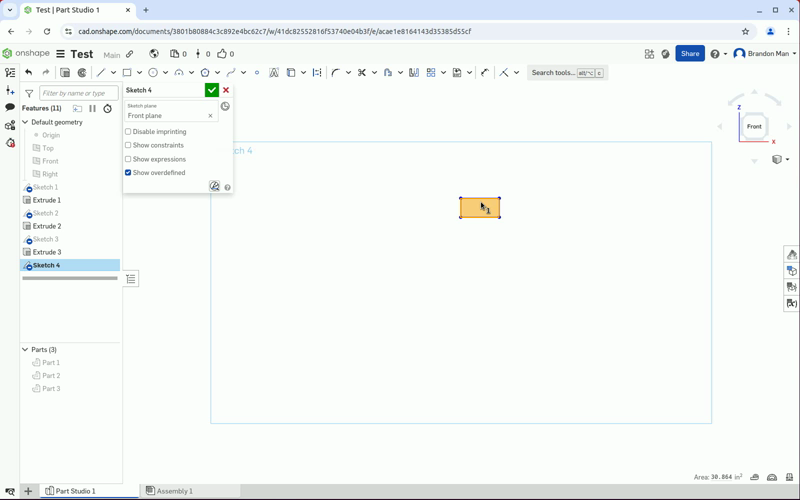
mouse_move(73, 352)
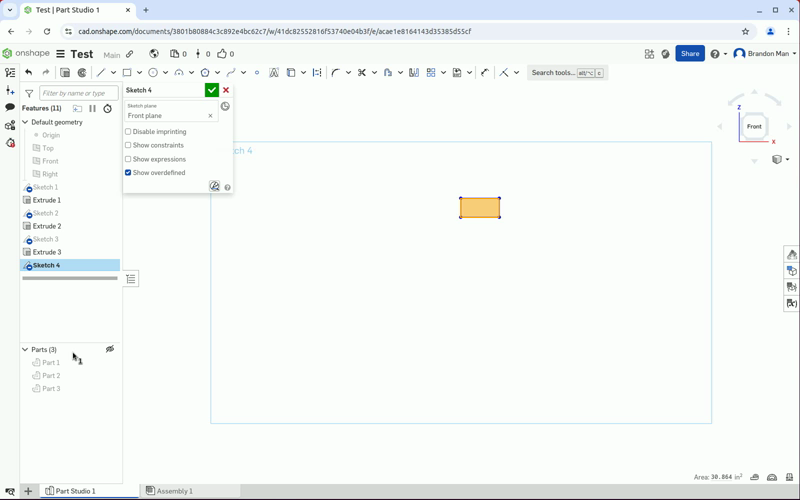
key(shift+y)
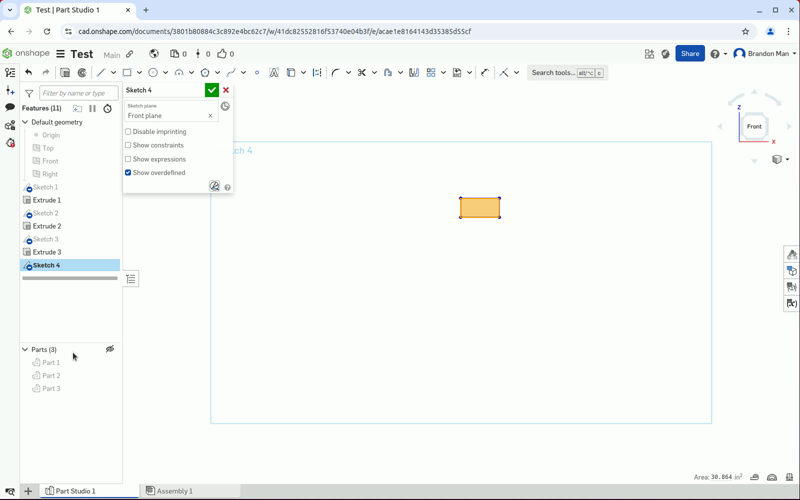
key(shift+e)
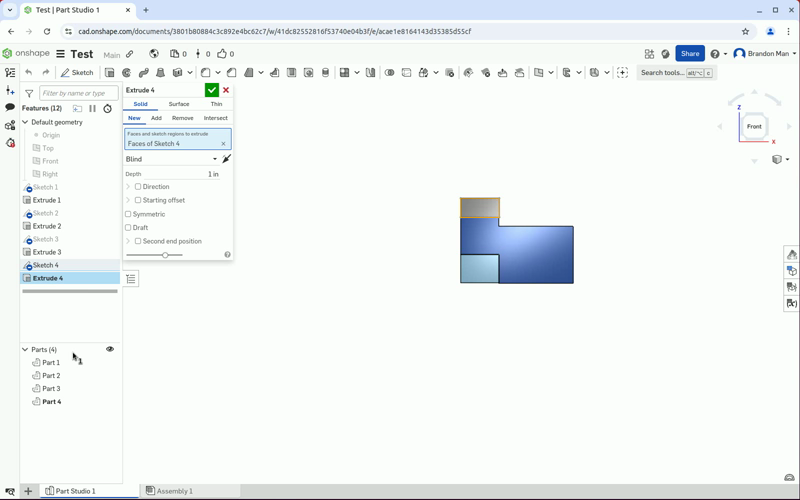
mouse_move(143, 106)
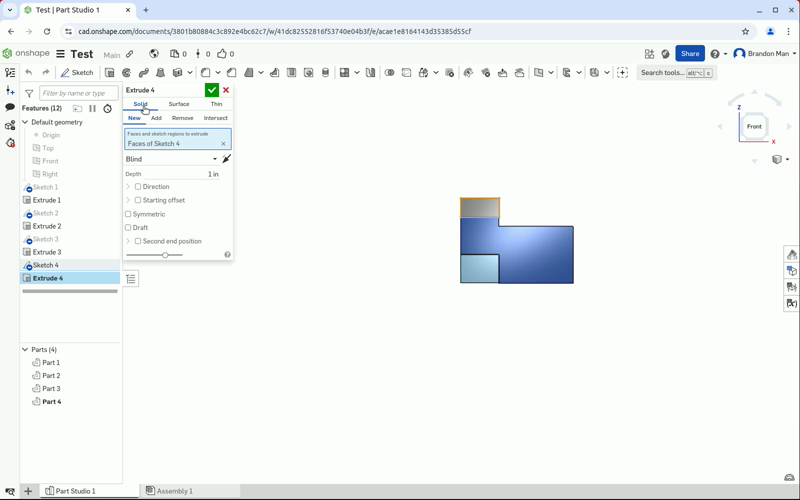
click(143, 106)
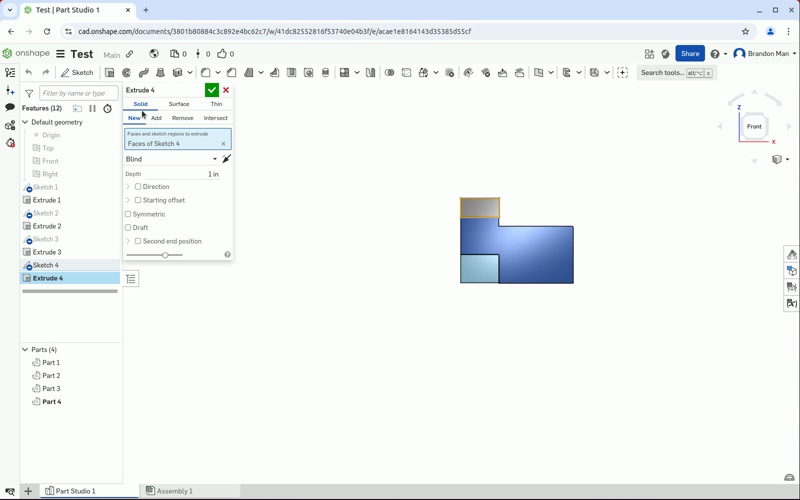
mouse_move(137, 120)
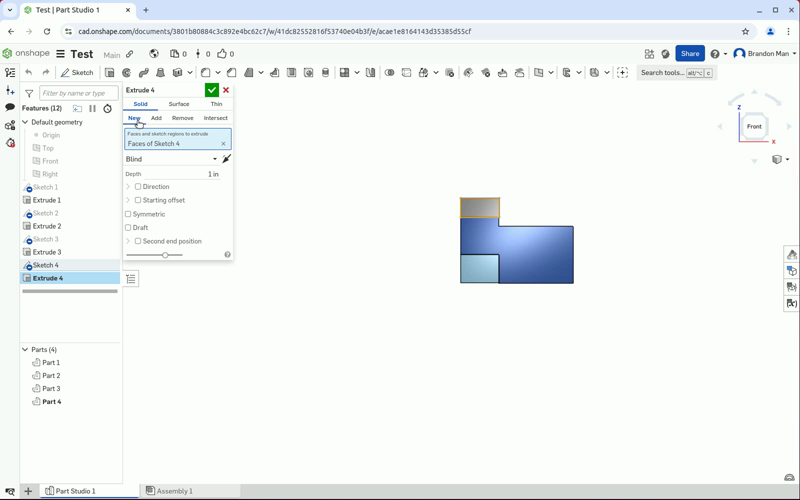
click(137, 120)
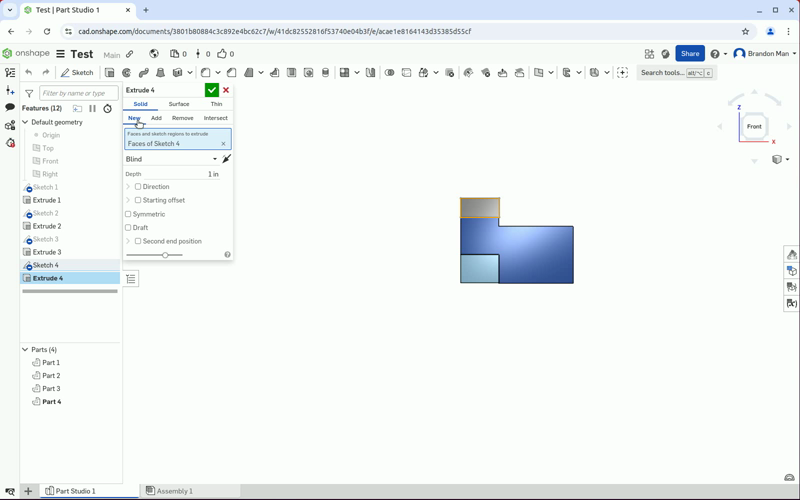
key(tab, 4)
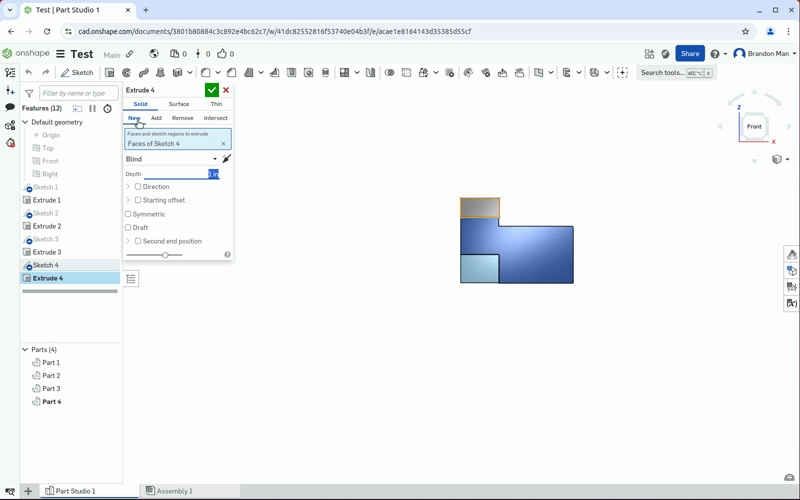
text(15.405)
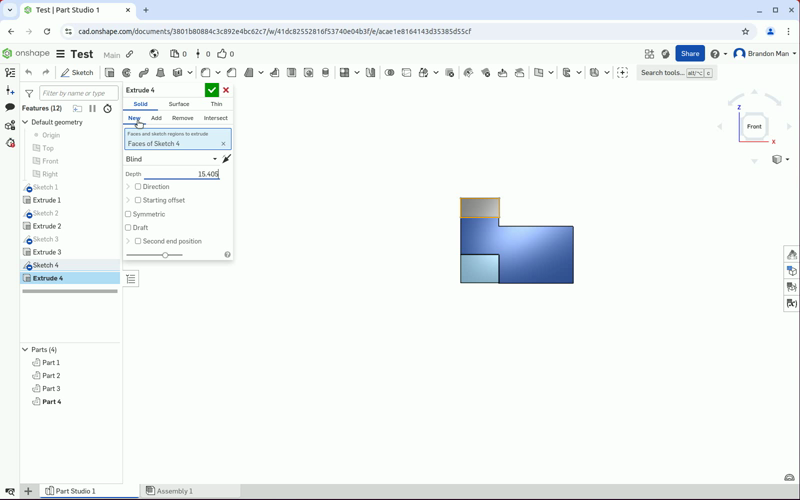
key(enter)
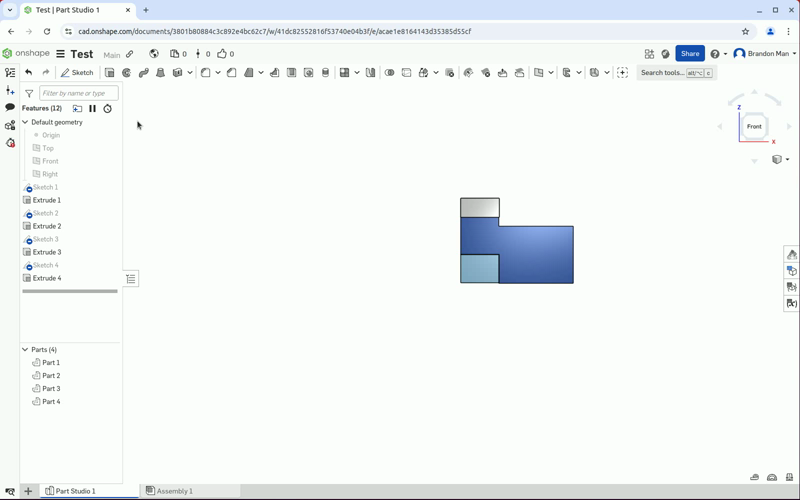
key(shift+h)
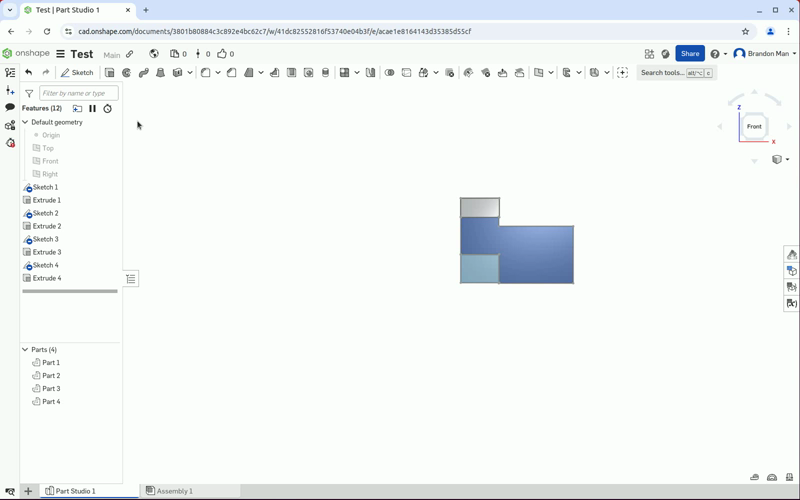
key(shift+h)
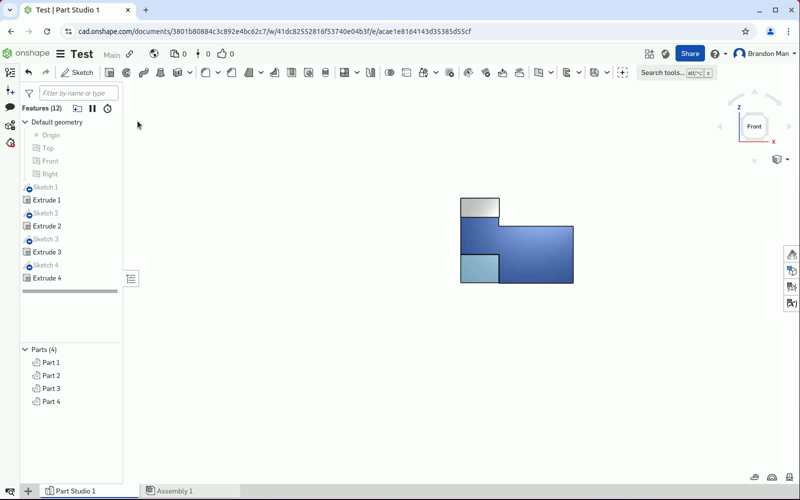
mouse_move(73, 189)
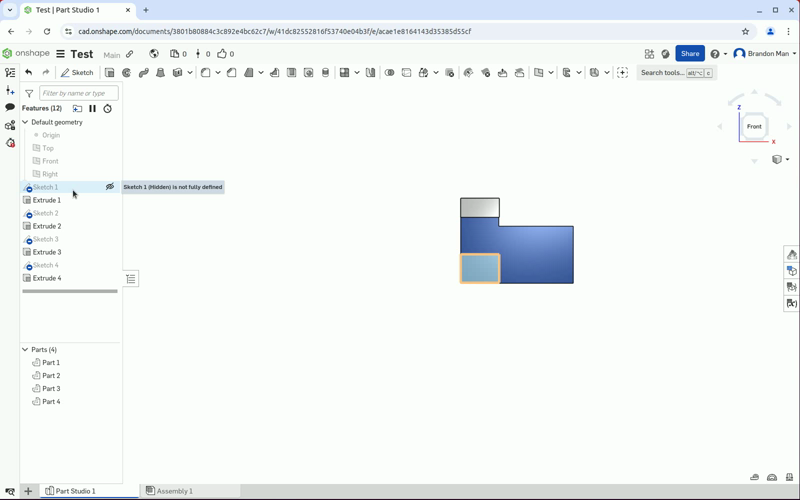
click(73, 189)
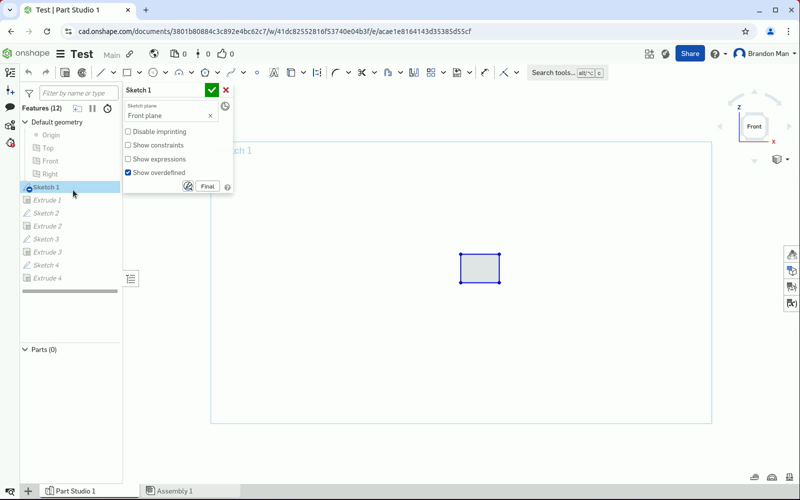
mouse_move(229, 92)
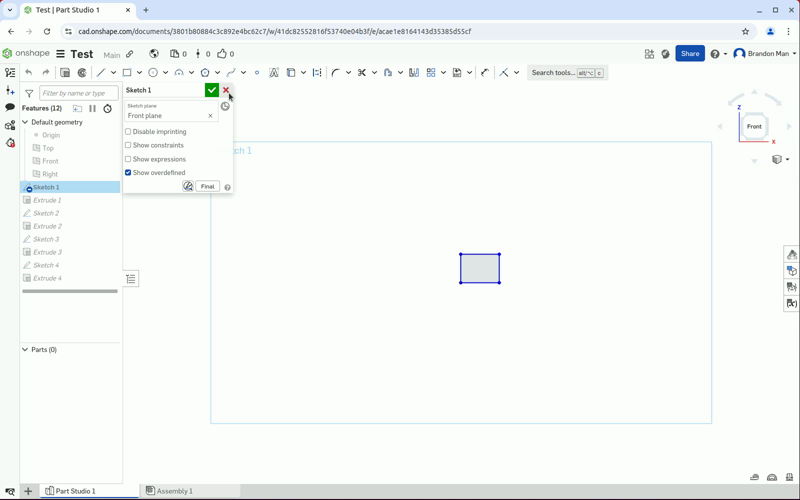
click(229, 92)
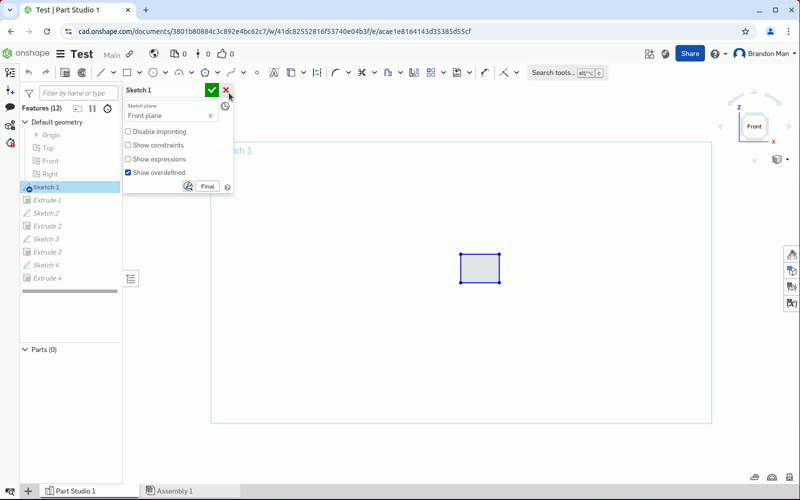
key(shift+s)
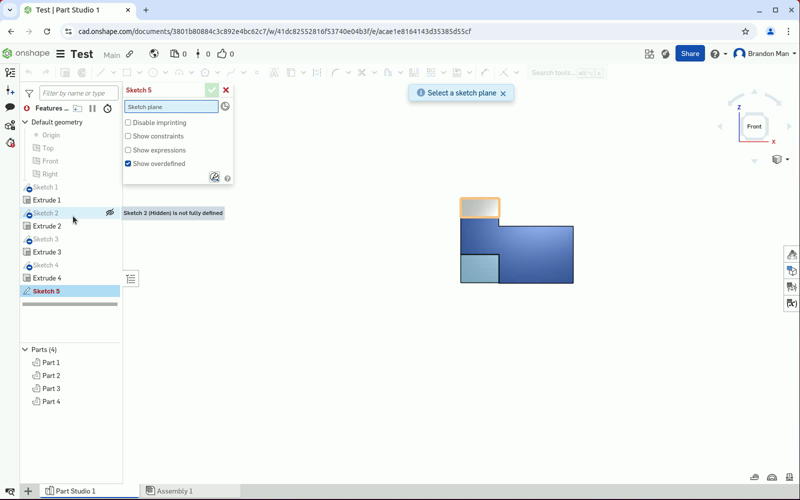
scroll(3)
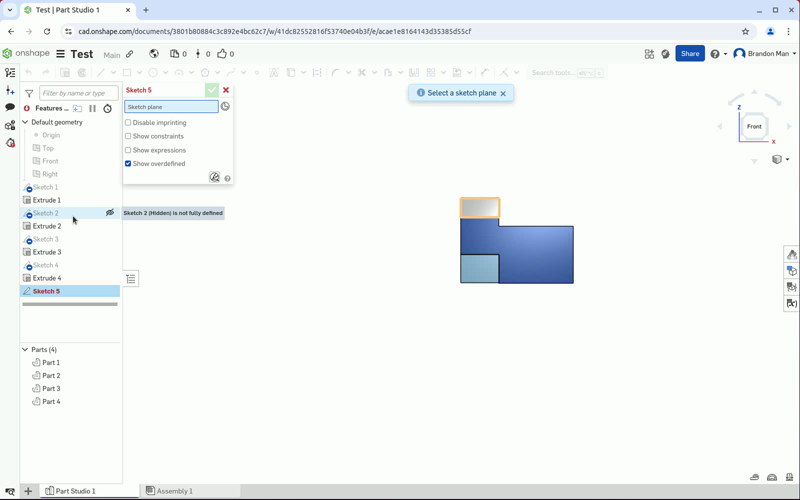
mouse_move(73, 163)
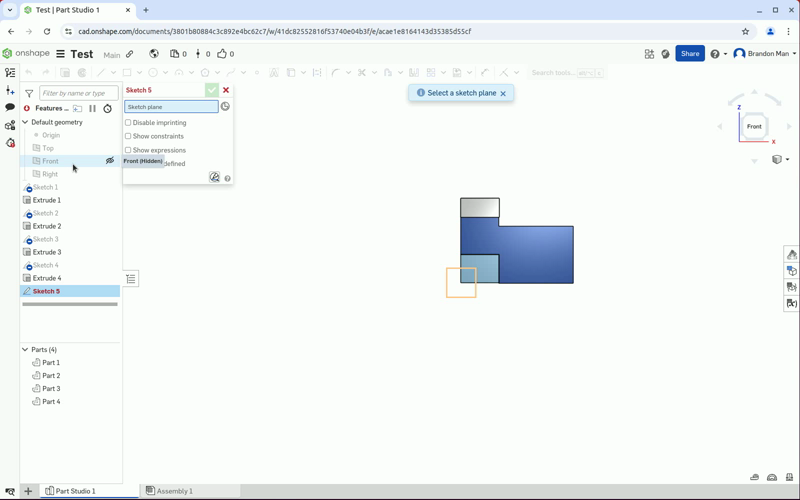
click(73, 163)
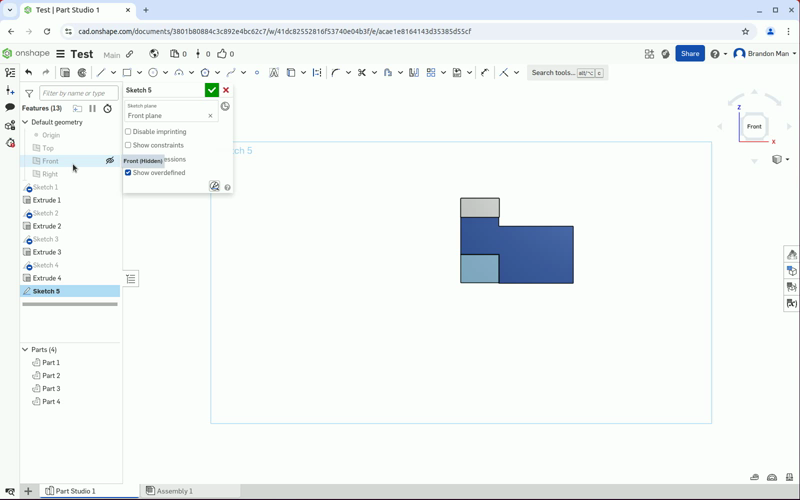
mouse_move(73, 352)
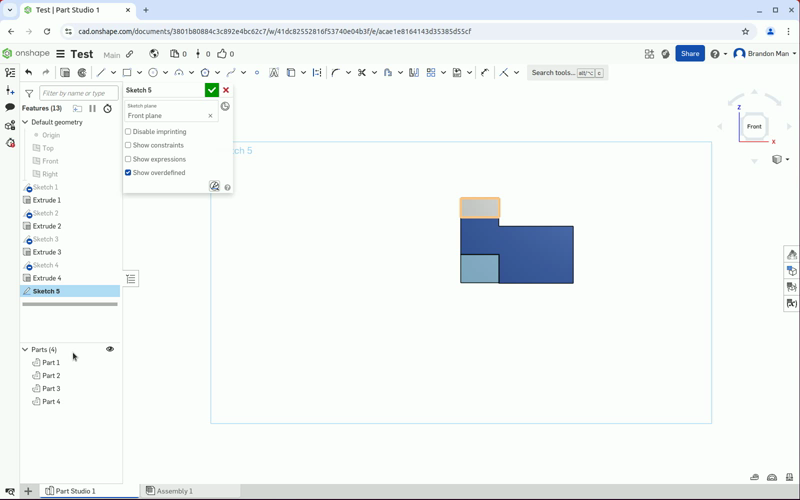
key(y)
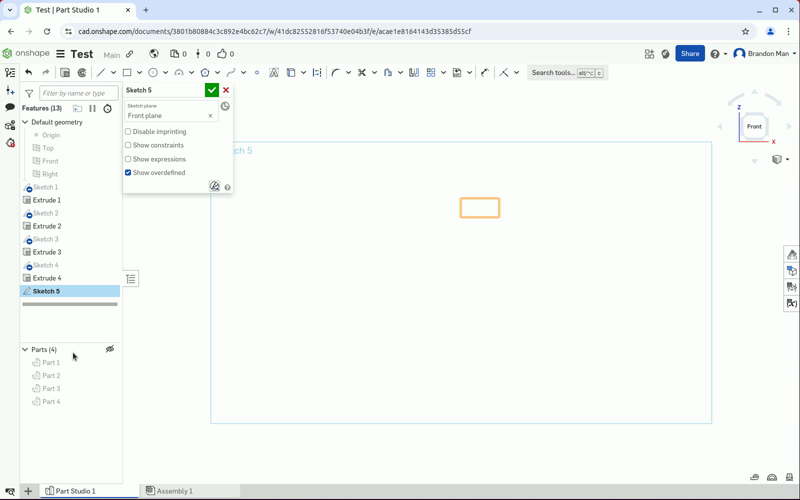
key(l)
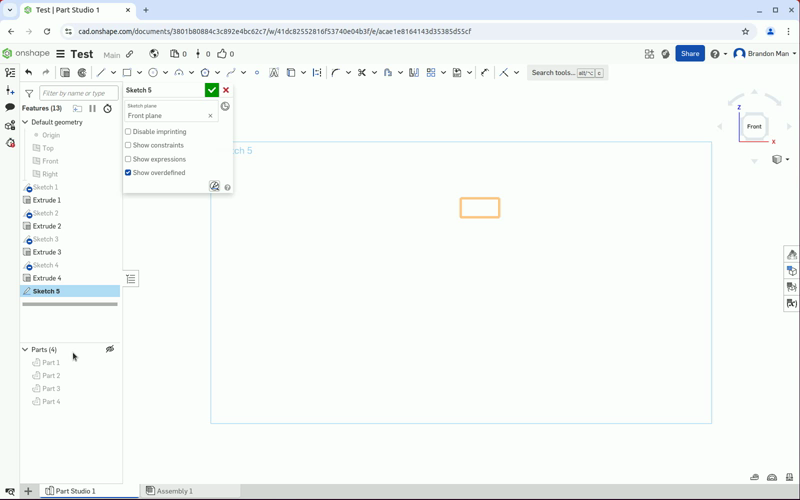
key_down(shift)
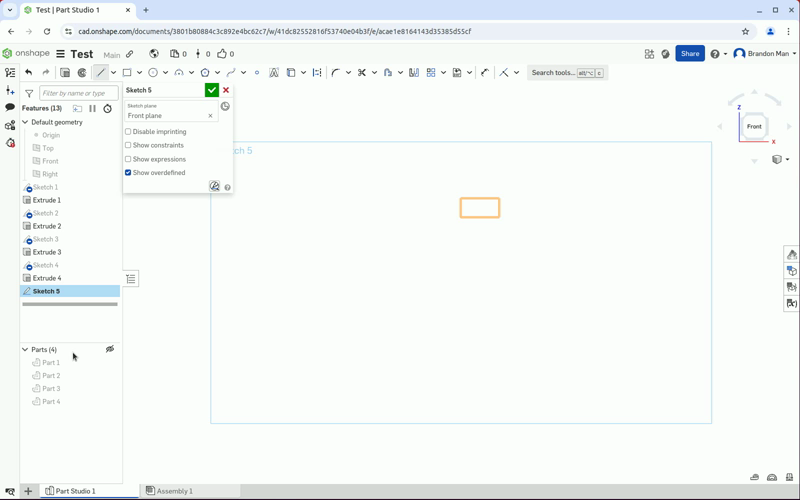
mouse_move(460, 282)
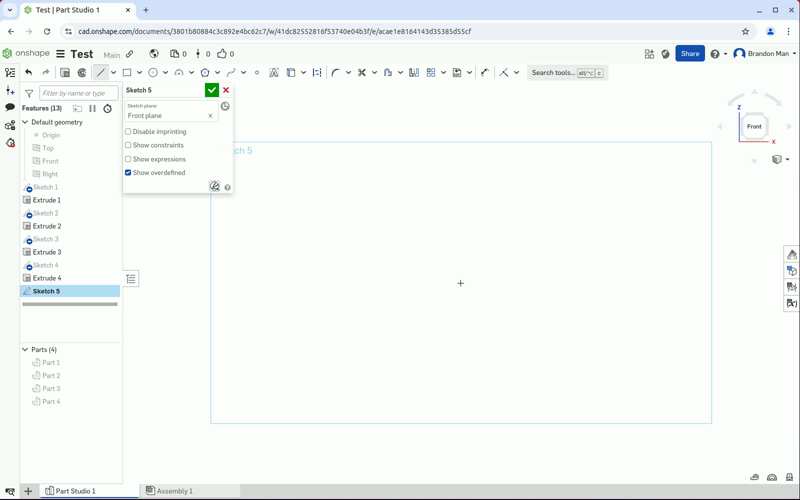
click(460, 282)
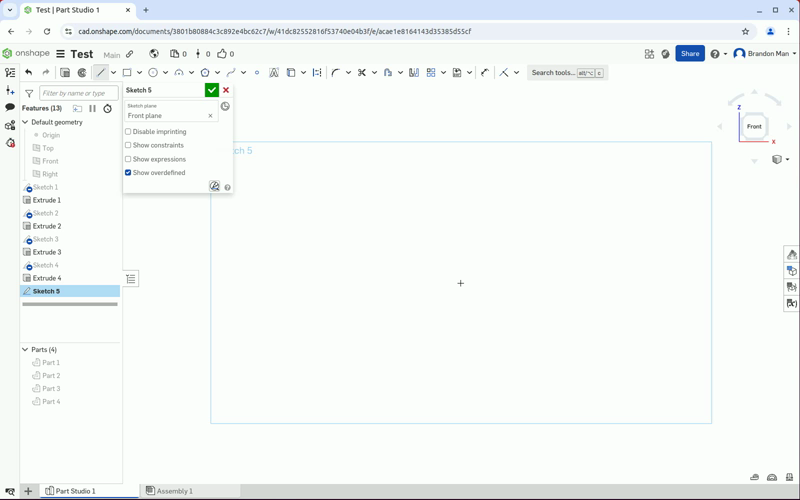
key_up(shift)
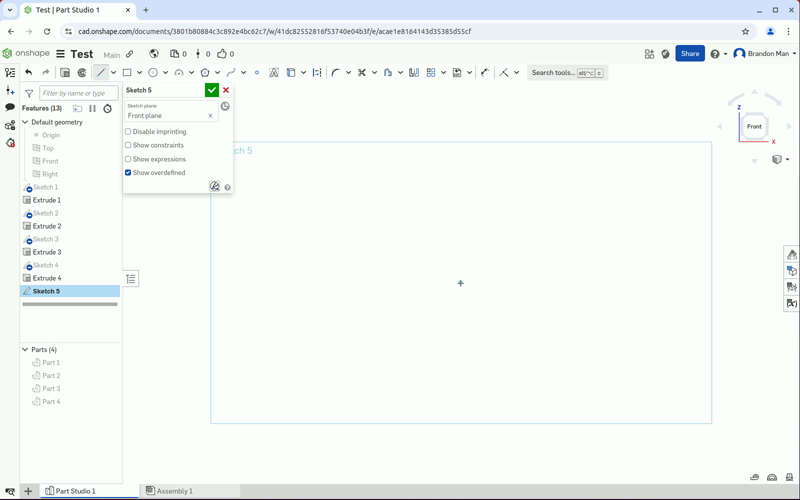
key_down(shift)
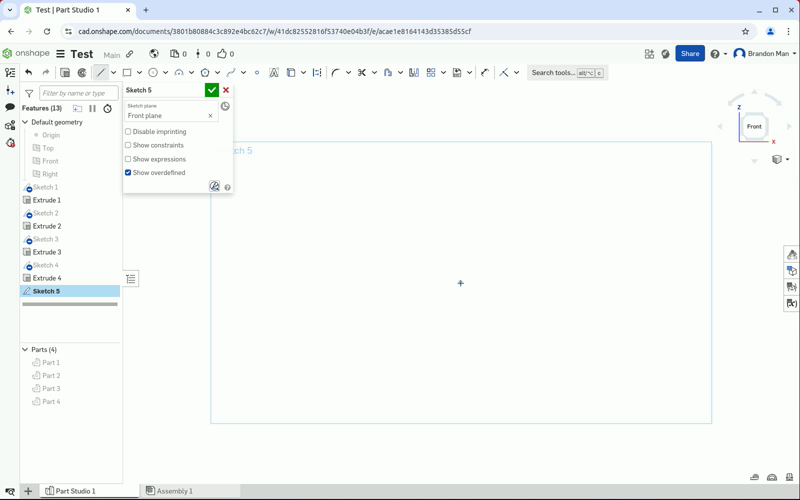
mouse_move(490, 282)
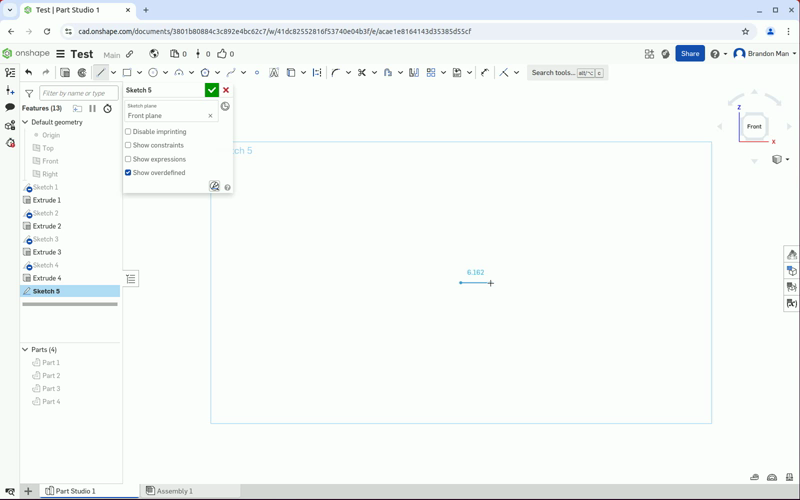
mouse_move(499, 282)
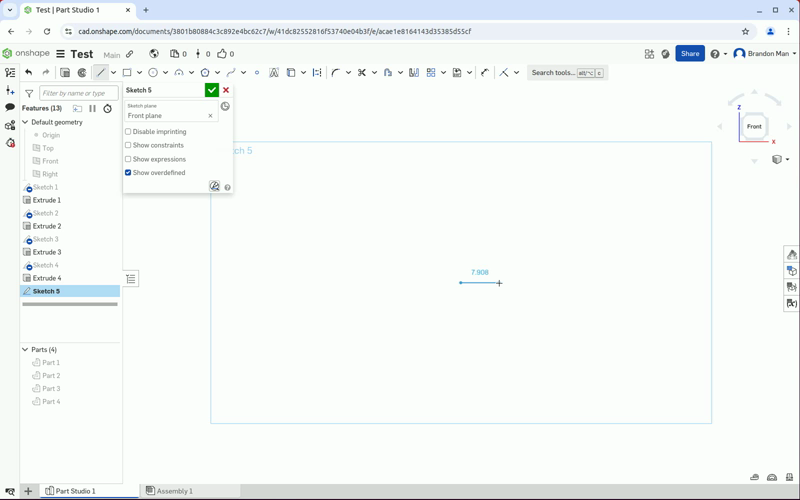
click(499, 282)
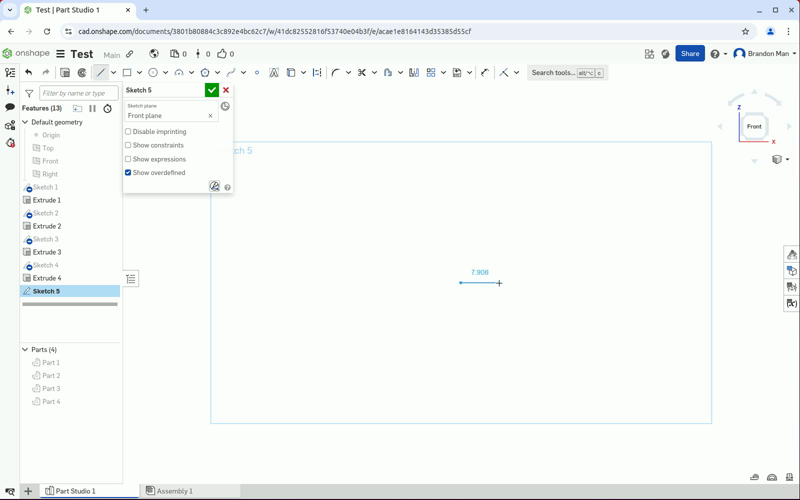
key_up(shift)
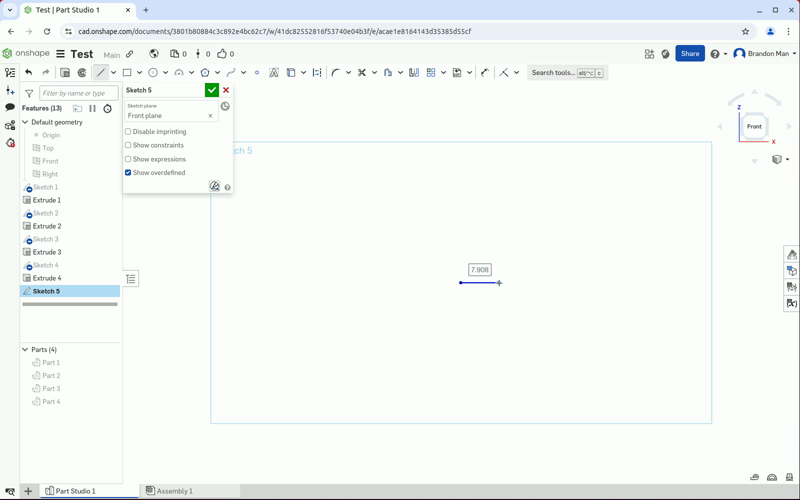
key_down(shift)
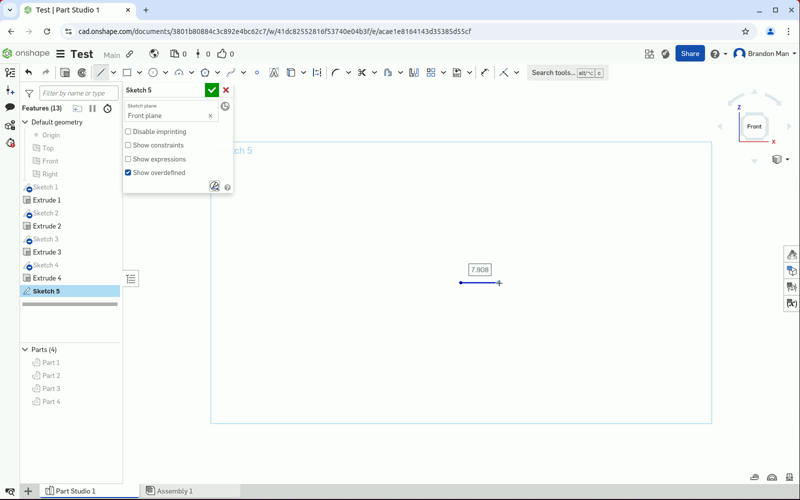
mouse_move(529, 282)
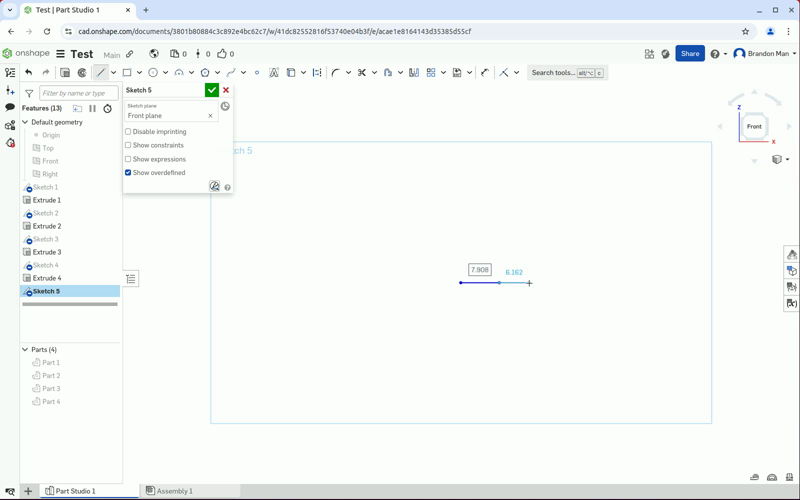
mouse_move(499, 254)
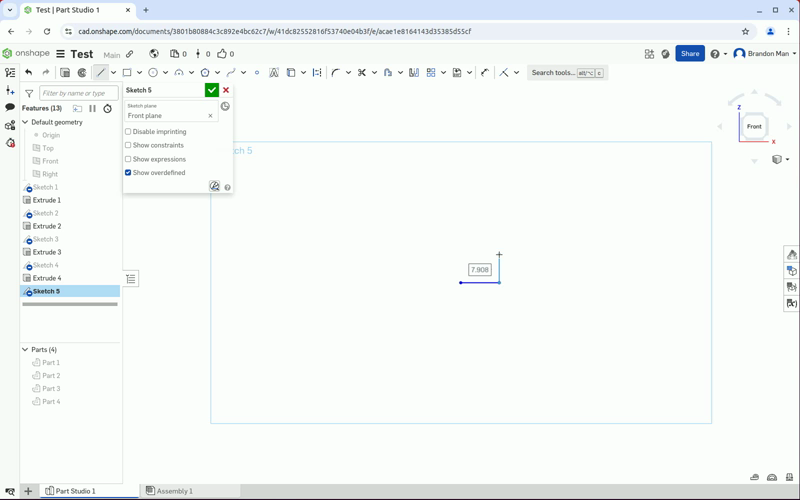
click(499, 254)
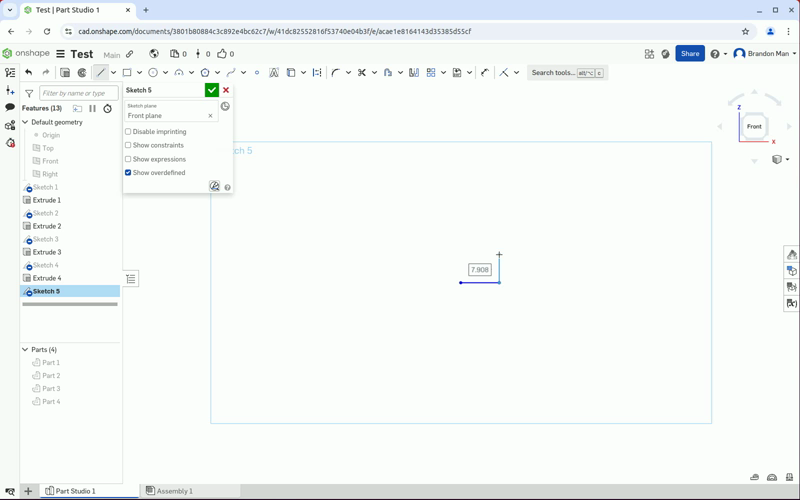
key_up(shift)
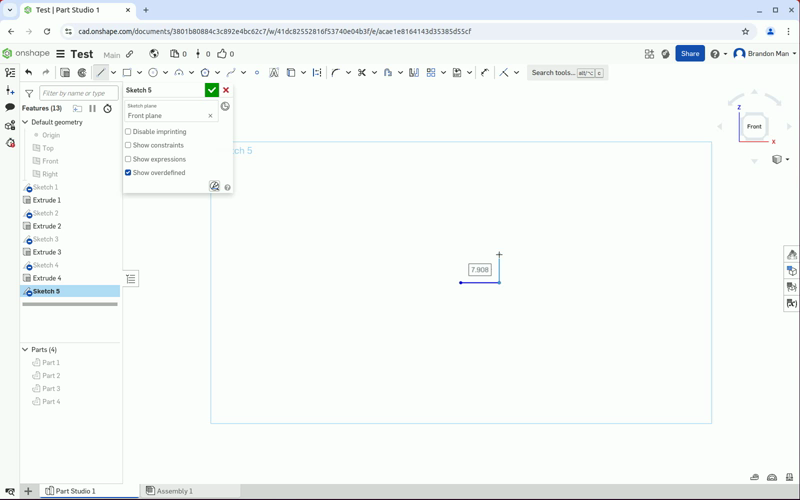
key_down(shift)
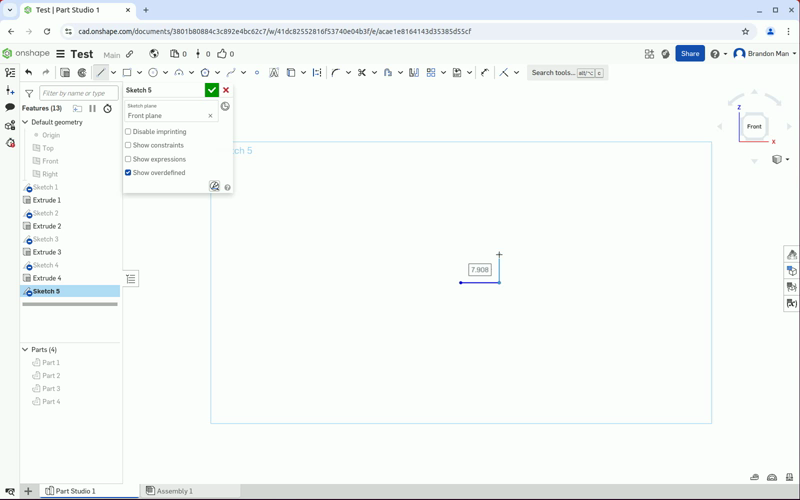
mouse_move(529, 254)
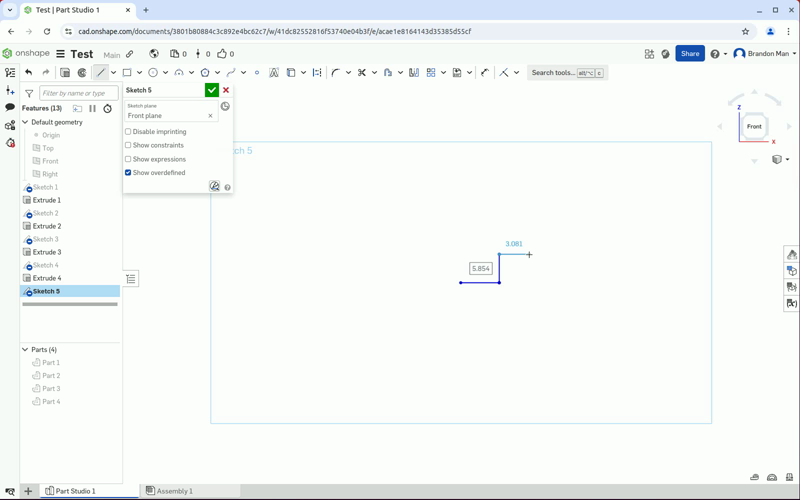
mouse_move(460, 254)
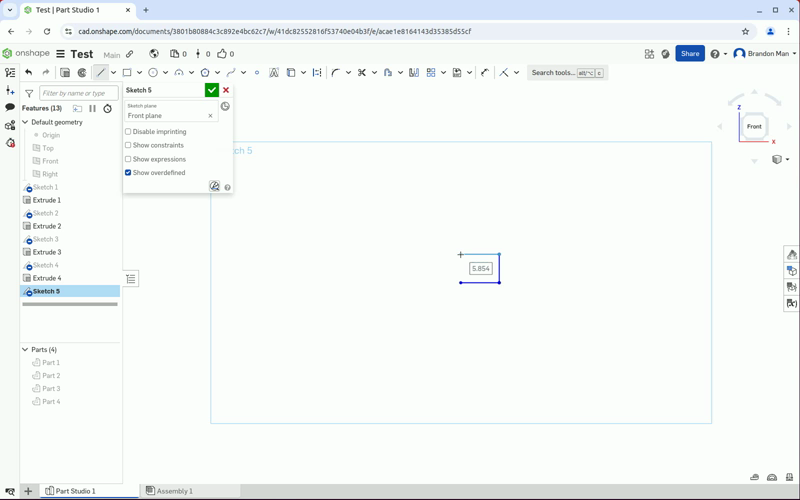
click(460, 254)
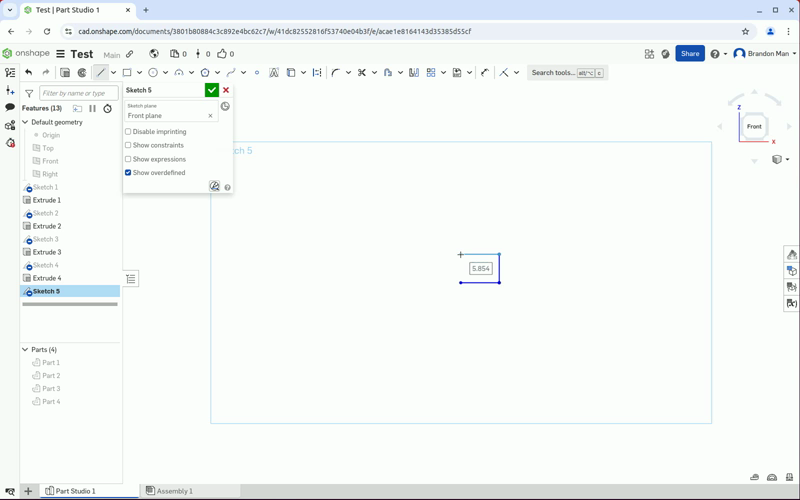
key_up(shift)
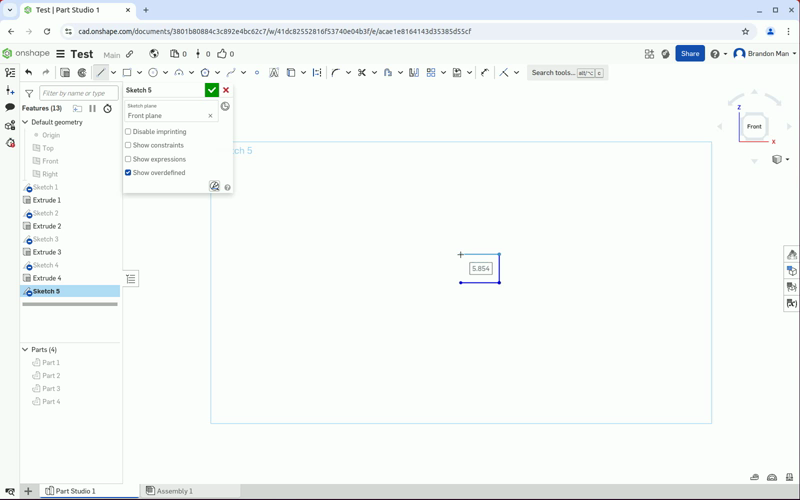
mouse_move(490, 254)
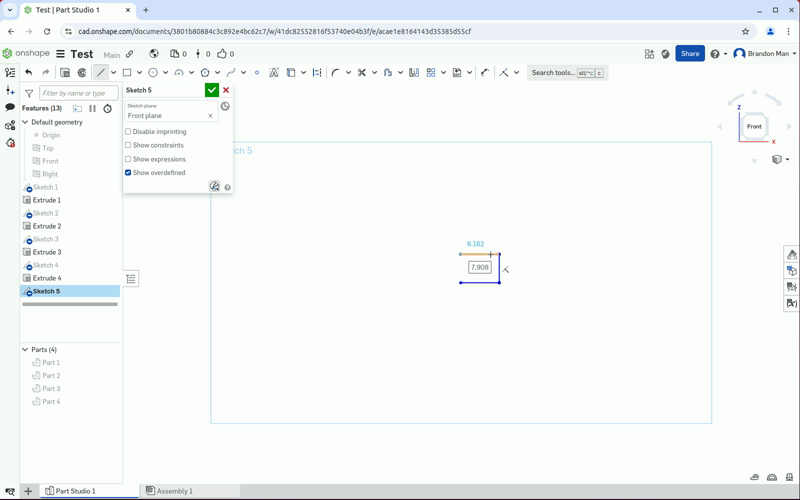
key_down(shift)
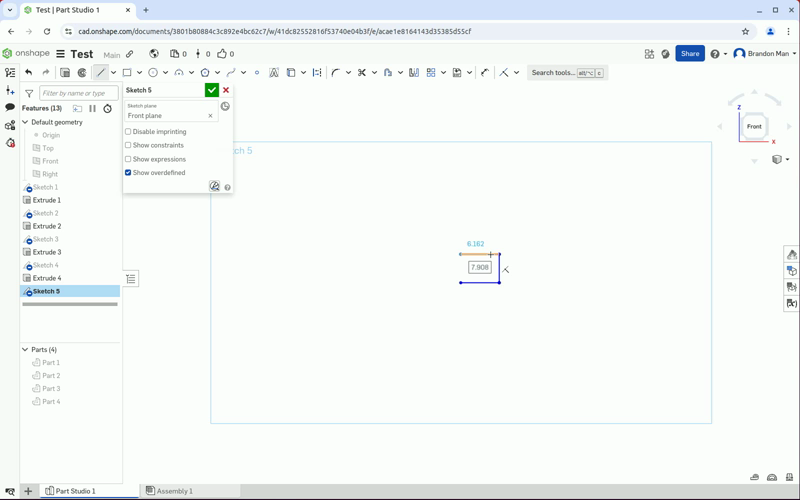
mouse_move(460, 282)
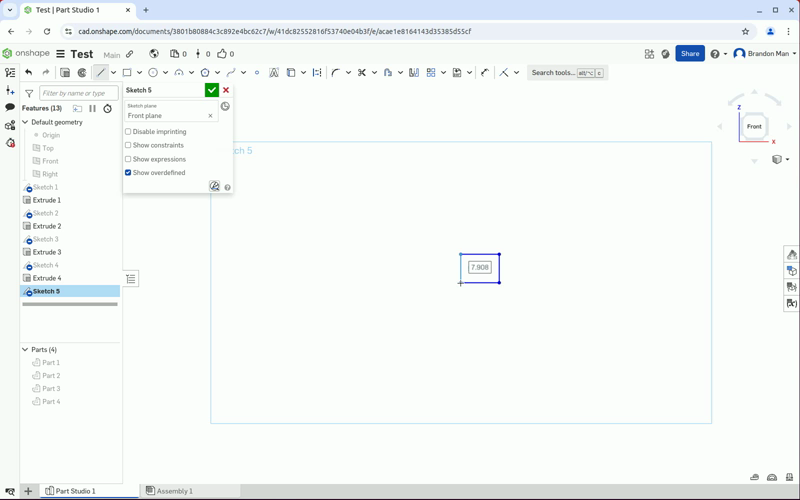
key_up(shift)
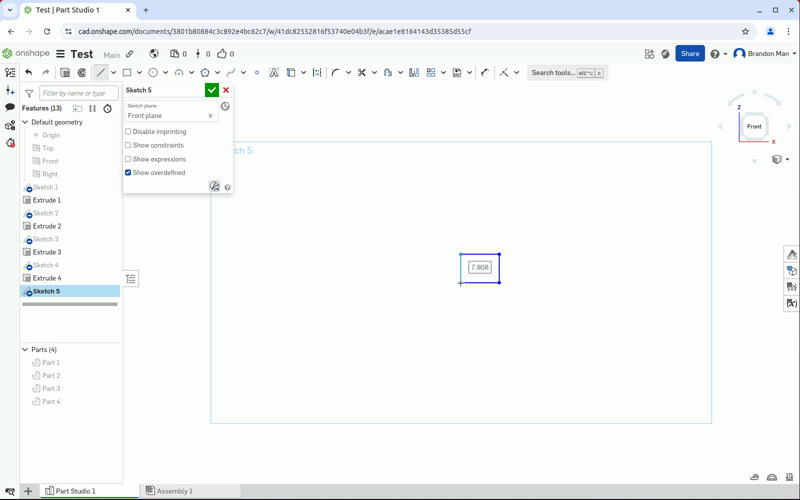
click(460, 282)
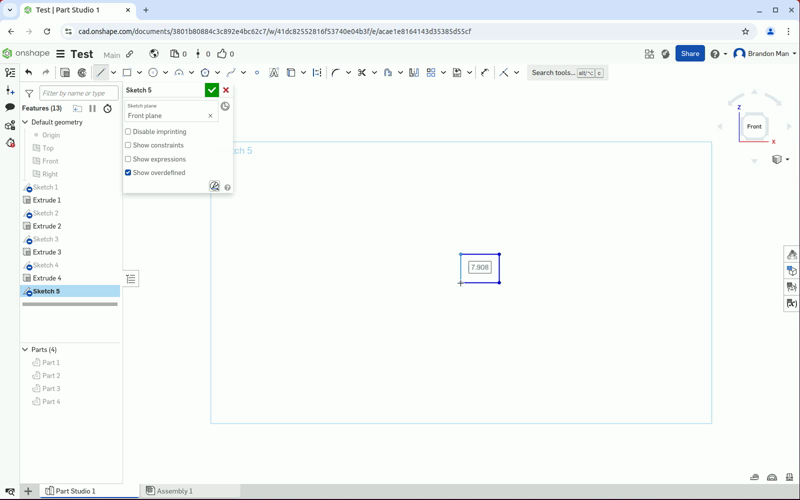
key(esc)
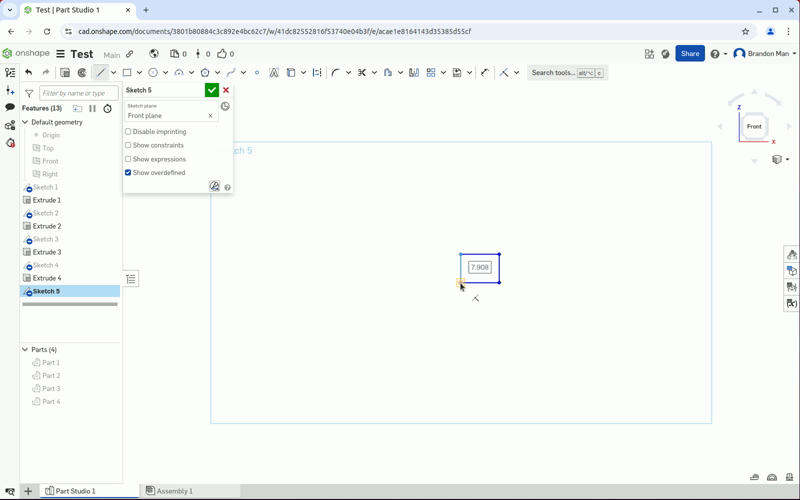
mouse_move(494, 263)
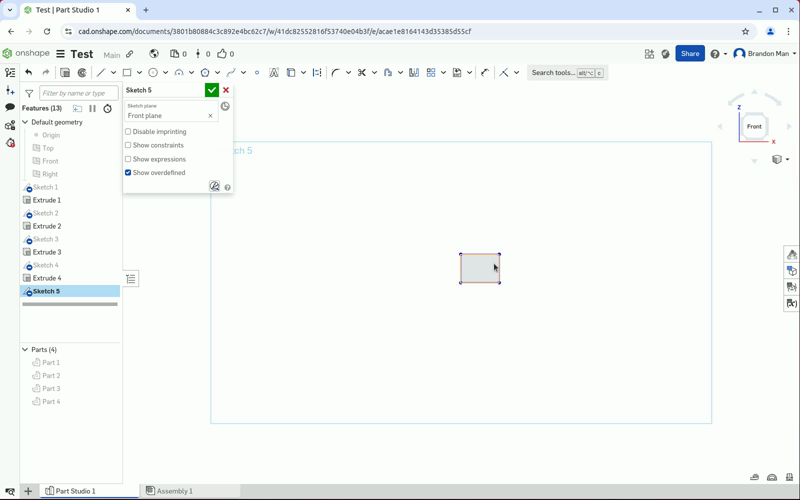
scroll(6)
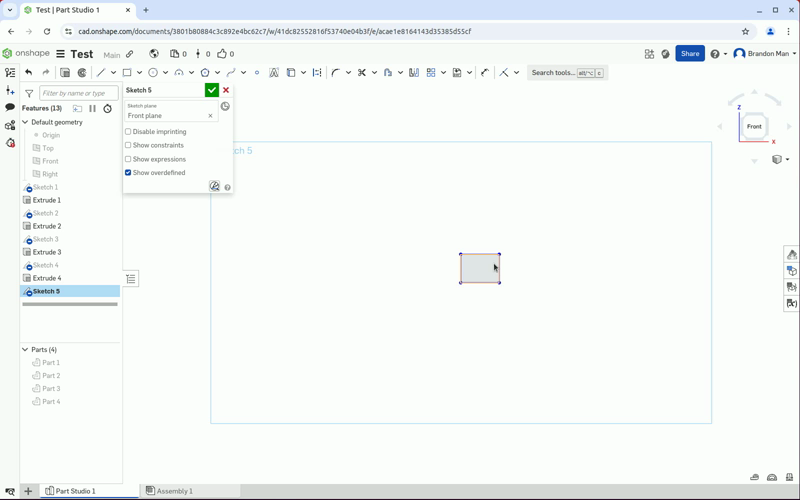
scroll(6)
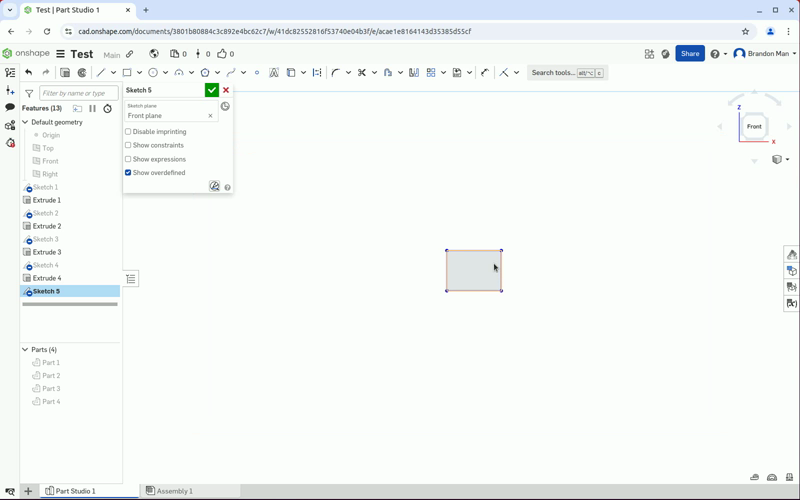
scroll(6)
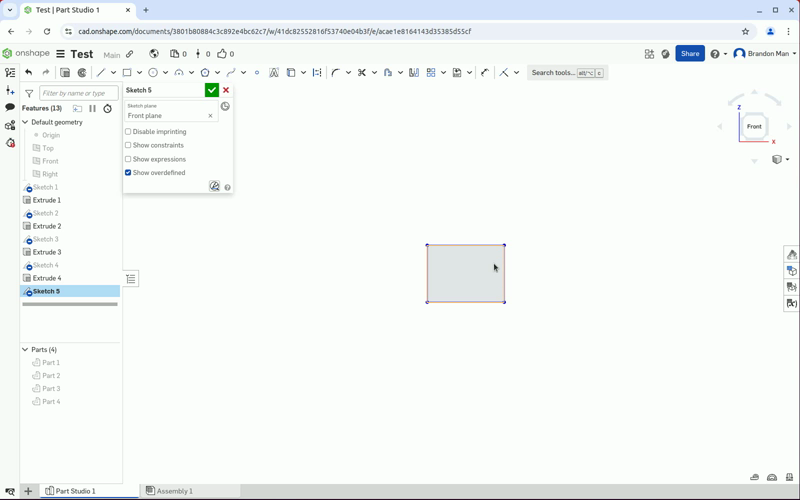
scroll(6)
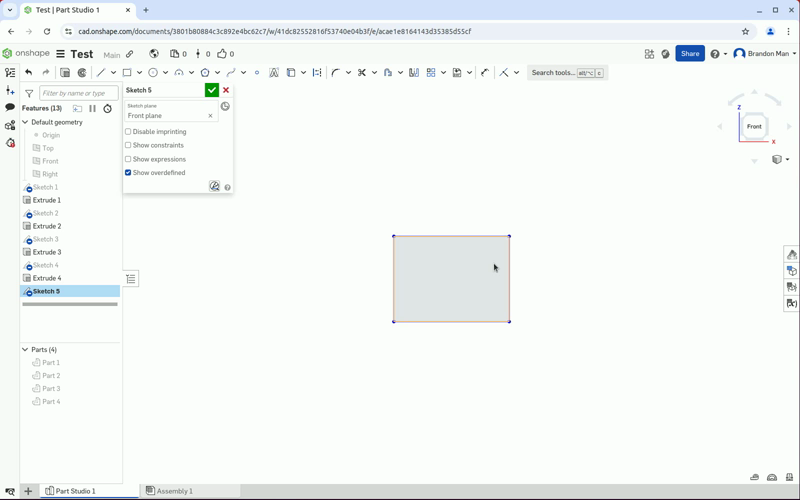
scroll(6)
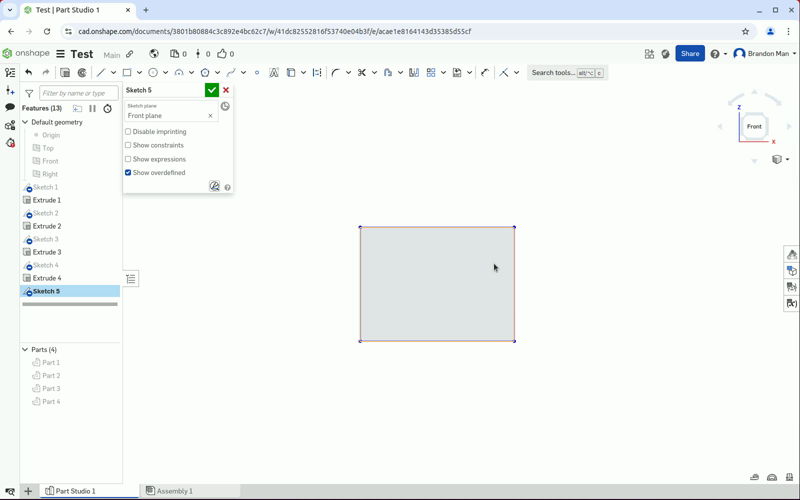
scroll(6)
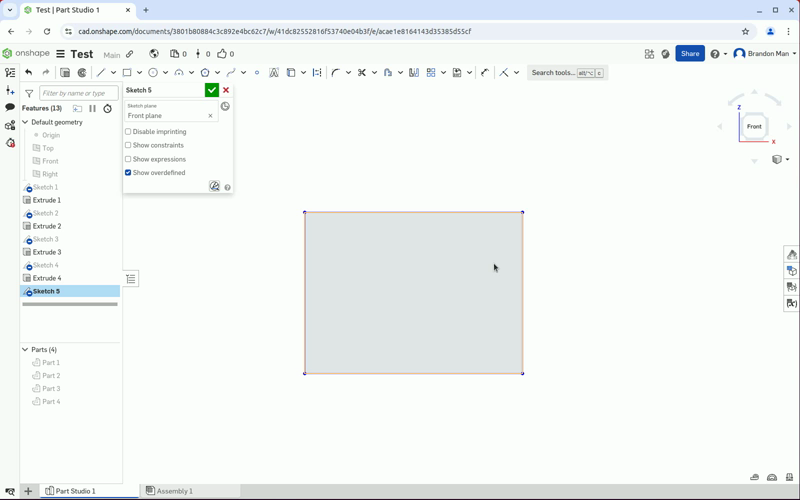
scroll(6)
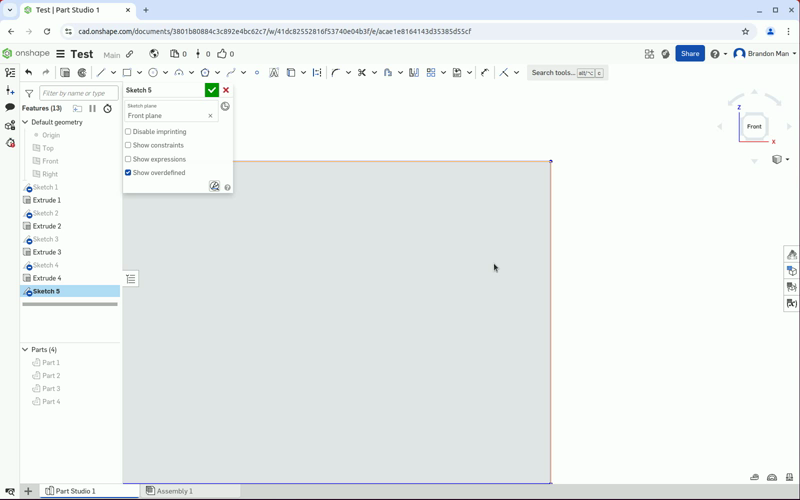
click(494, 263)
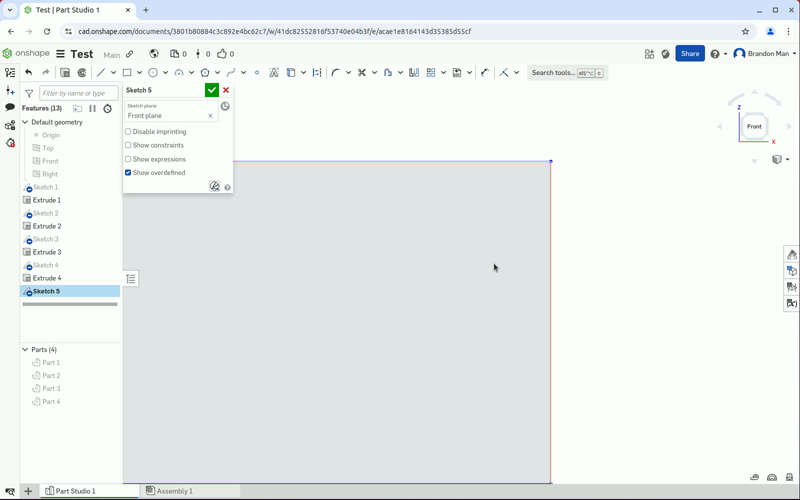
scroll(-6)
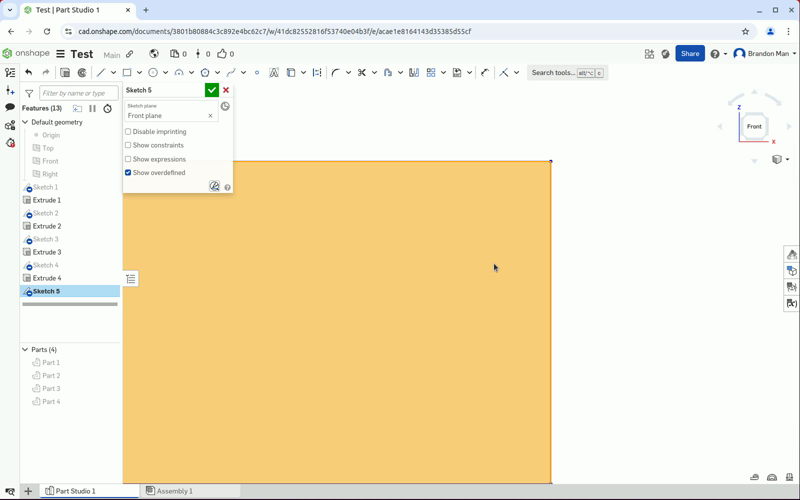
scroll(-6)
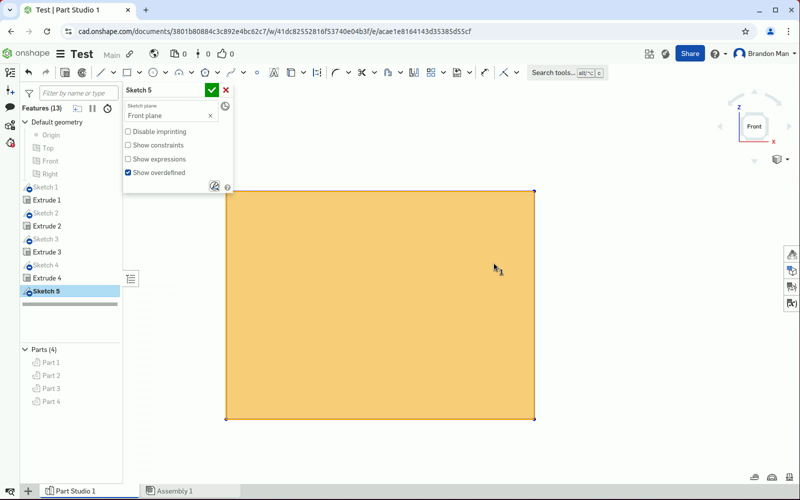
scroll(-6)
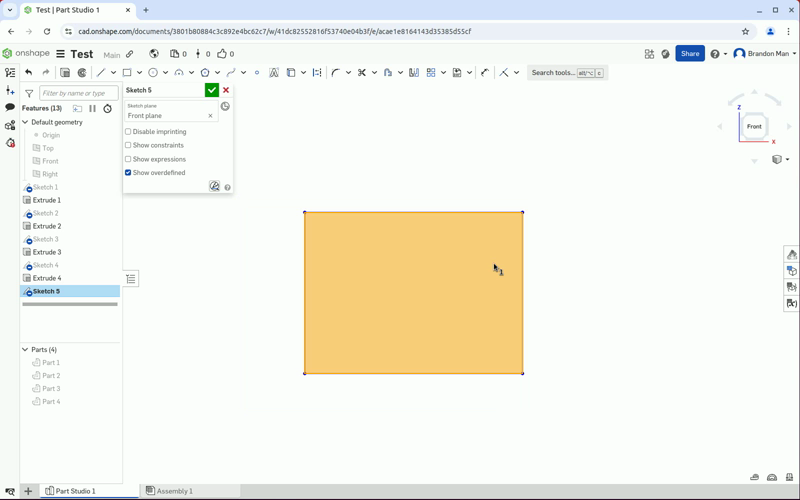
scroll(-6)
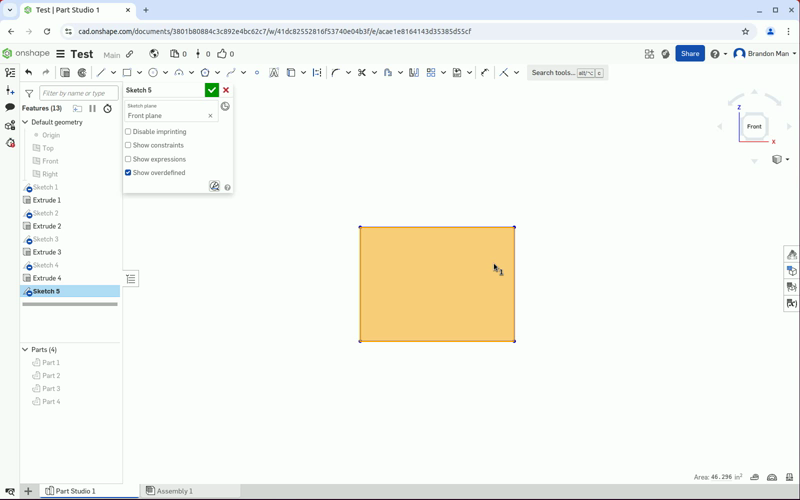
scroll(-6)
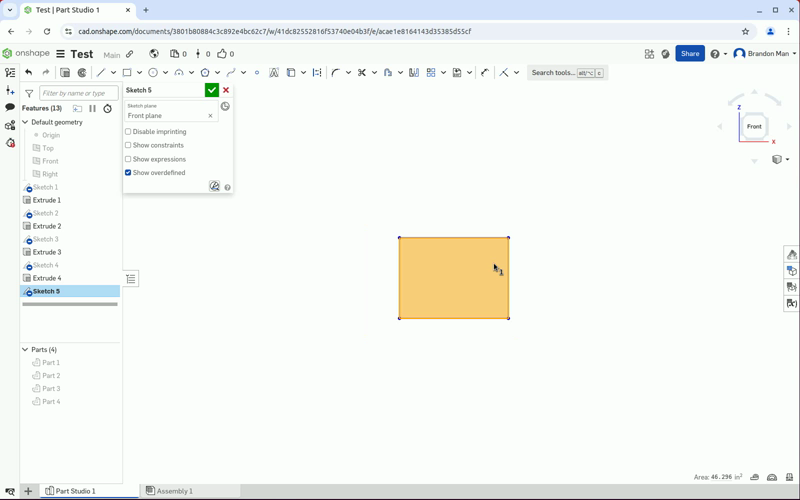
scroll(-6)
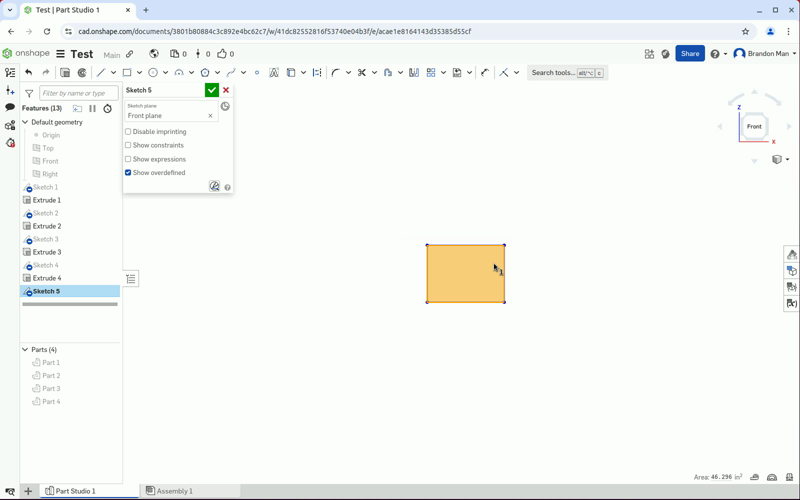
scroll(-6)
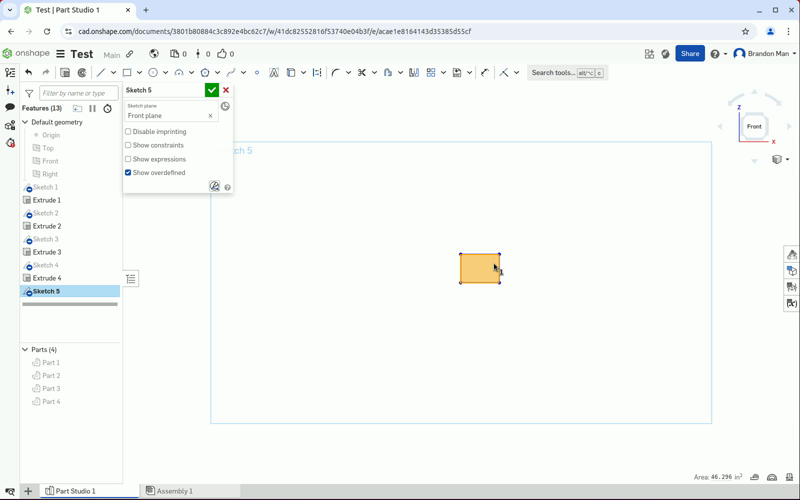
mouse_move(73, 352)
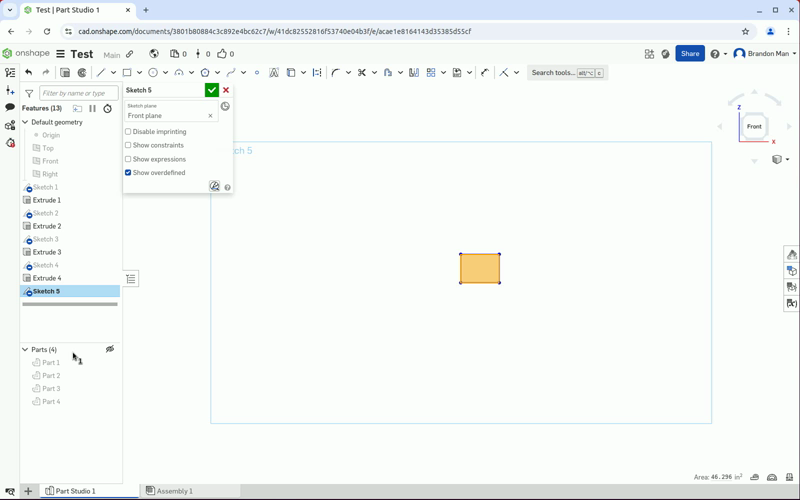
key(shift+y)
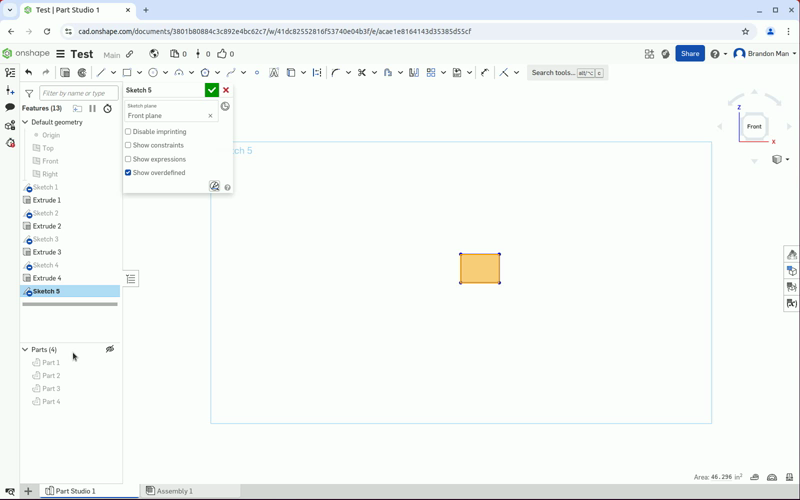
key(shift+e)
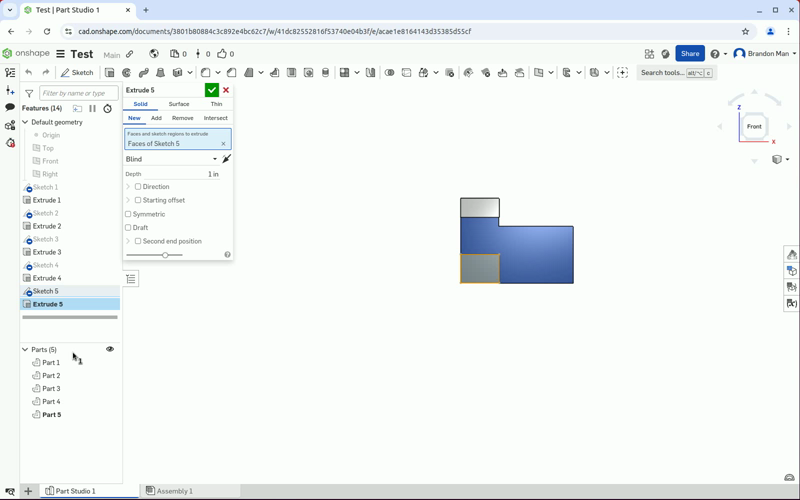
mouse_move(143, 106)
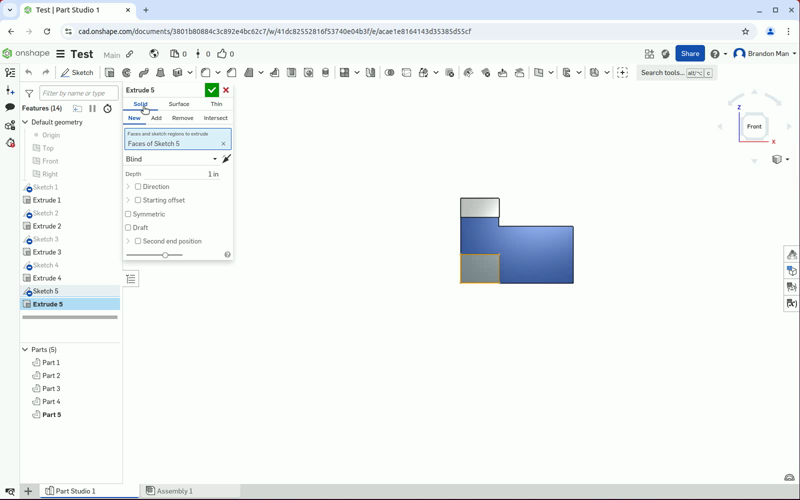
click(143, 106)
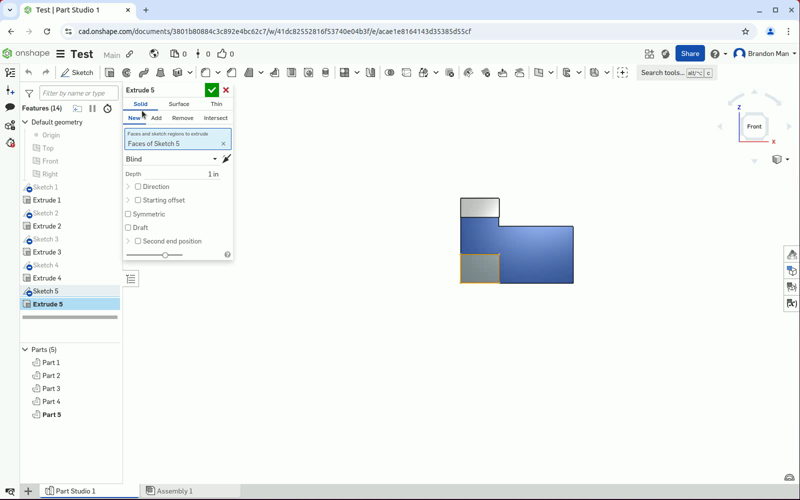
mouse_move(137, 120)
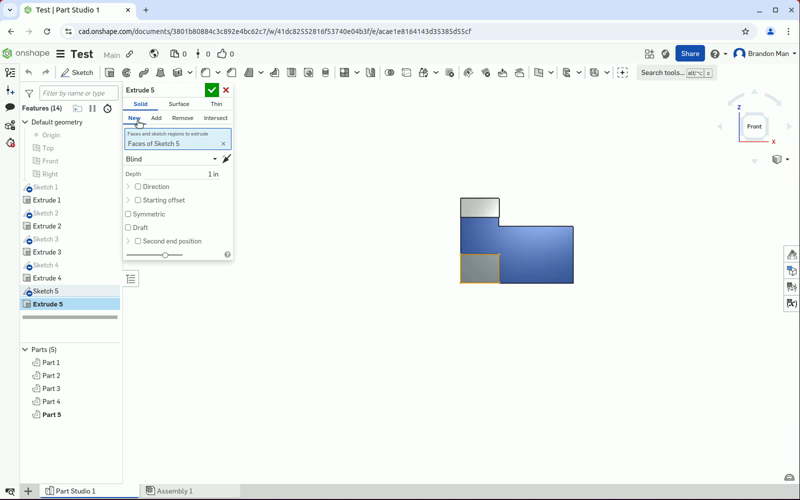
click(137, 120)
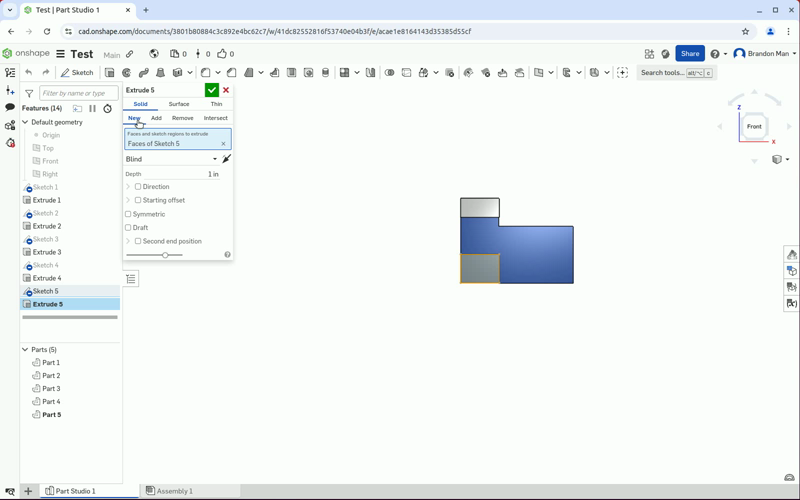
key(tab, 4)
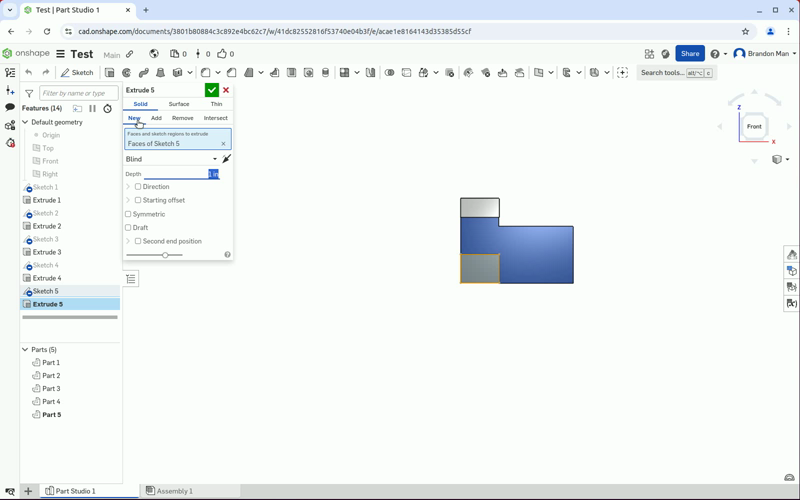
text(15.405)
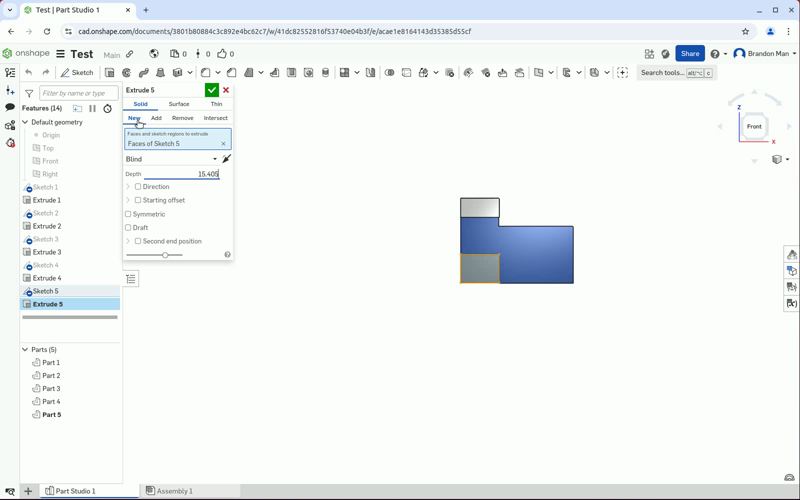
key(enter)
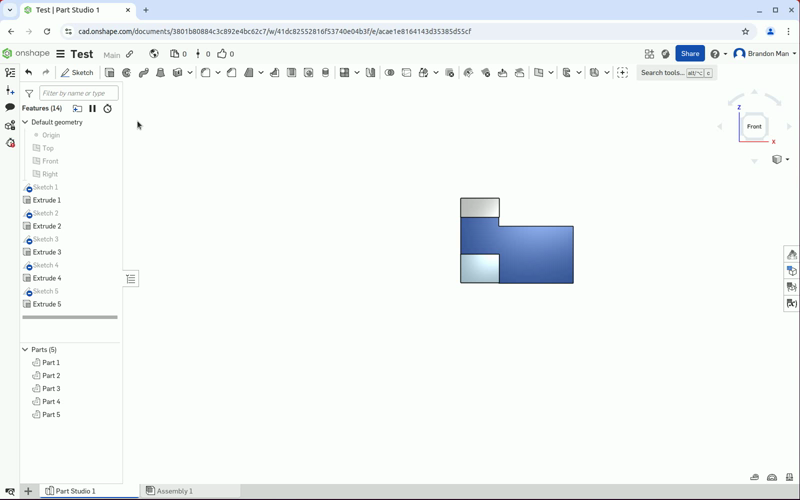
key(shift+h)
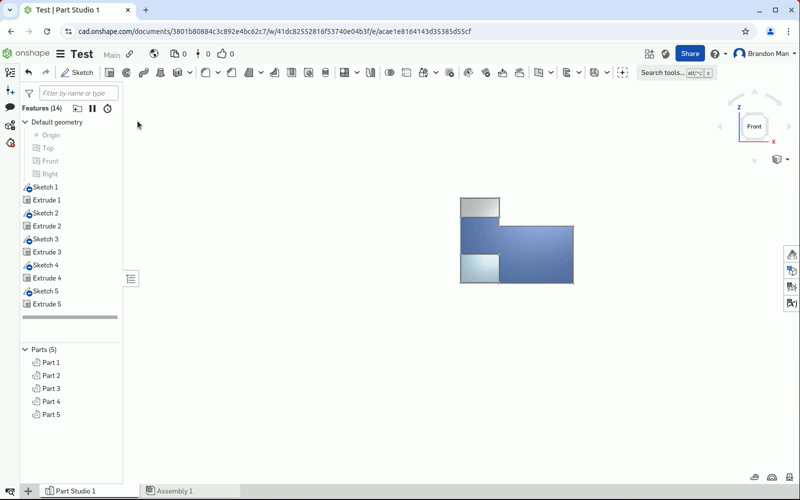
key(shift+h)
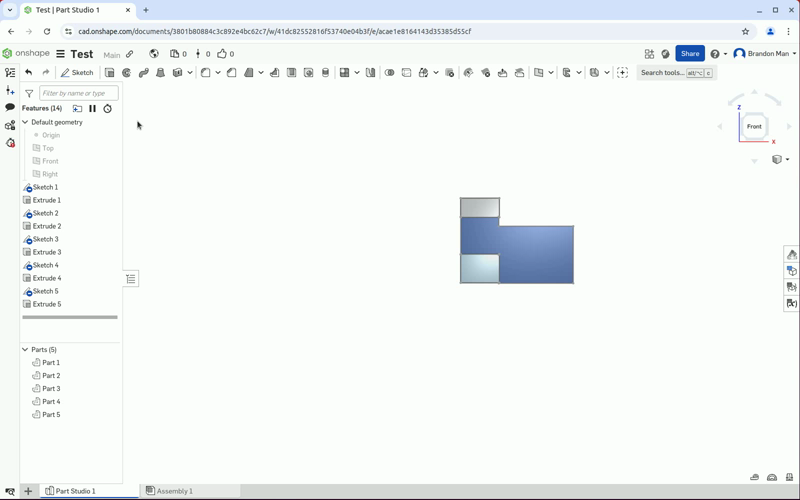
key(shift+7)
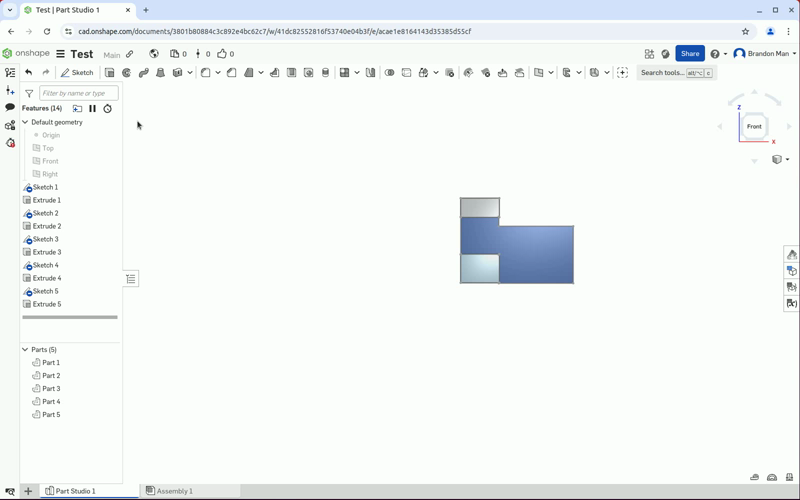
key(left, 2)
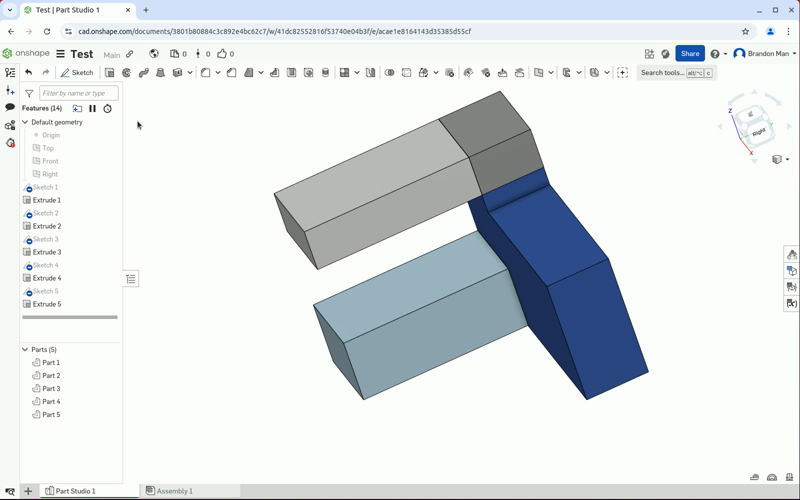
key(down, 2)
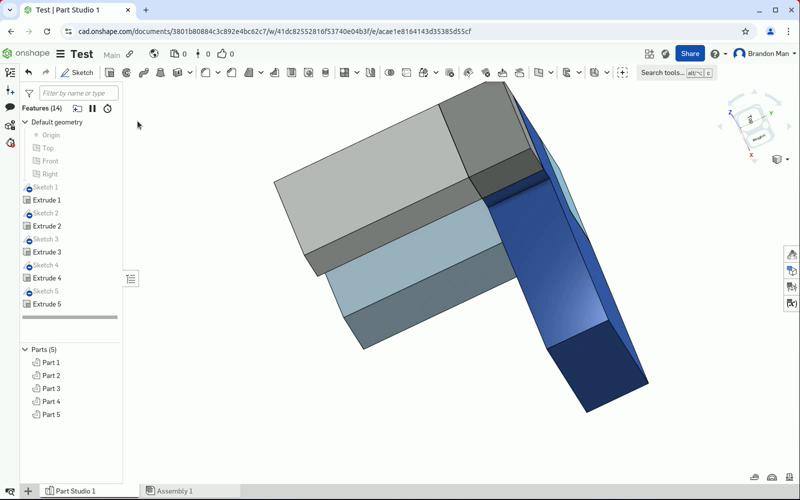
key(up, 2)
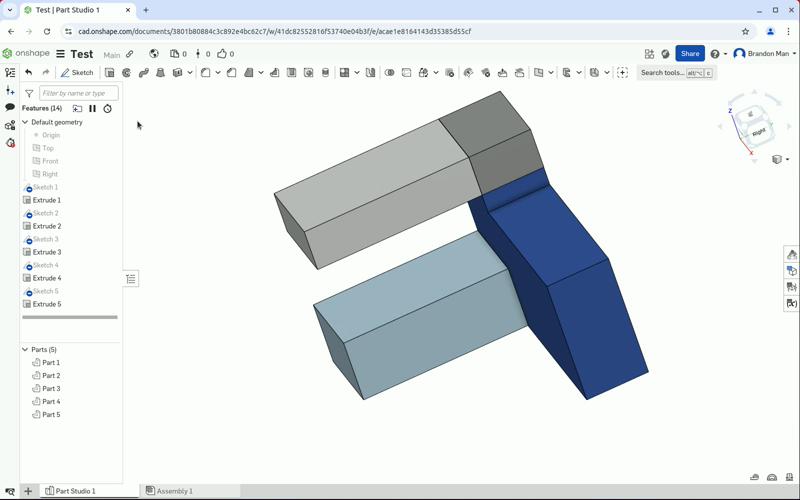
key(right, 2)
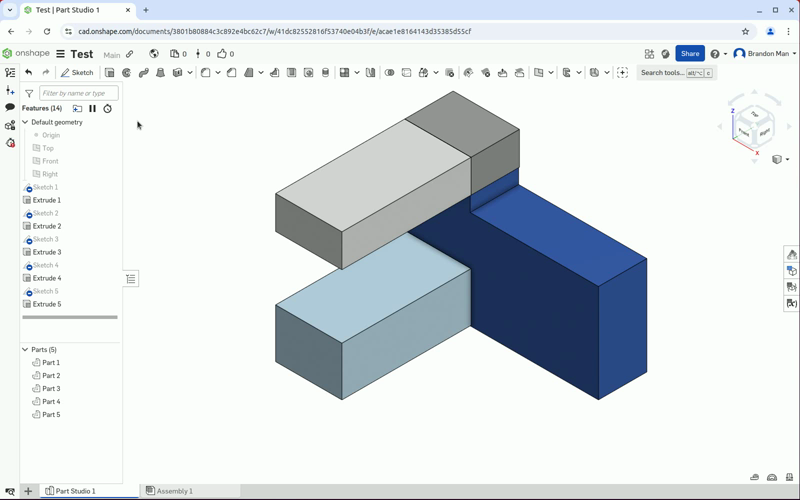
mouse_move(73, 189)
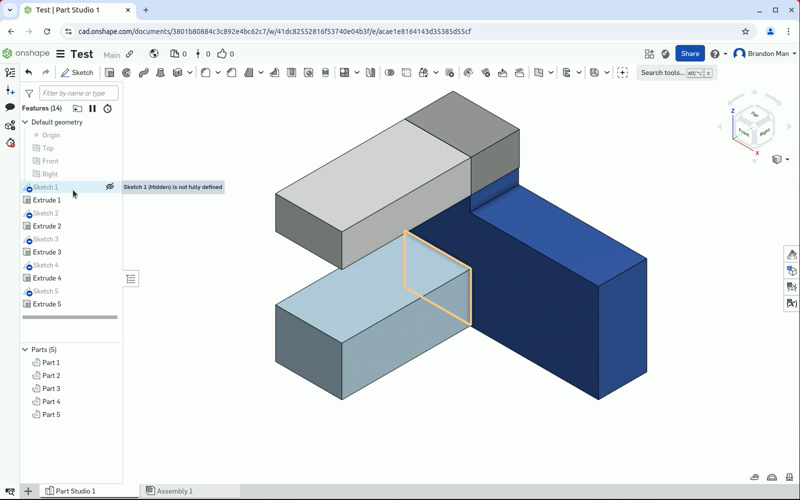
click(73, 189)